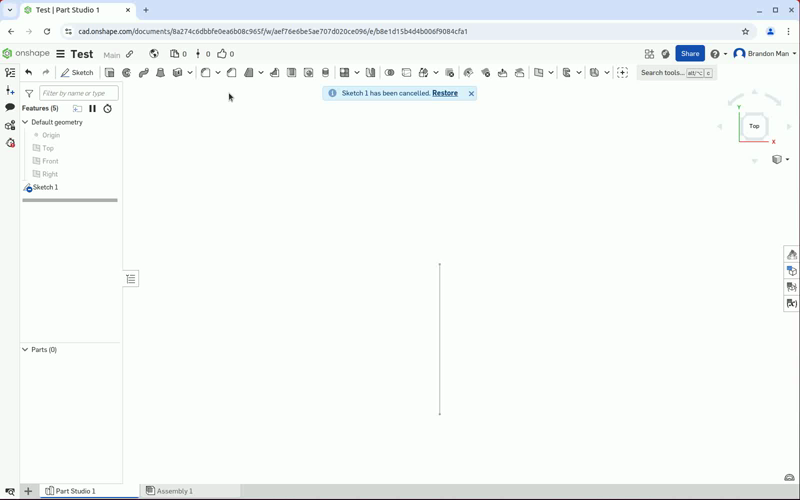
key(shift+h)
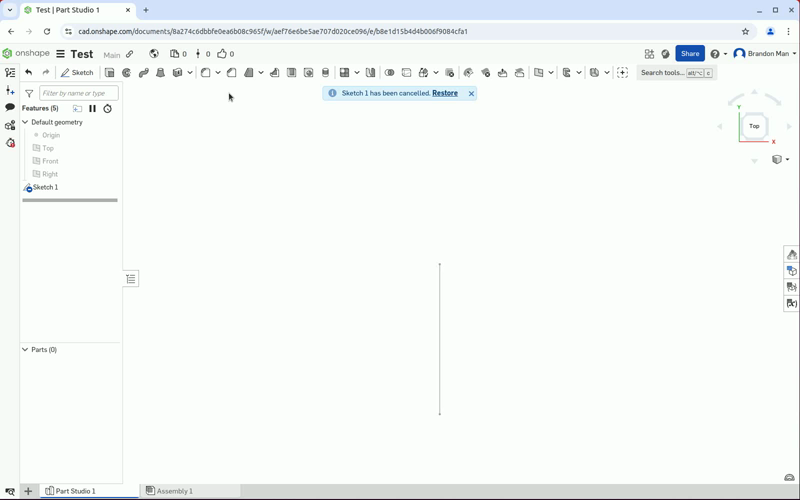
key(shift+s)
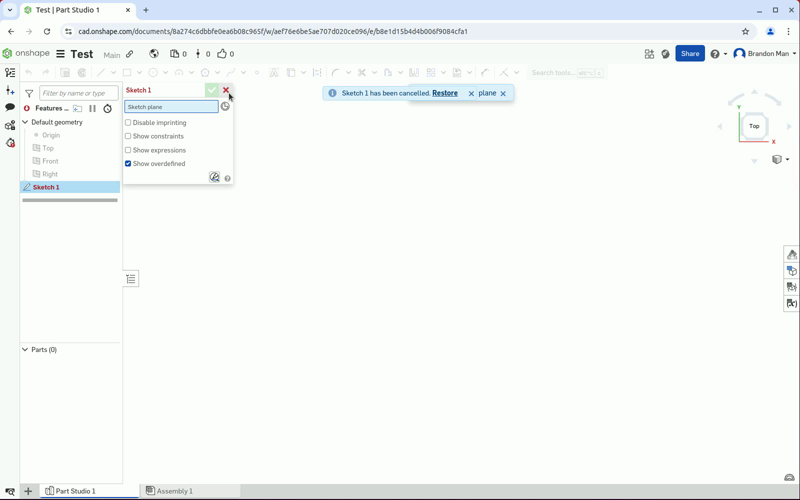
mouse_move(73, 150)
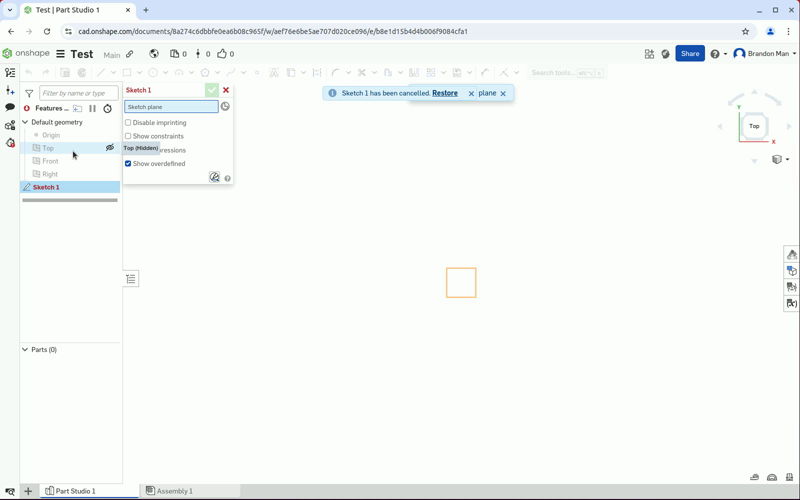
click(73, 150)
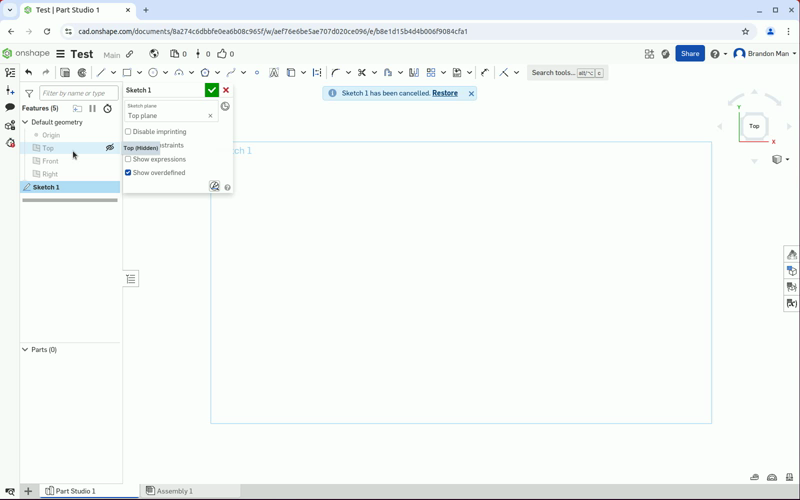
mouse_move(73, 352)
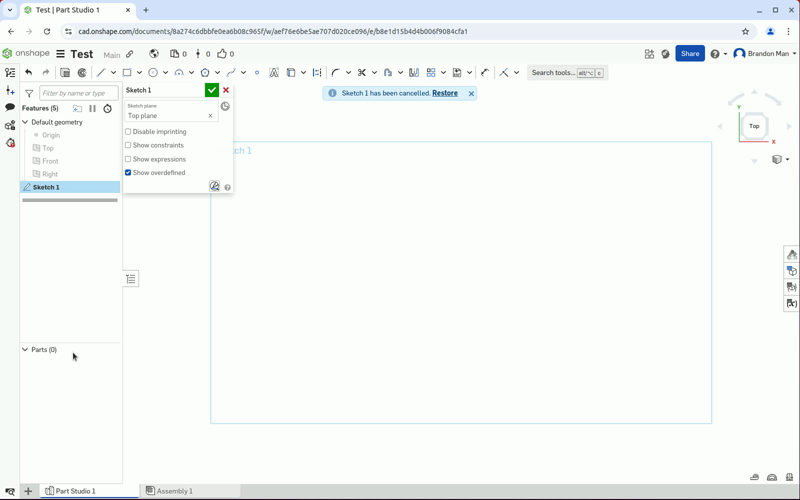
key(y)
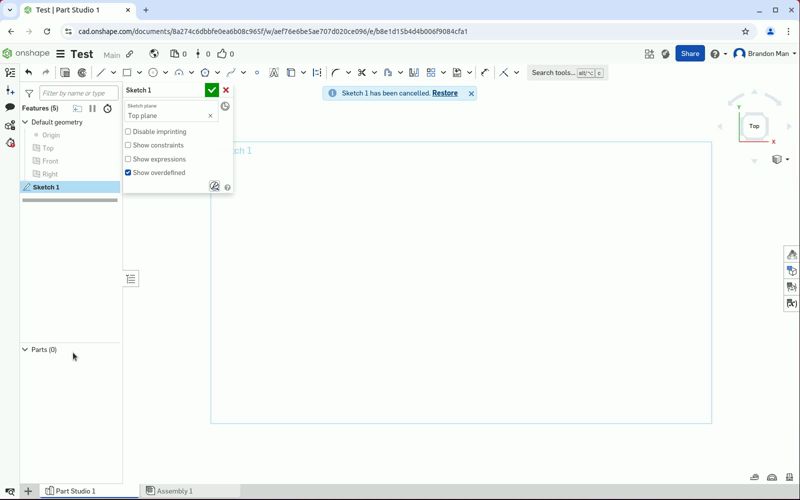
key(l)
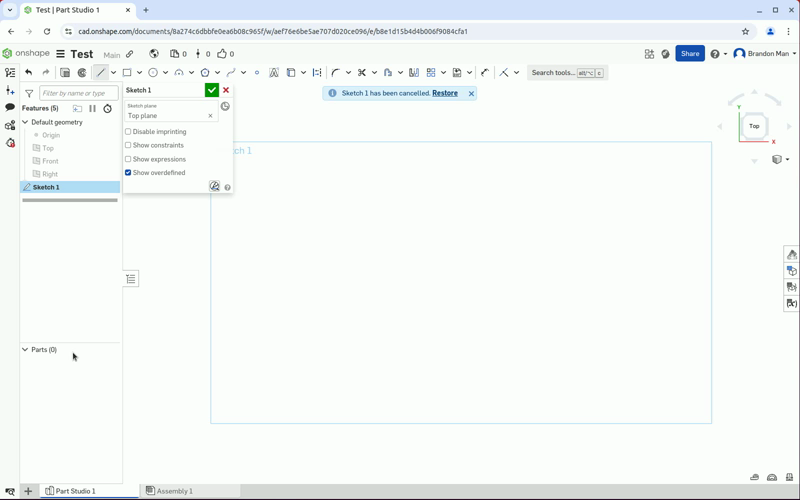
key_down(shift)
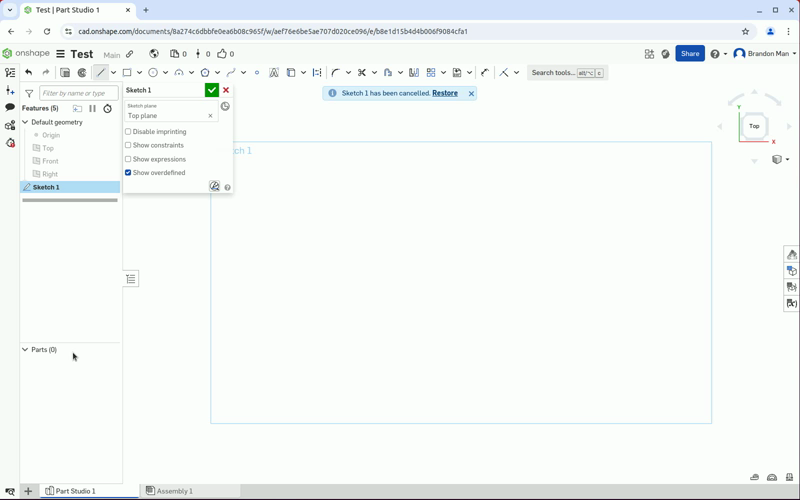
mouse_move(404, 339)
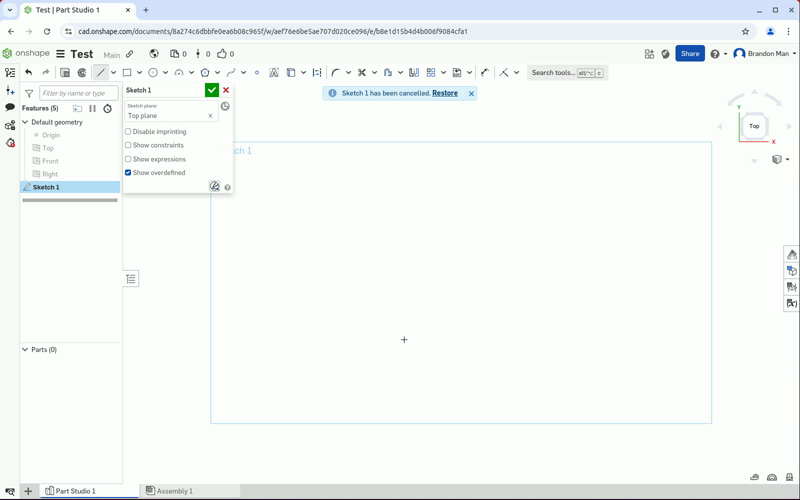
click(404, 339)
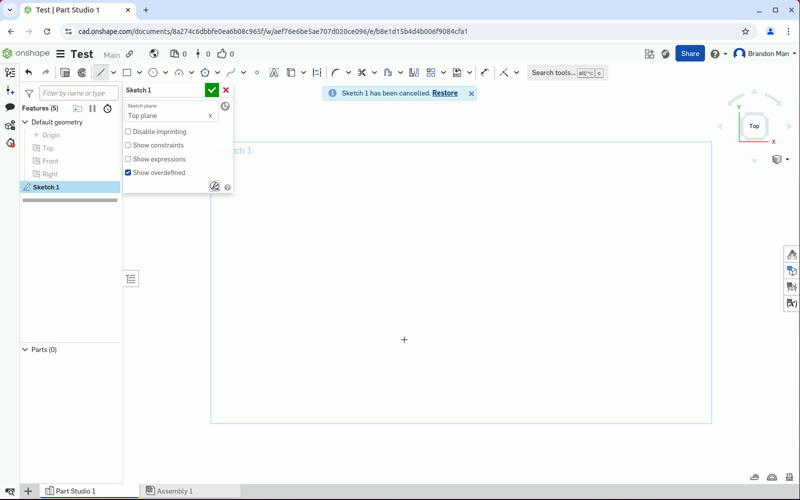
key_up(shift)
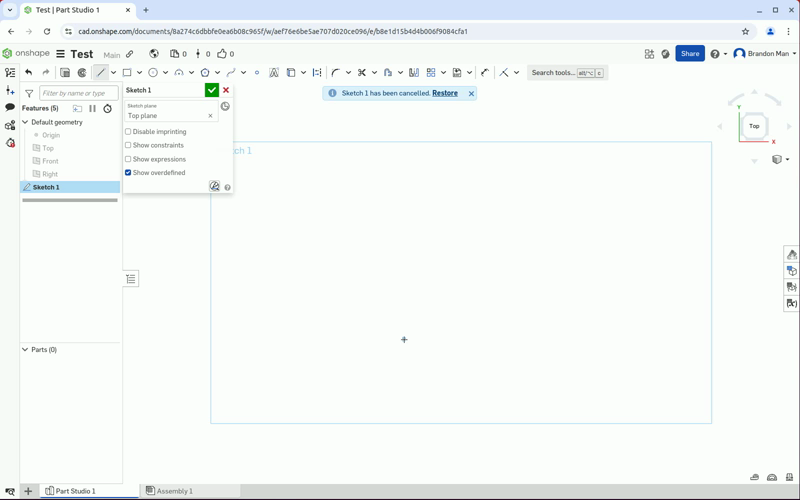
key_down(shift)
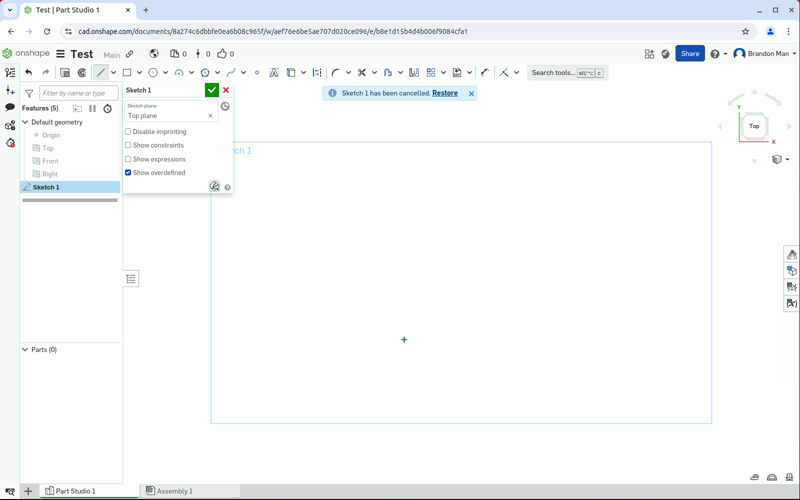
mouse_move(516, 339)
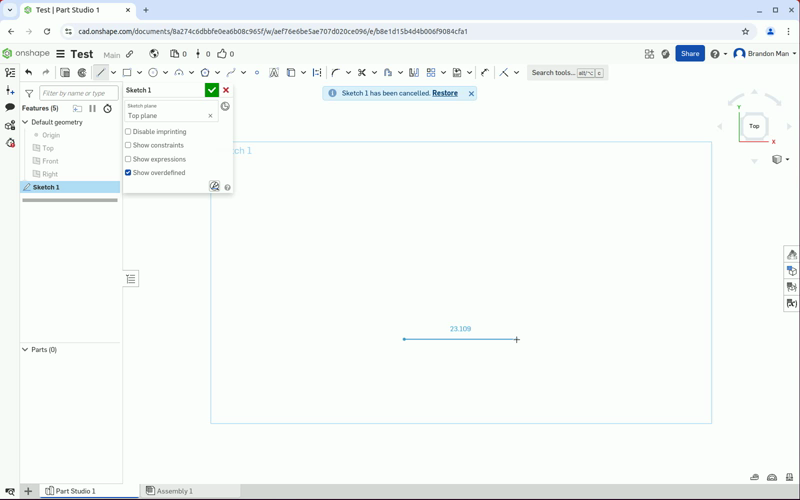
click(516, 339)
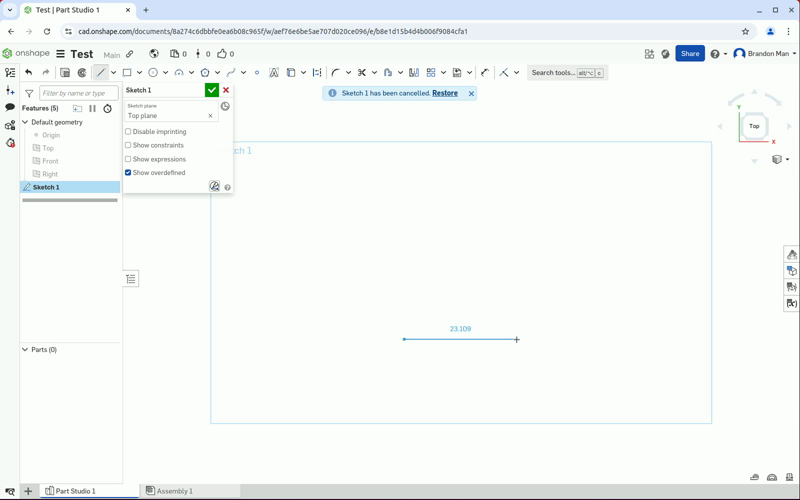
key_up(shift)
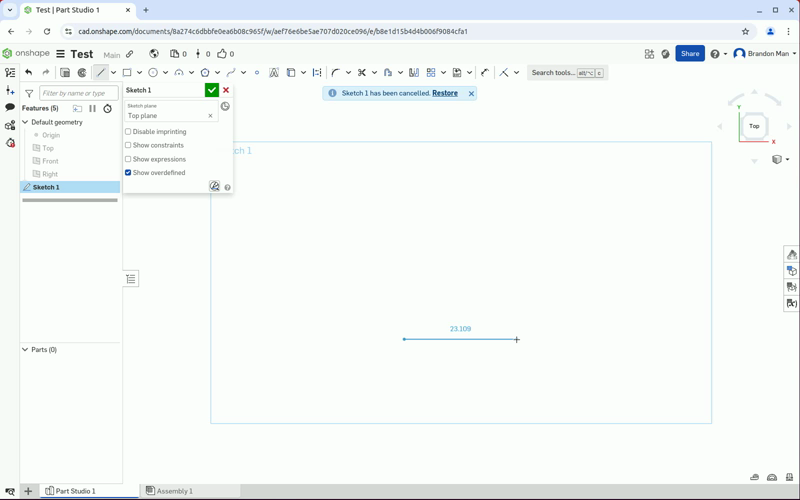
key_down(shift)
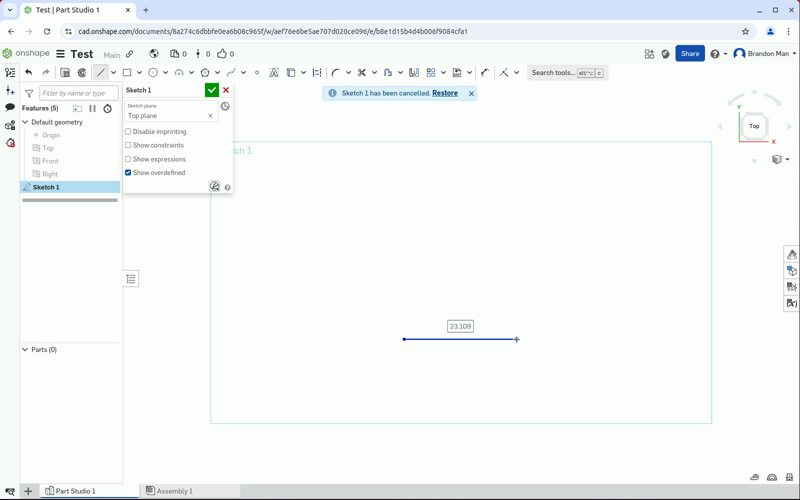
mouse_move(516, 226)
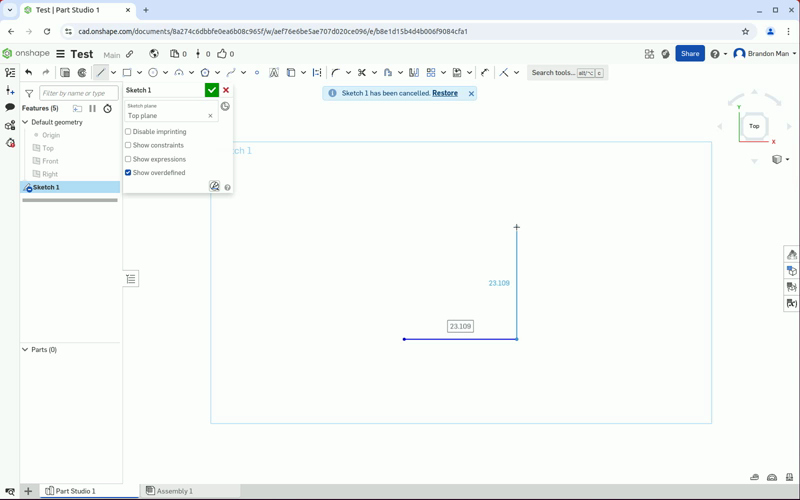
click(516, 226)
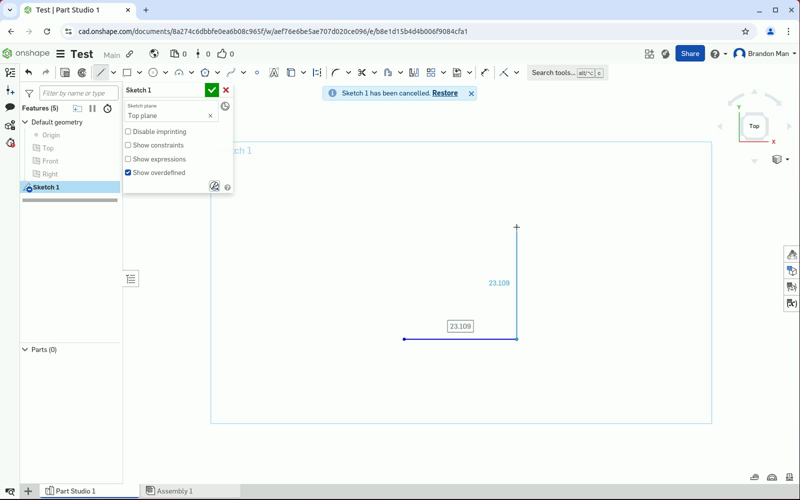
key_up(shift)
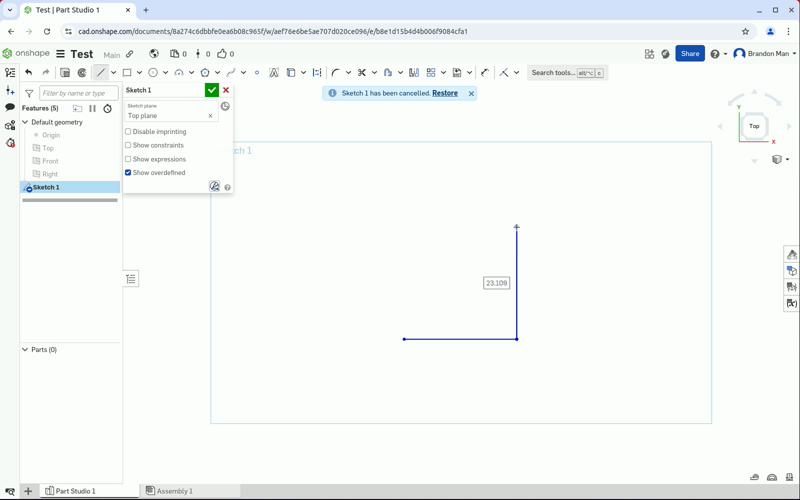
key_down(shift)
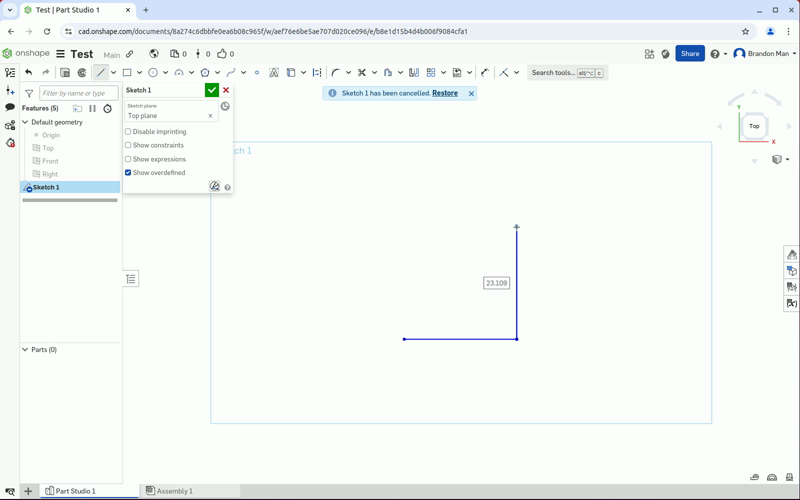
mouse_move(404, 226)
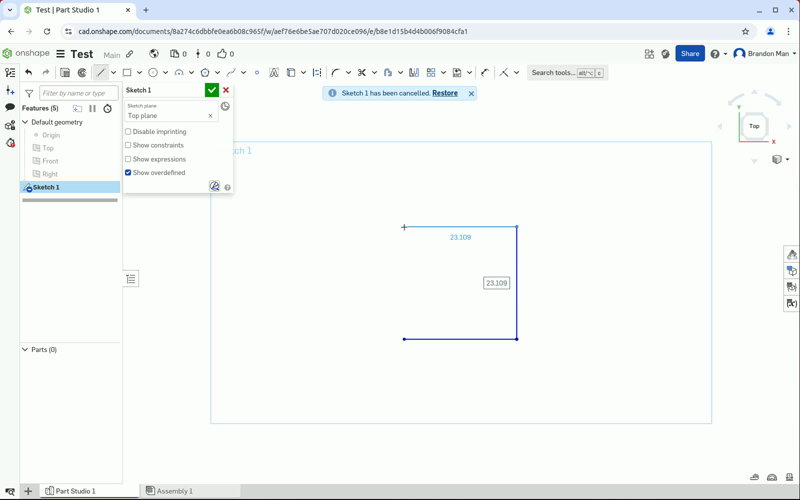
click(404, 226)
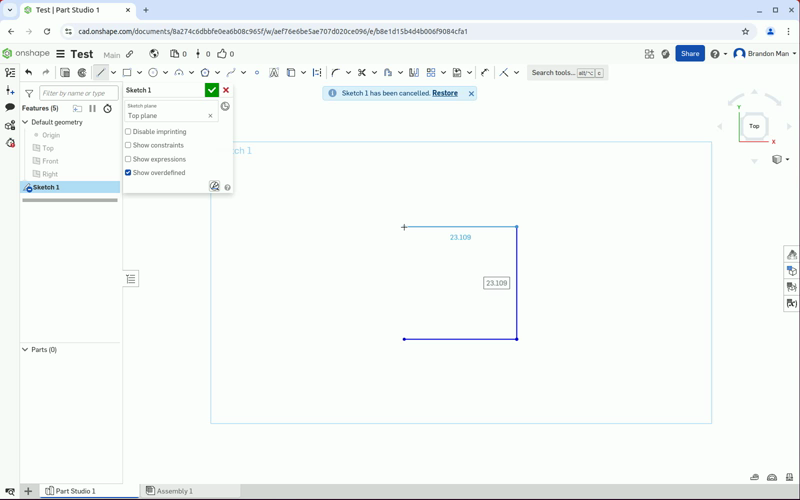
key_up(shift)
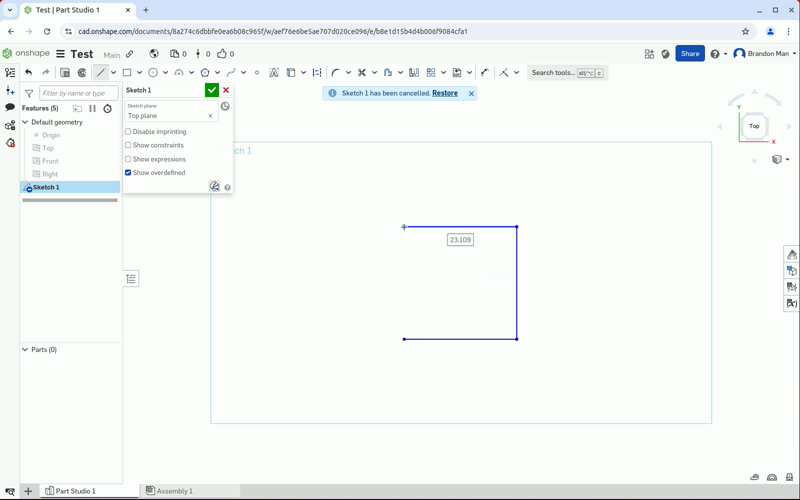
key_down(shift)
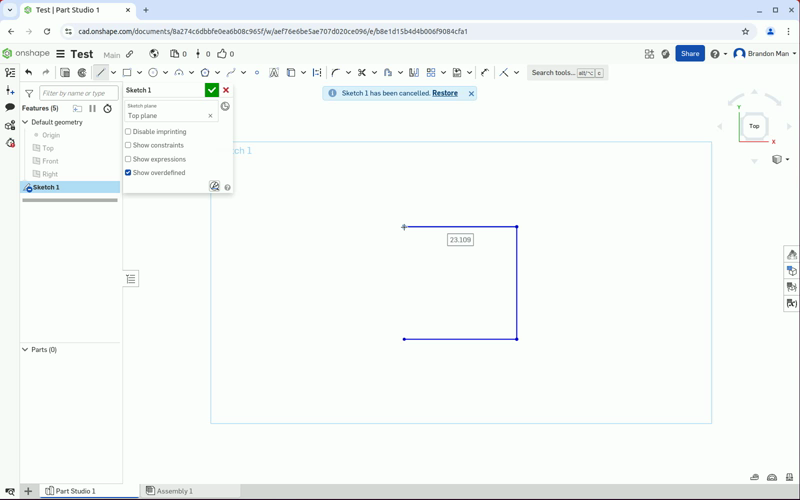
mouse_move(404, 339)
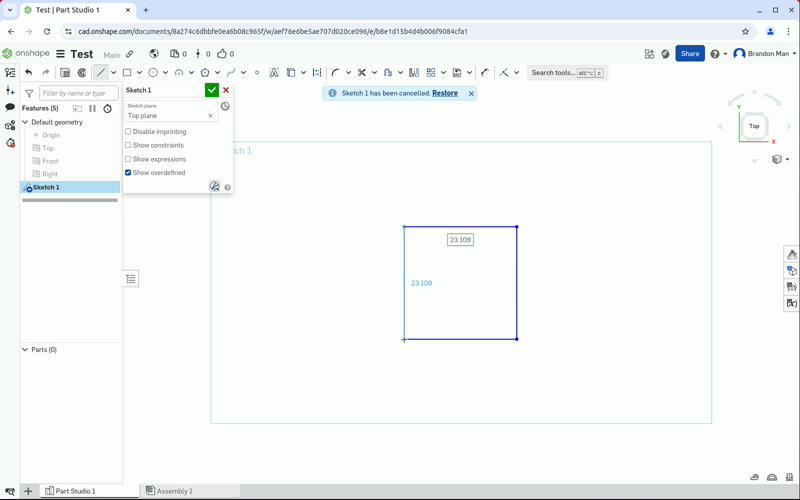
key_up(shift)
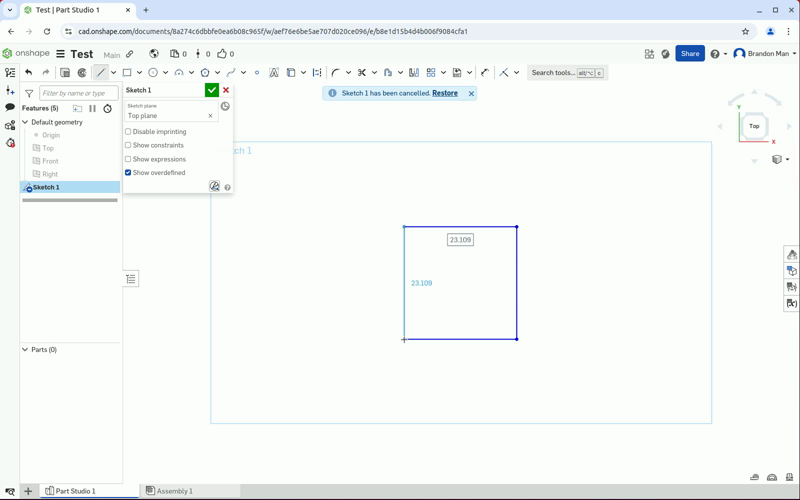
click(404, 339)
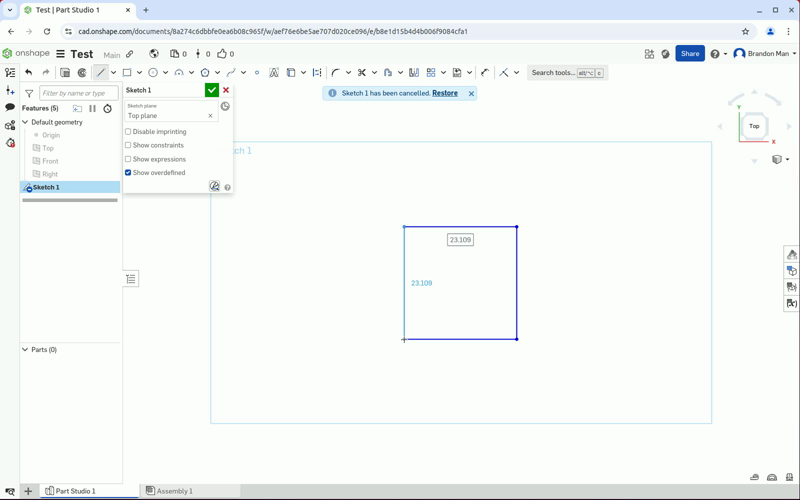
key(esc)
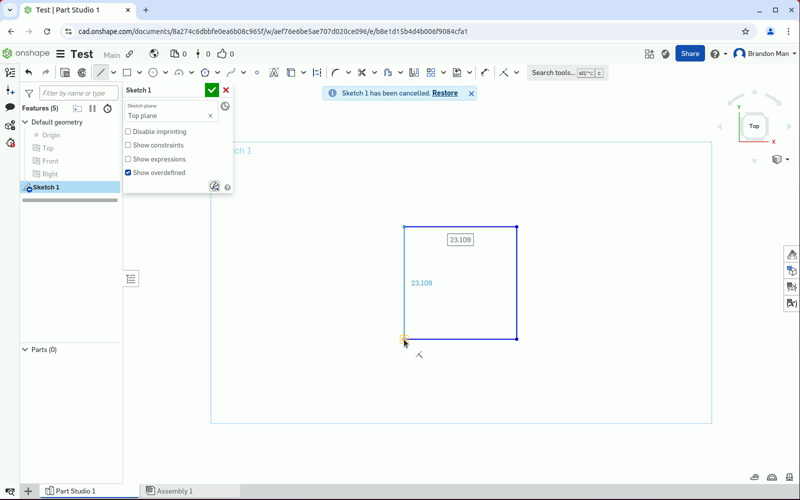
mouse_move(451, 319)
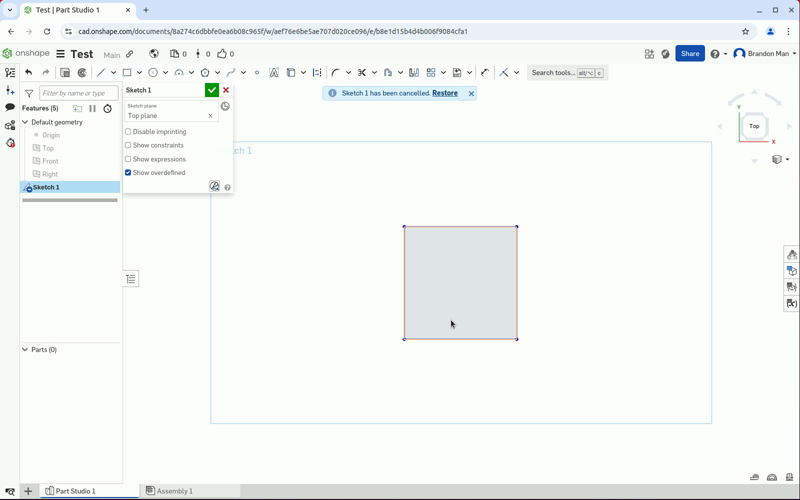
click(451, 319)
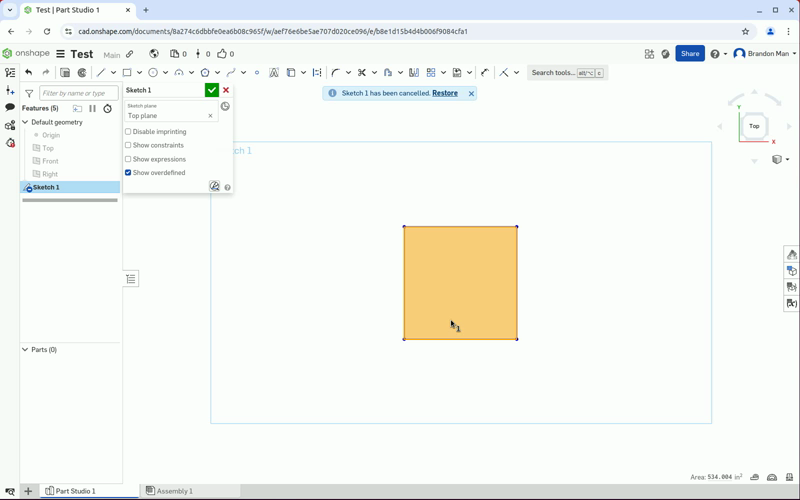
mouse_move(73, 352)
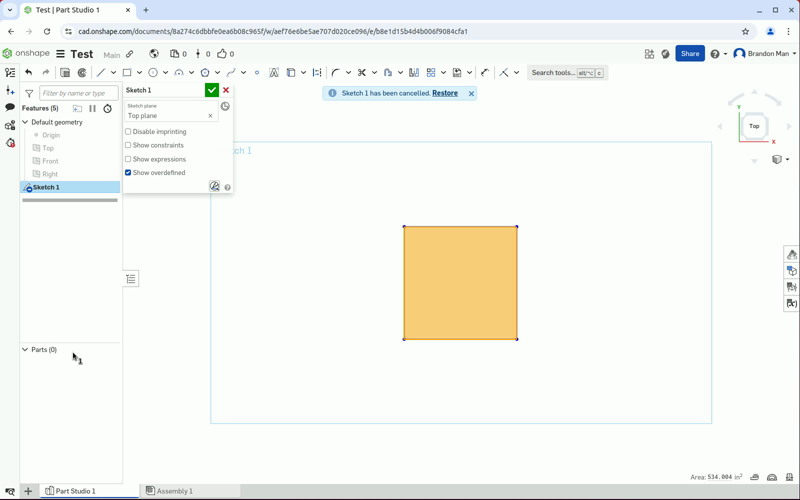
key(shift+y)
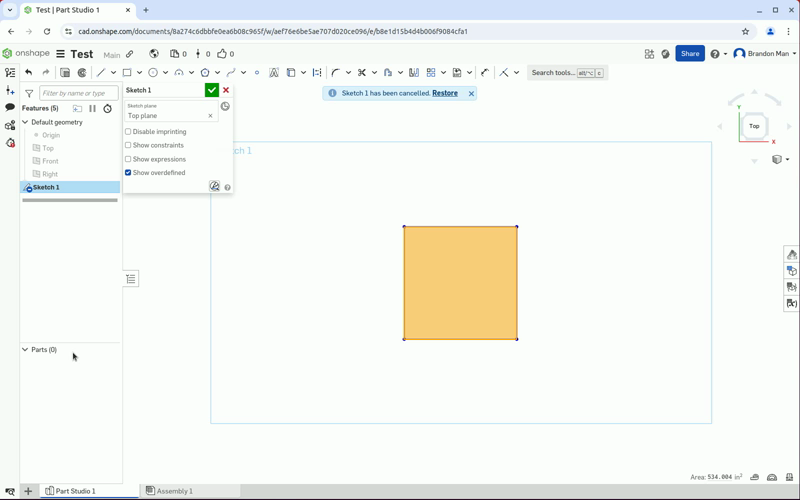
key(shift+e)
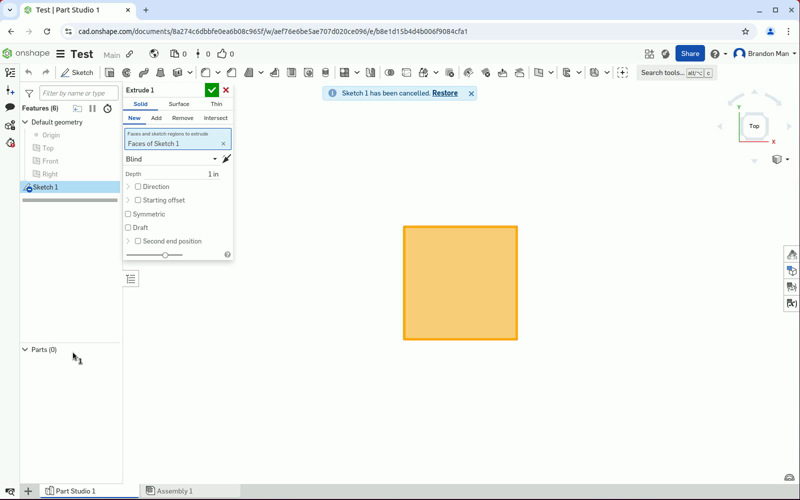
mouse_move(143, 106)
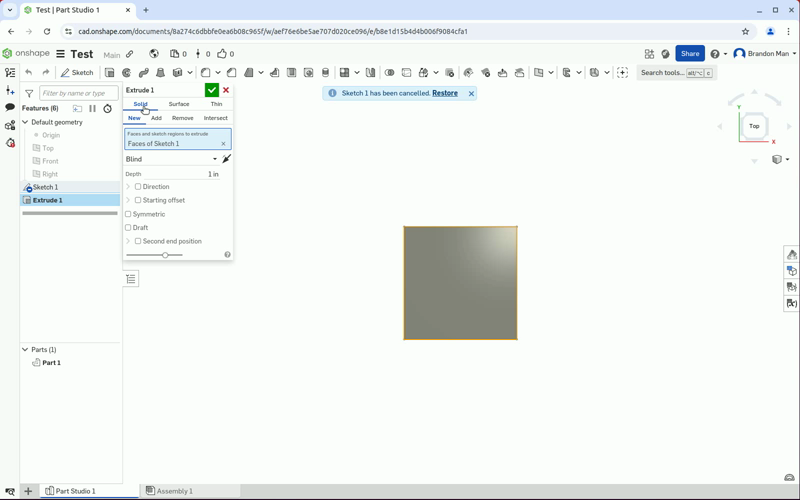
click(143, 106)
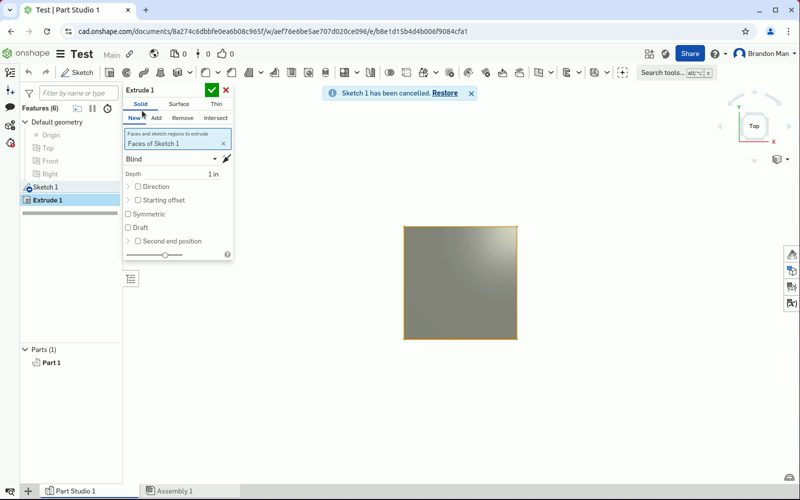
mouse_move(137, 120)
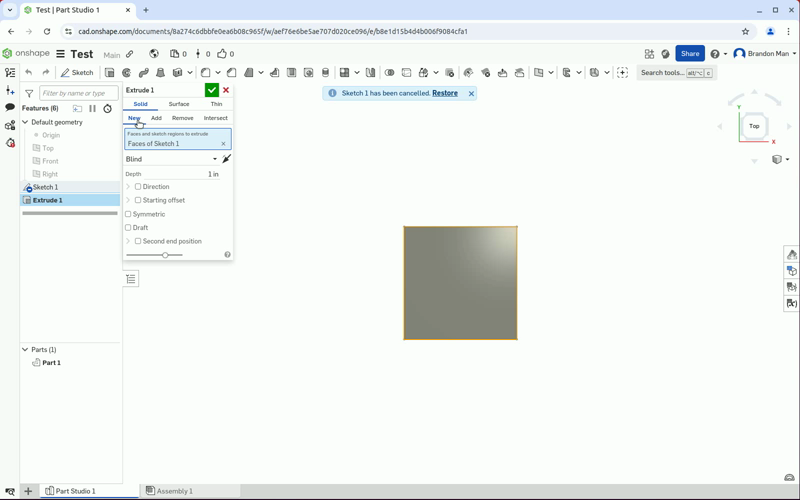
click(137, 120)
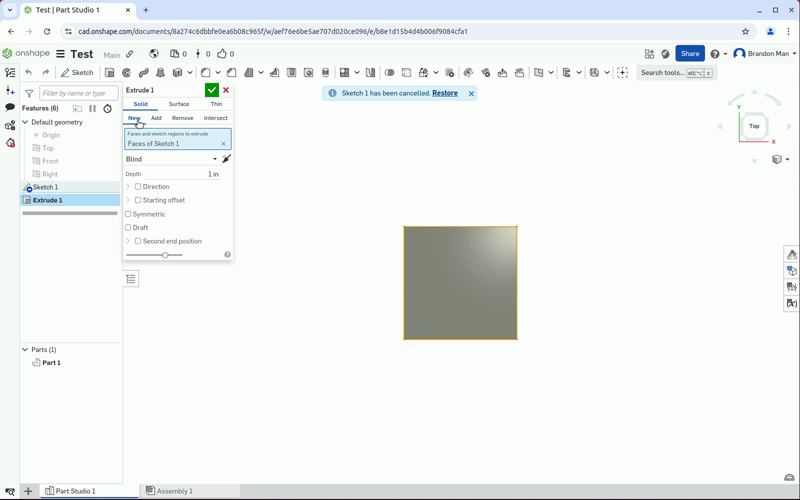
key(tab, 4)
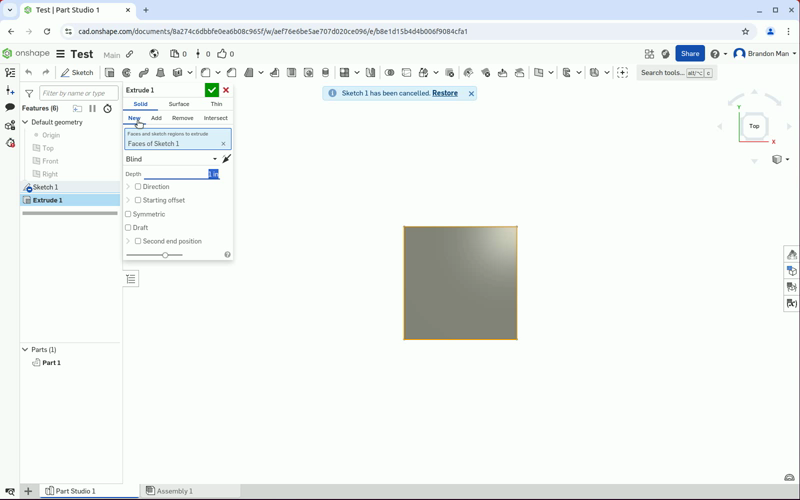
text(23.108)
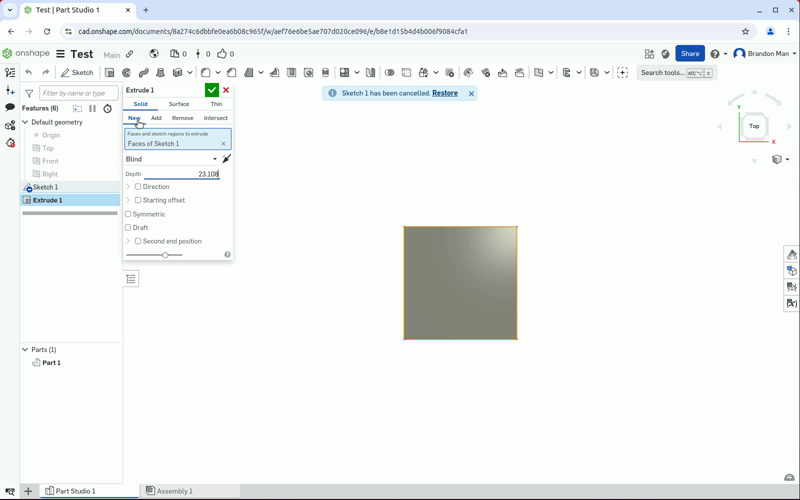
key(enter)
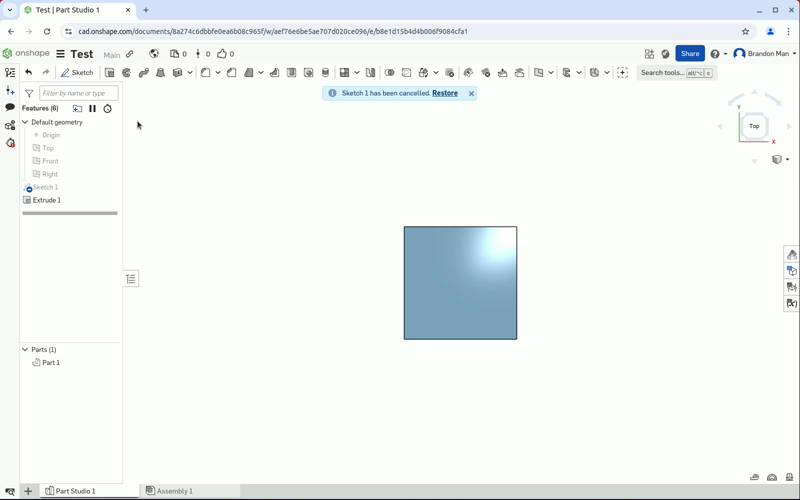
key(shift+h)
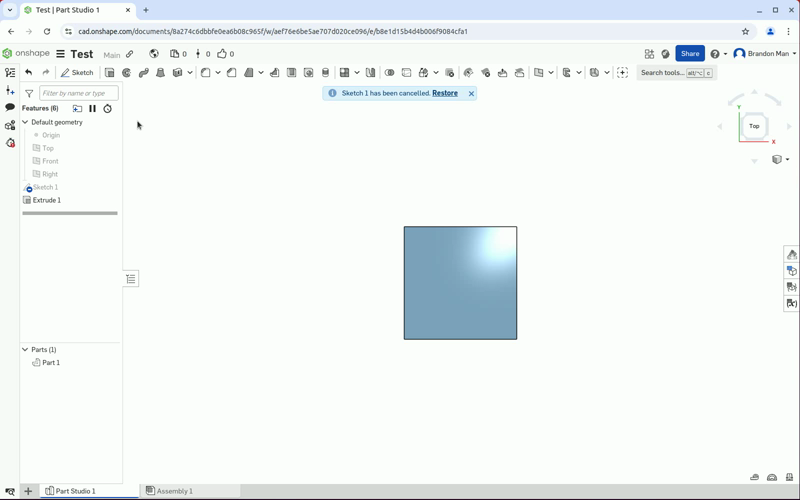
key(shift+h)
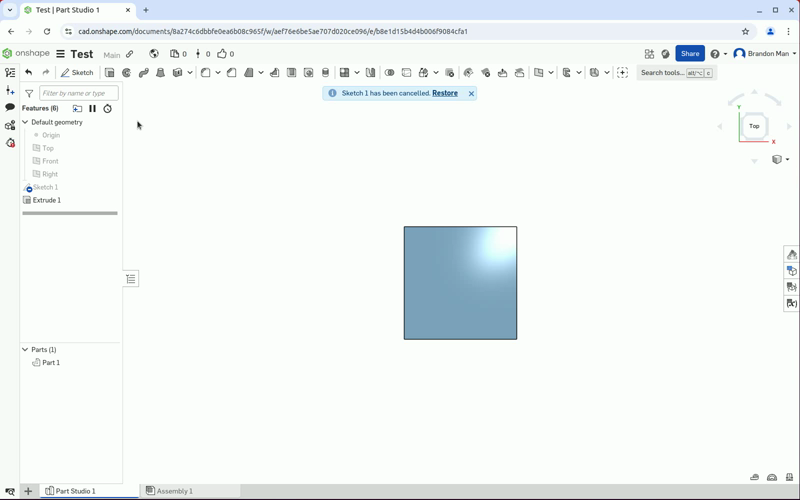
mouse_move(73, 189)
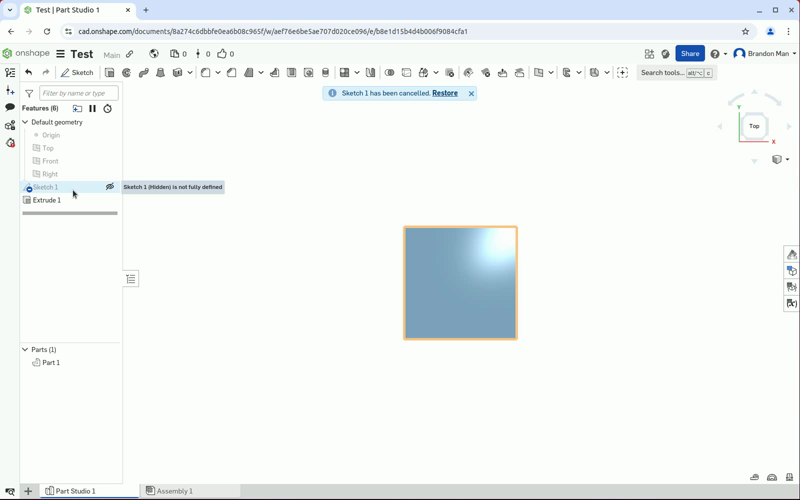
click(73, 189)
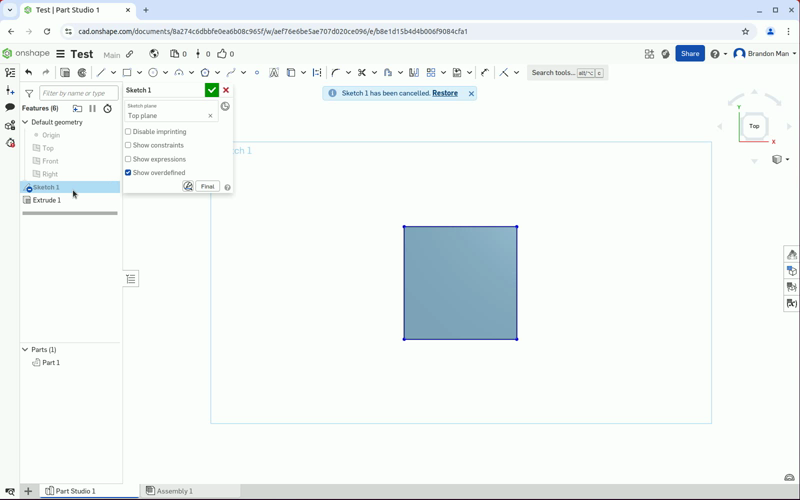
mouse_move(229, 92)
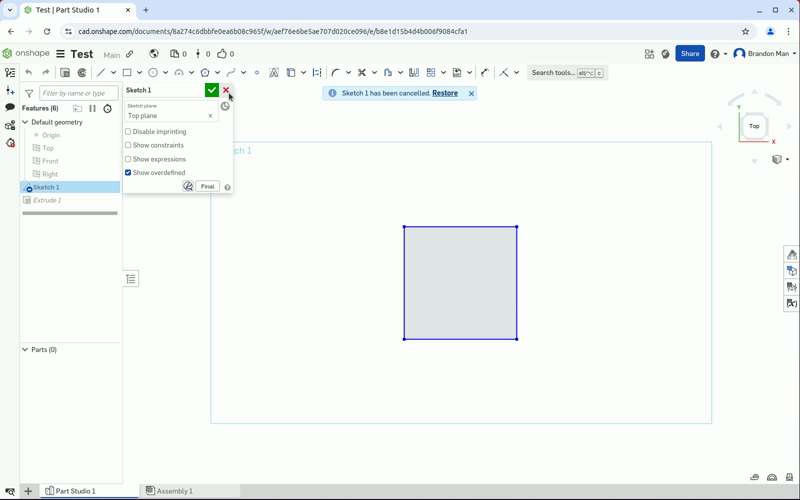
click(229, 92)
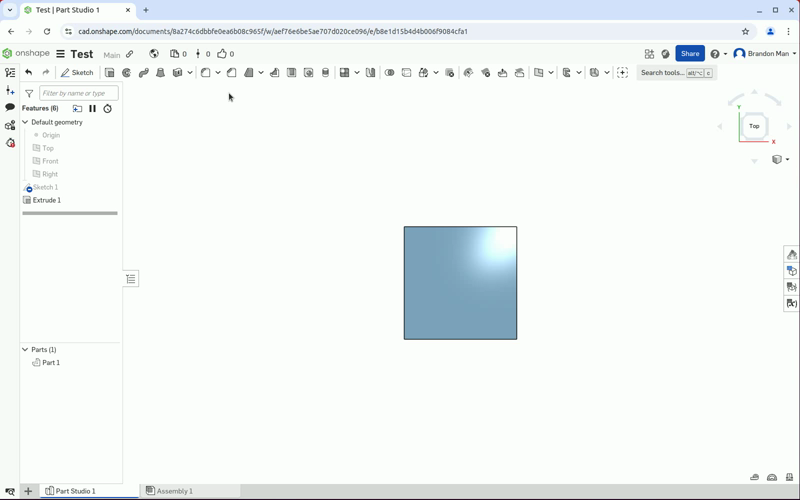
mouse_move(541, 75)
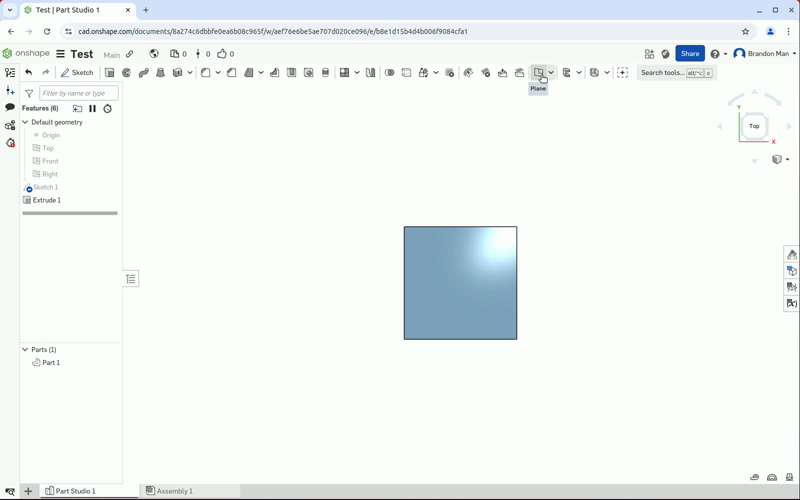
click(541, 75)
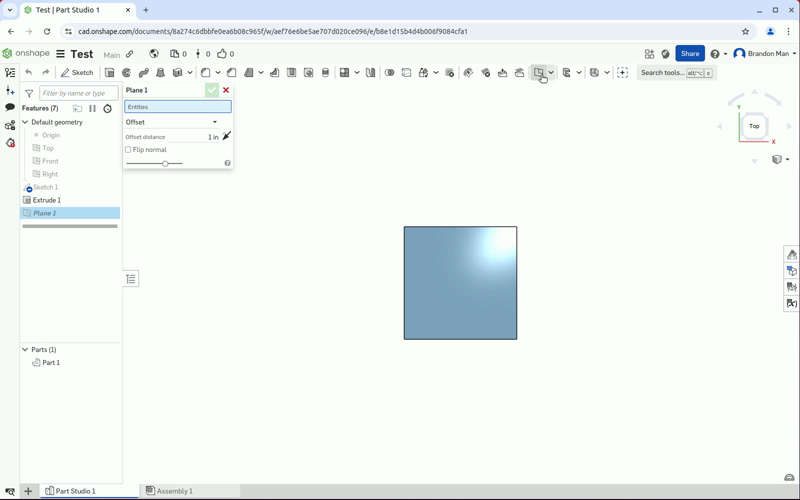
mouse_move(73, 150)
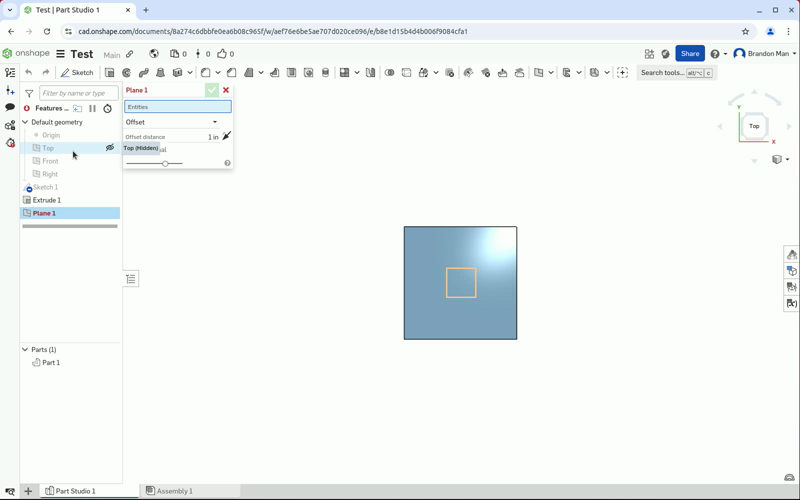
click(73, 150)
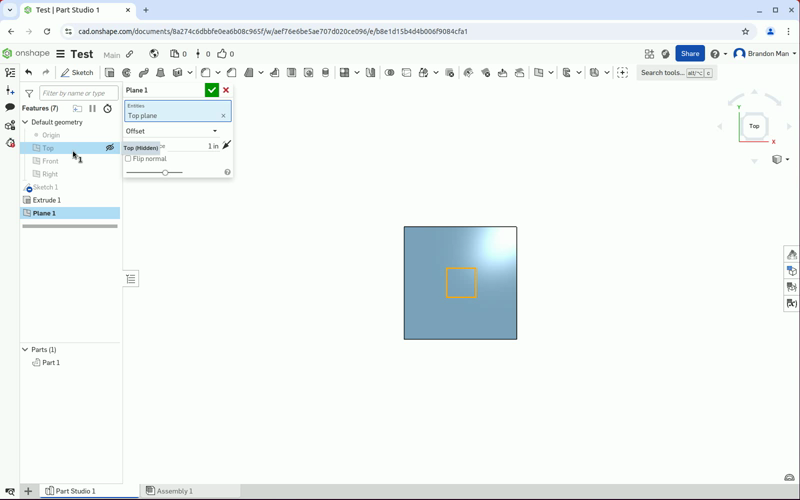
key(tab, 2)
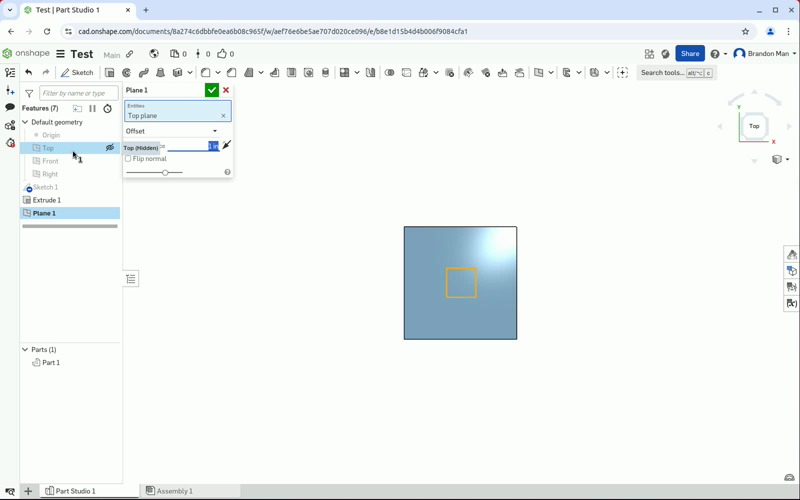
text(23.108)
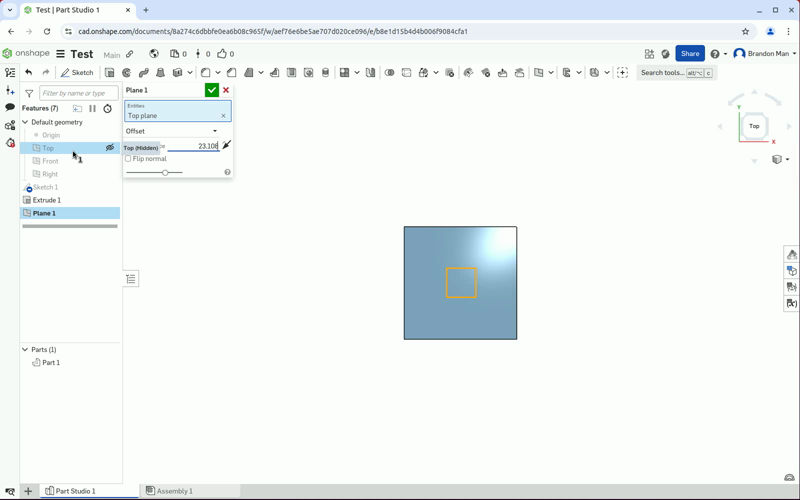
key(enter, 2)
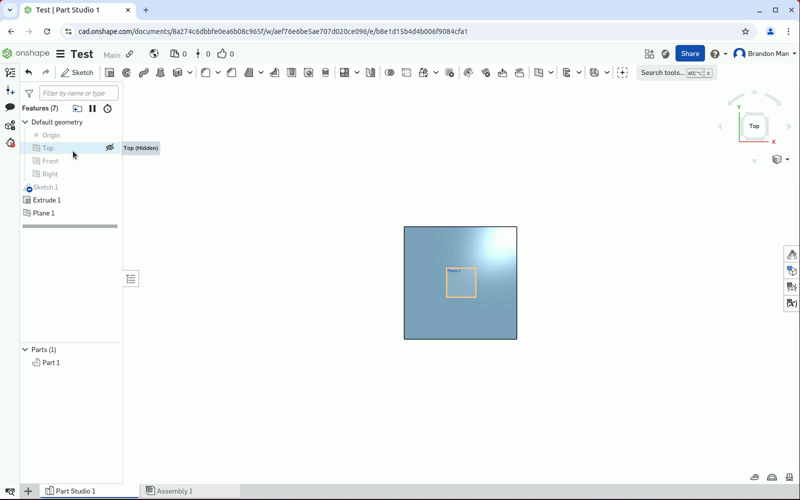
key(shift+s)
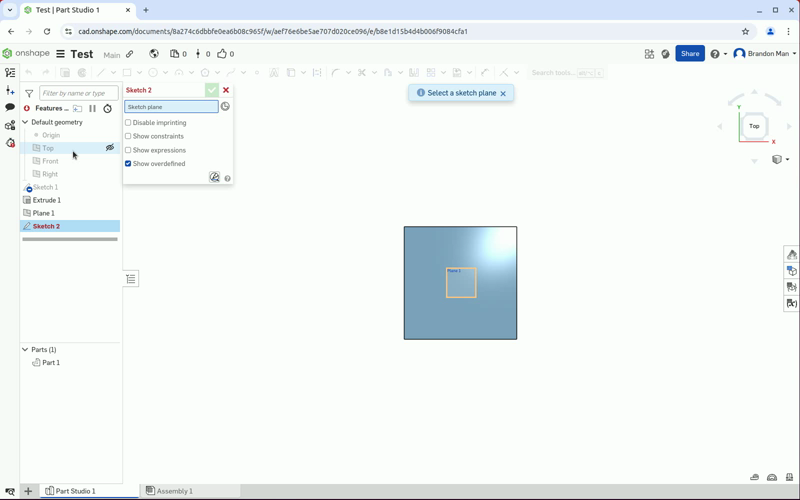
mouse_move(73, 215)
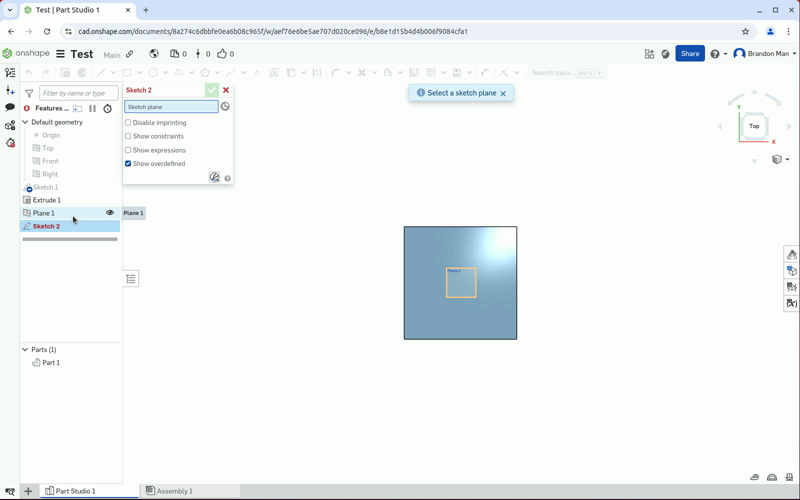
click(73, 215)
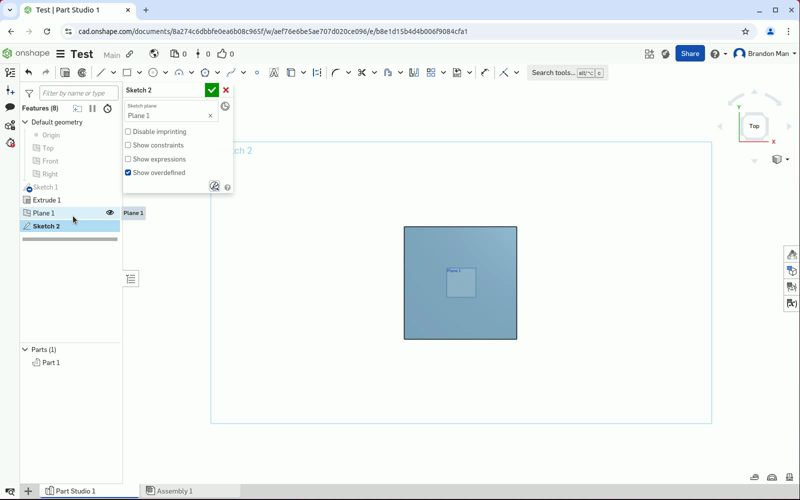
mouse_move(73, 352)
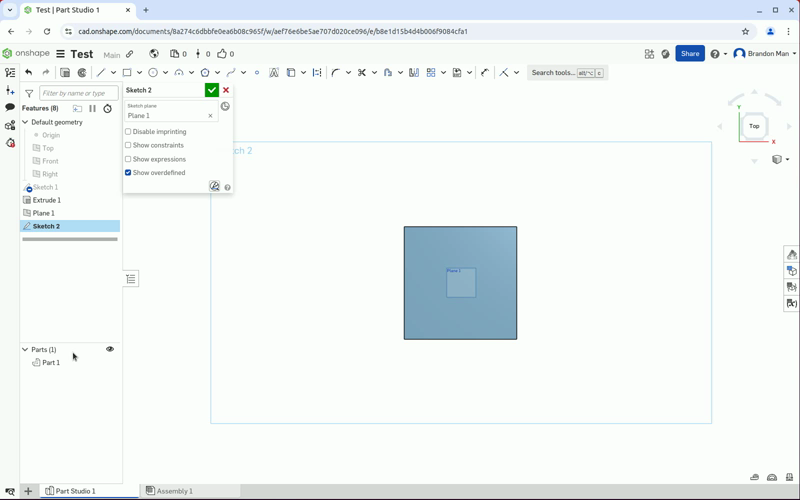
key(y)
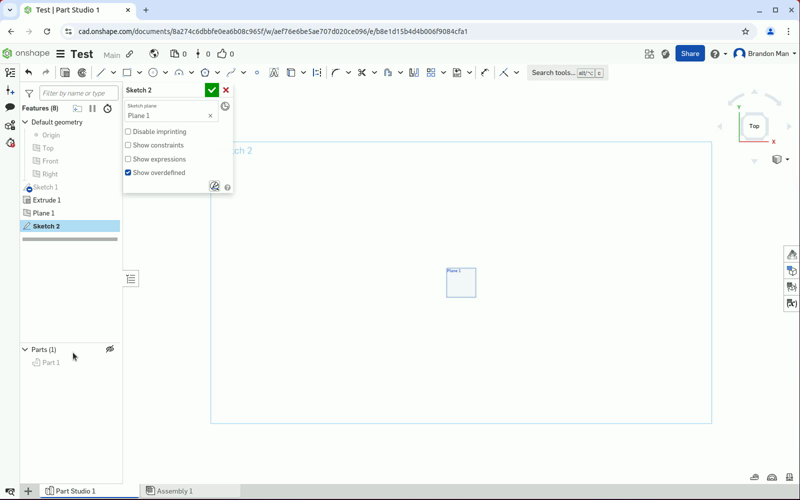
key(c)
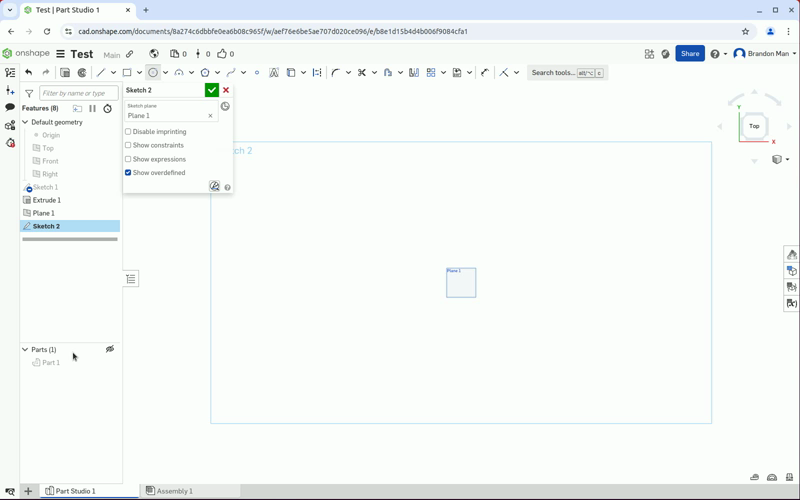
key_down(shift)
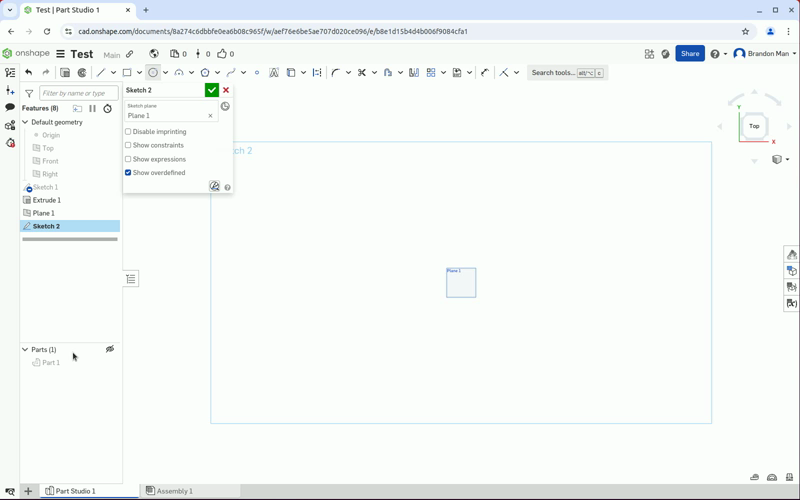
mouse_move(461, 282)
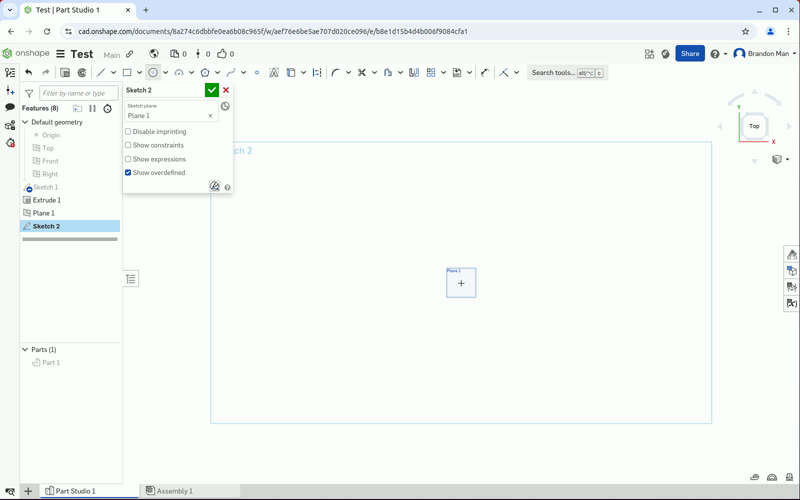
click(461, 282)
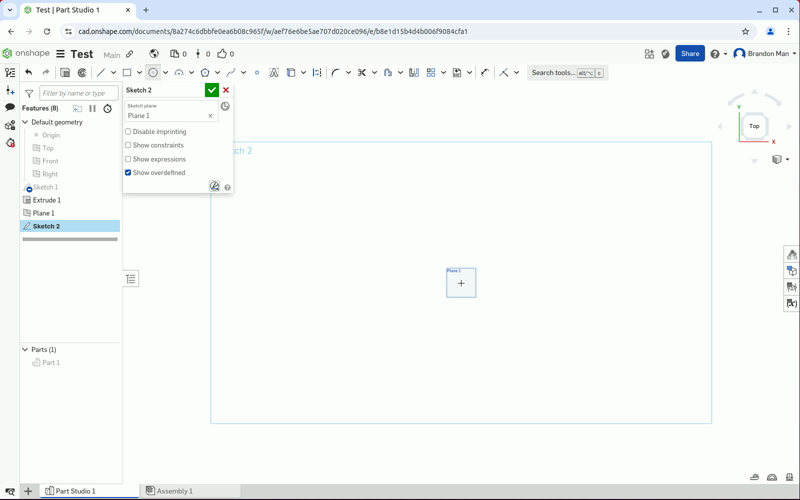
key_up(shift)
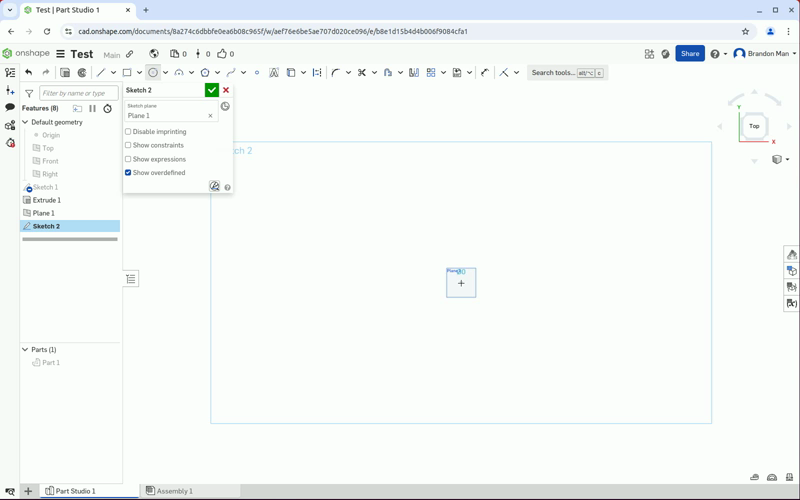
mouse_move(484, 282)
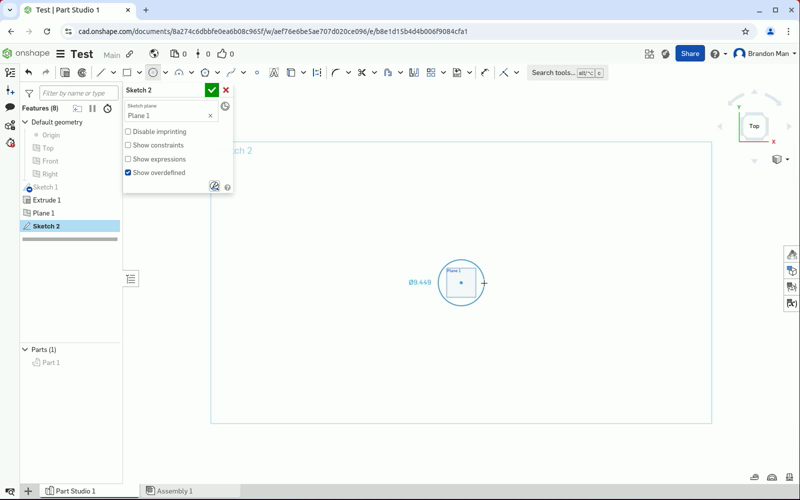
click(484, 282)
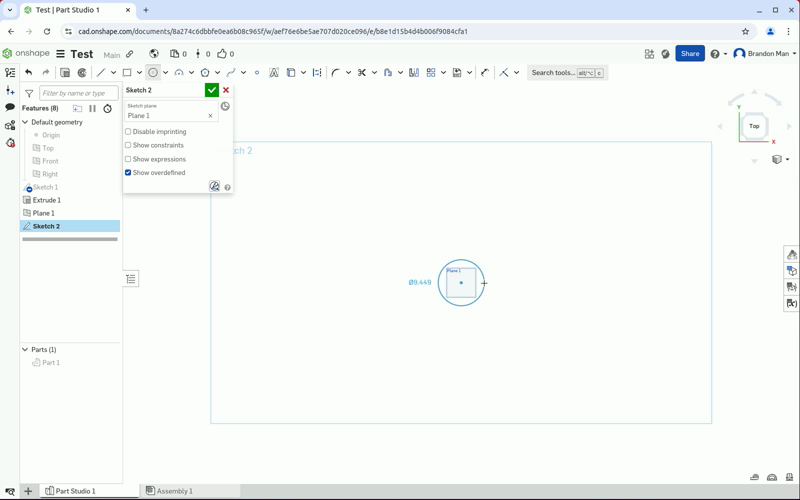
key(esc)
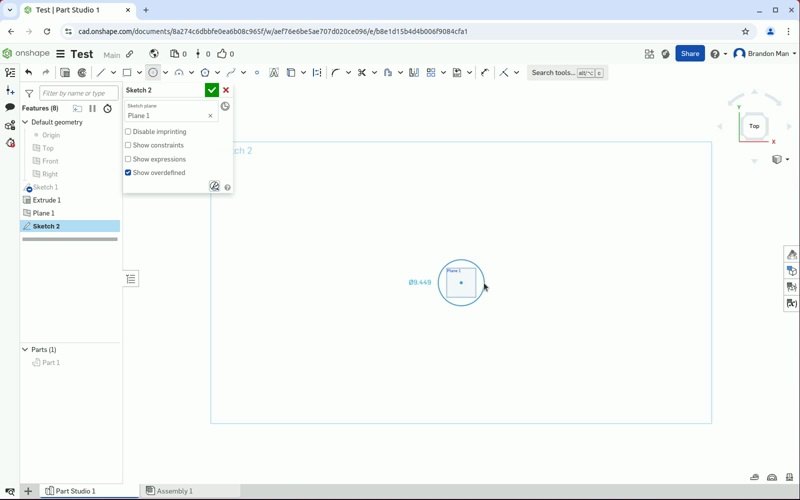
mouse_move(449, 283)
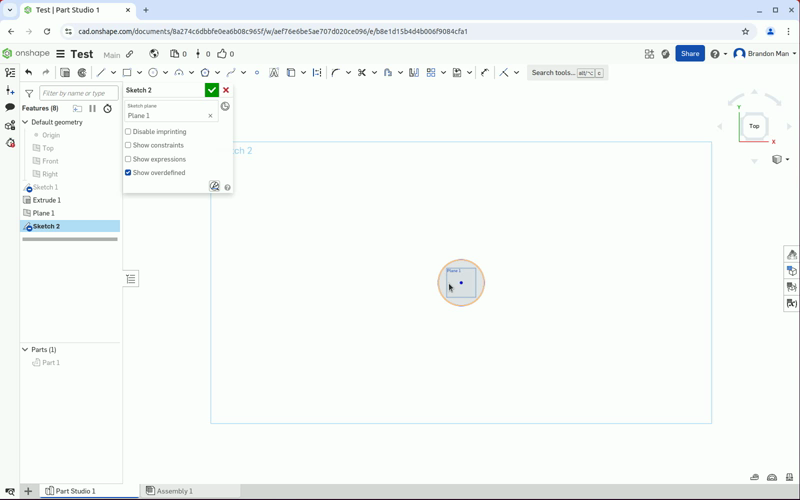
scroll(6)
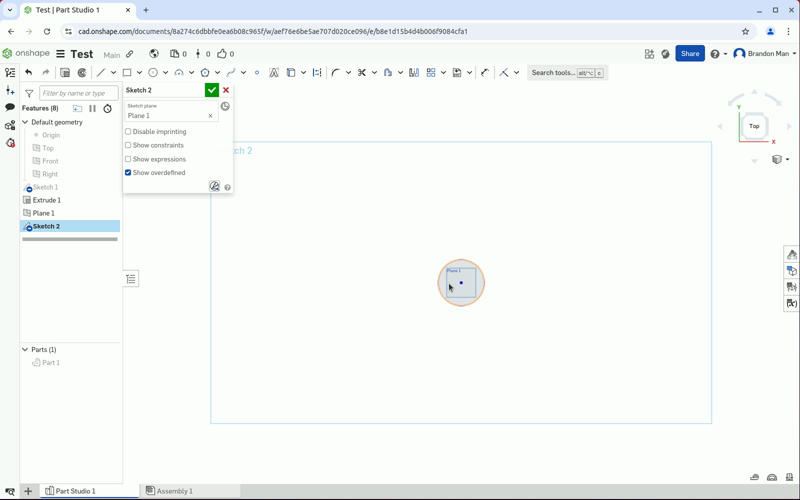
scroll(6)
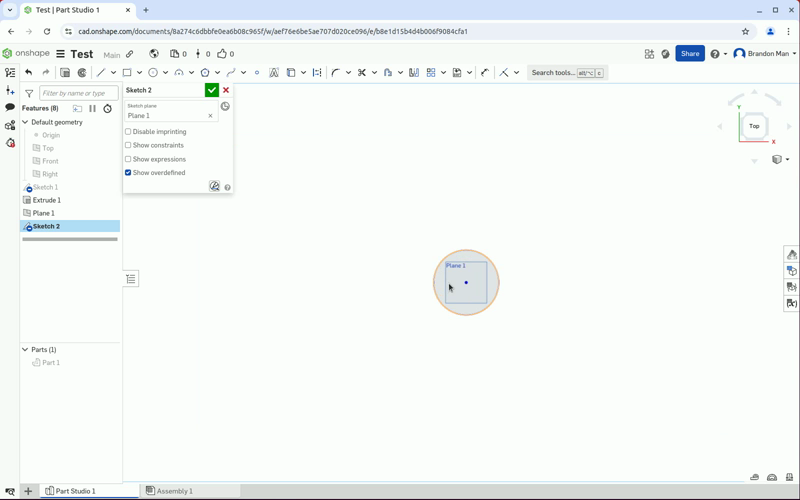
scroll(6)
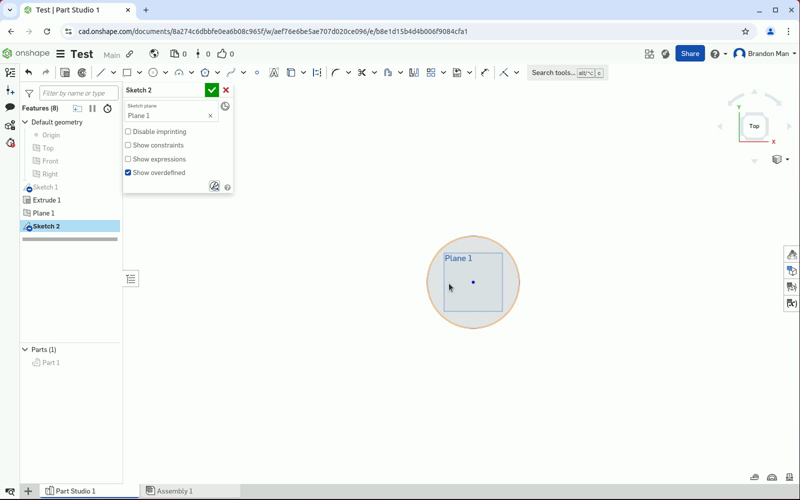
scroll(6)
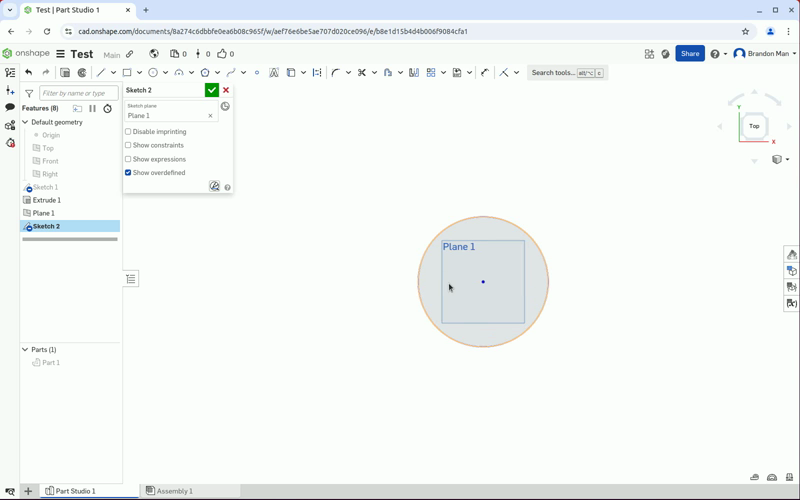
scroll(6)
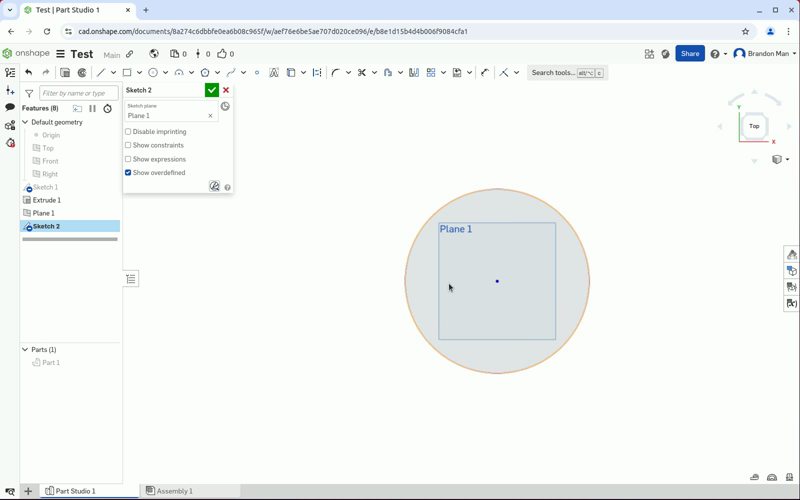
scroll(6)
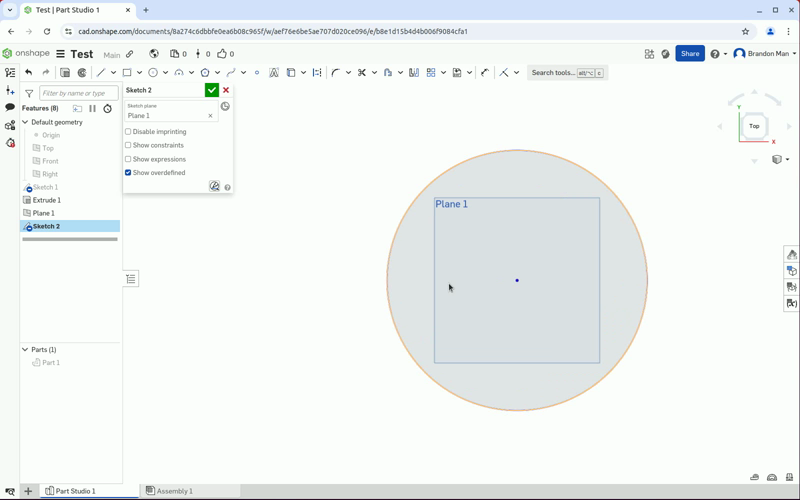
scroll(6)
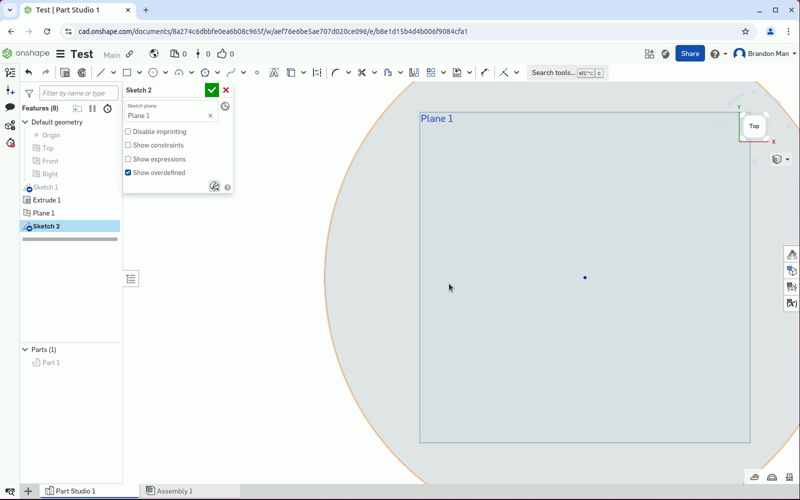
click(449, 283)
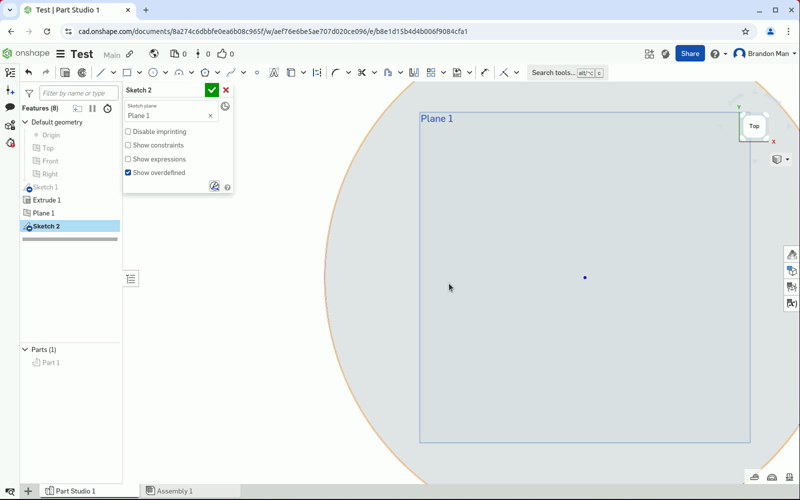
scroll(-6)
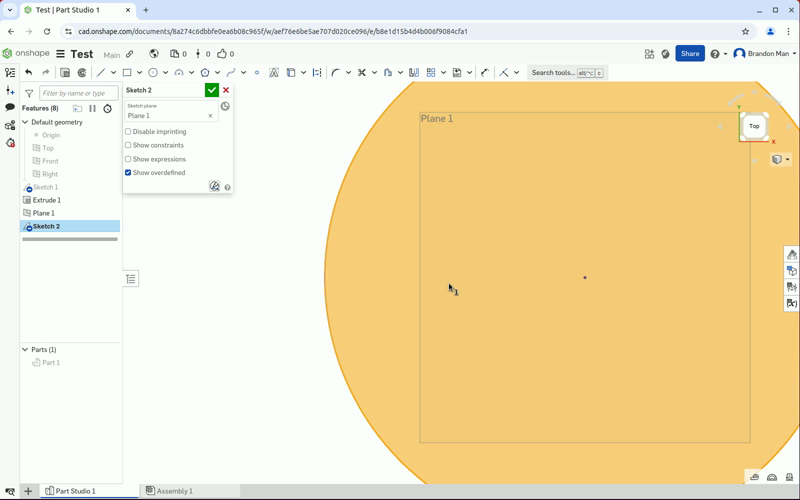
scroll(-6)
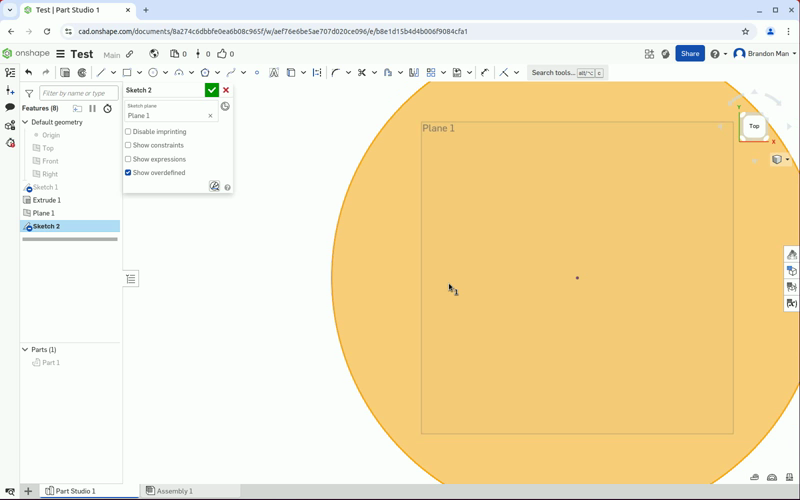
scroll(-6)
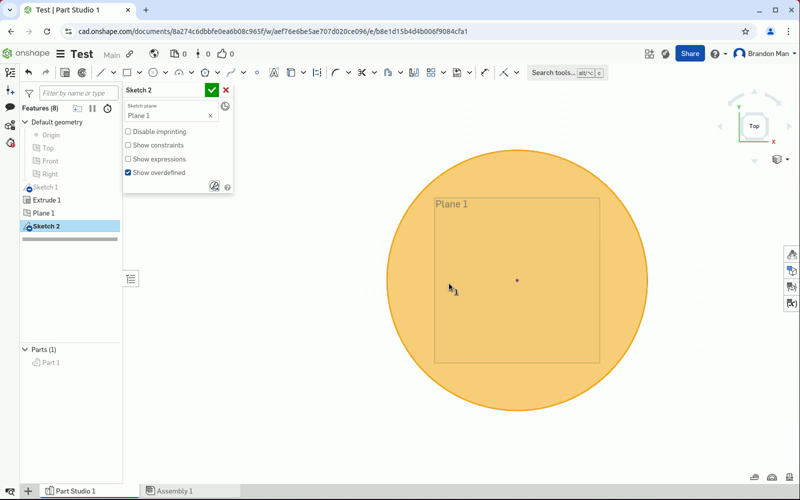
scroll(-6)
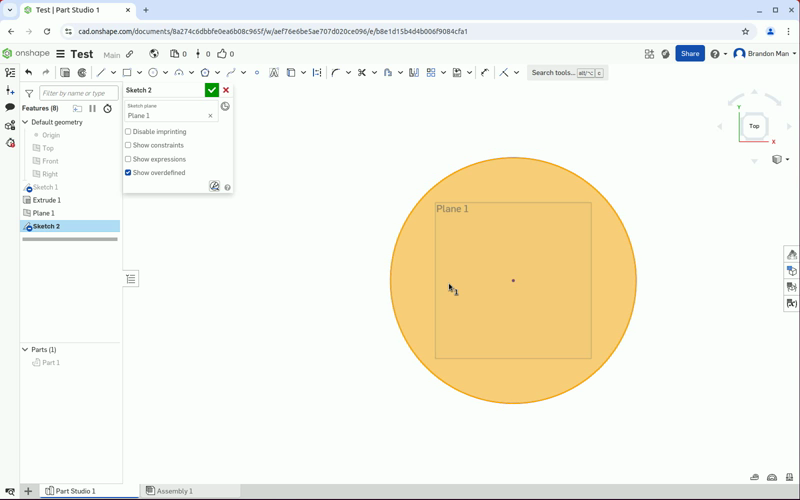
scroll(-6)
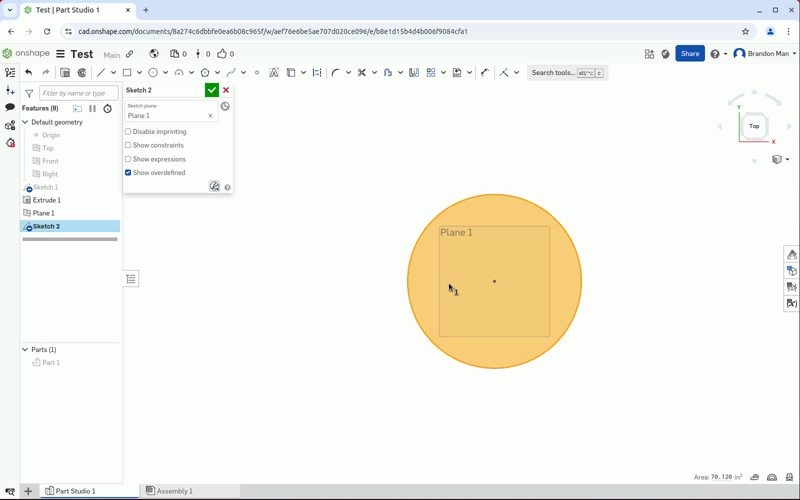
scroll(-6)
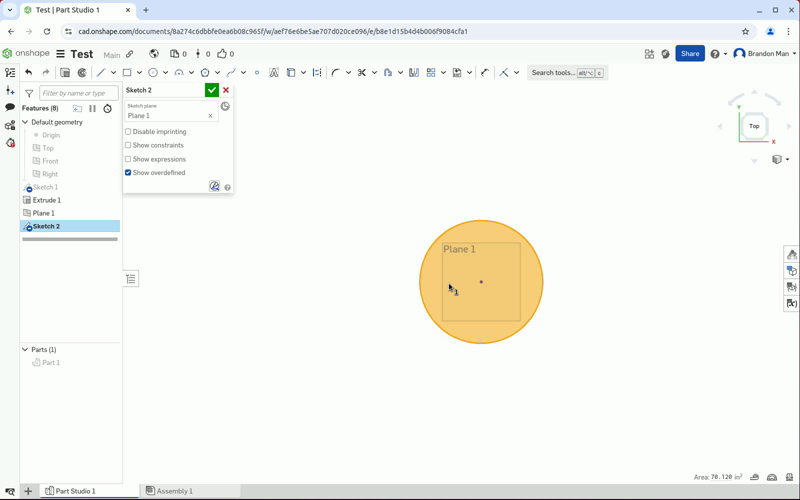
scroll(-6)
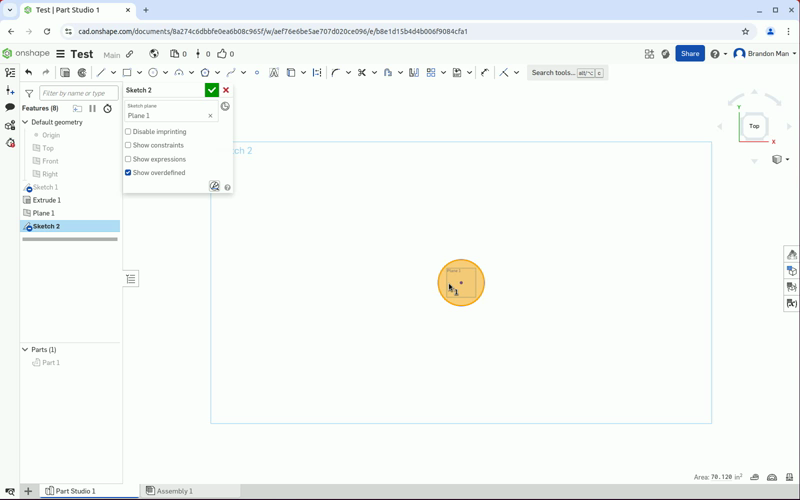
mouse_move(73, 352)
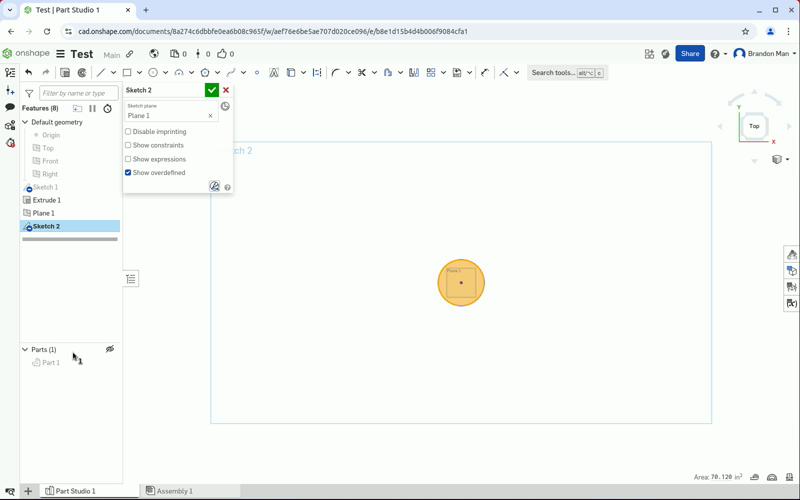
key(shift+y)
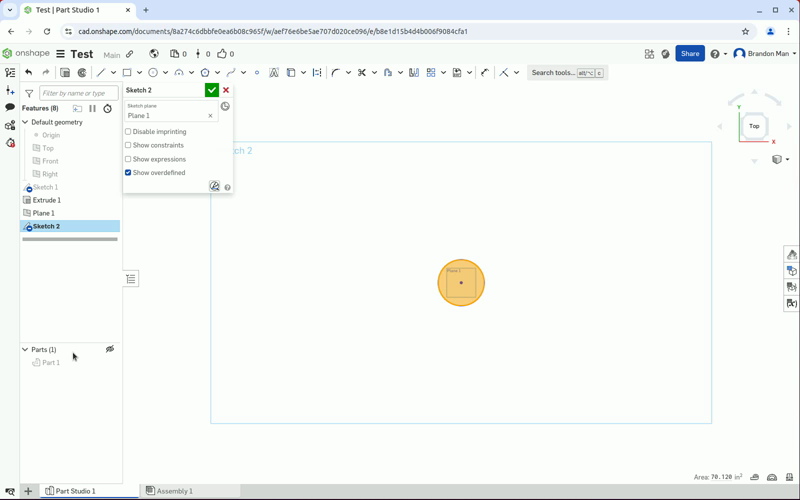
key(shift+e)
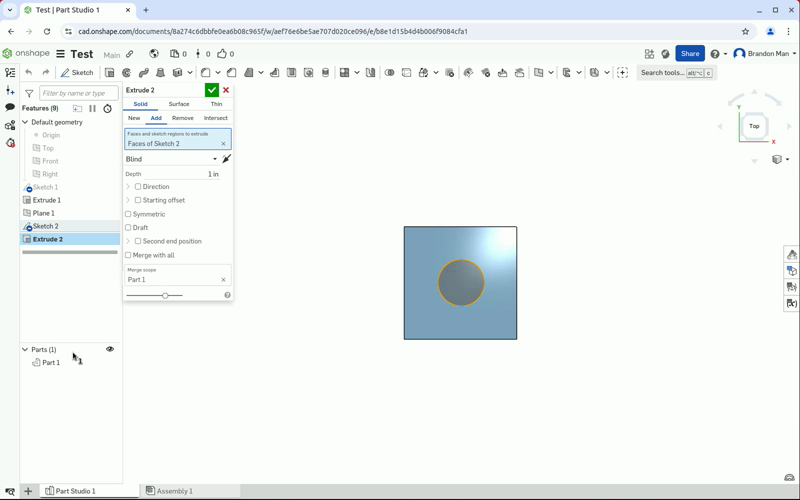
mouse_move(143, 106)
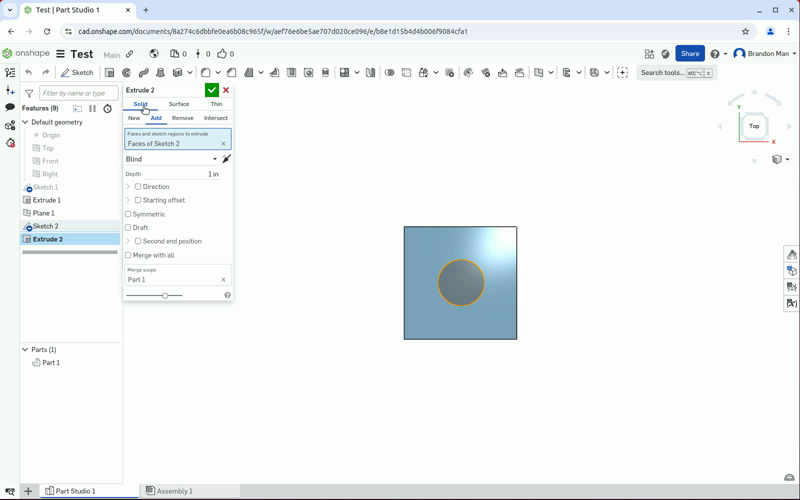
click(143, 106)
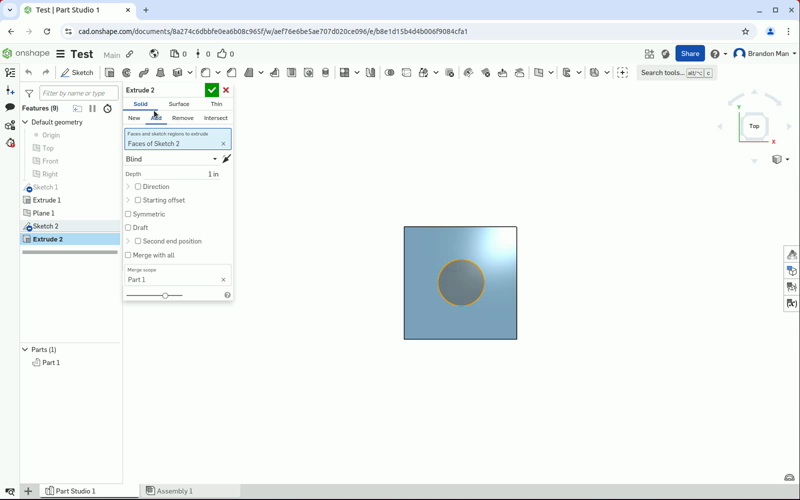
mouse_move(186, 120)
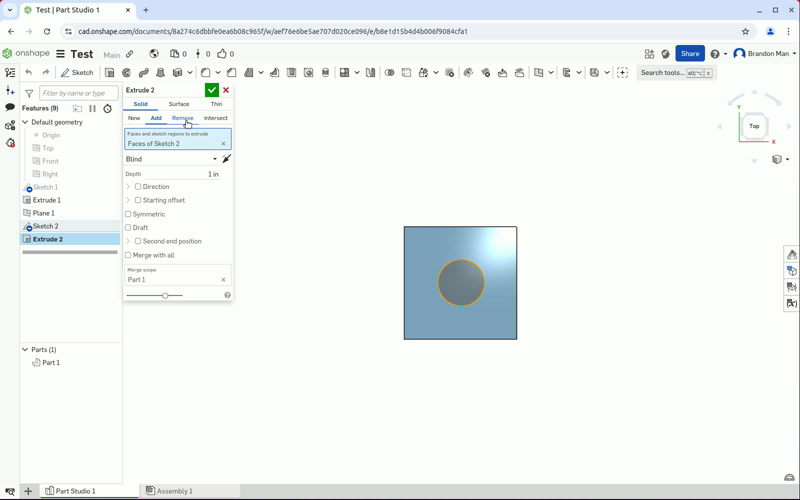
click(186, 120)
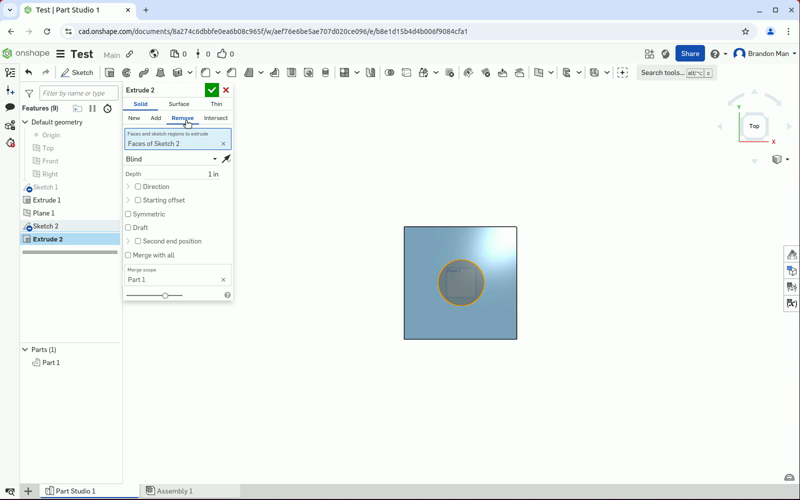
key(tab, 4)
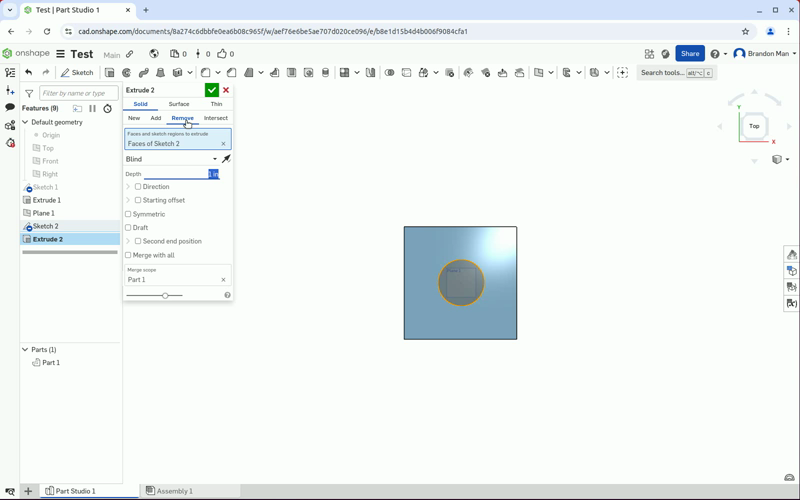
text(11.554)
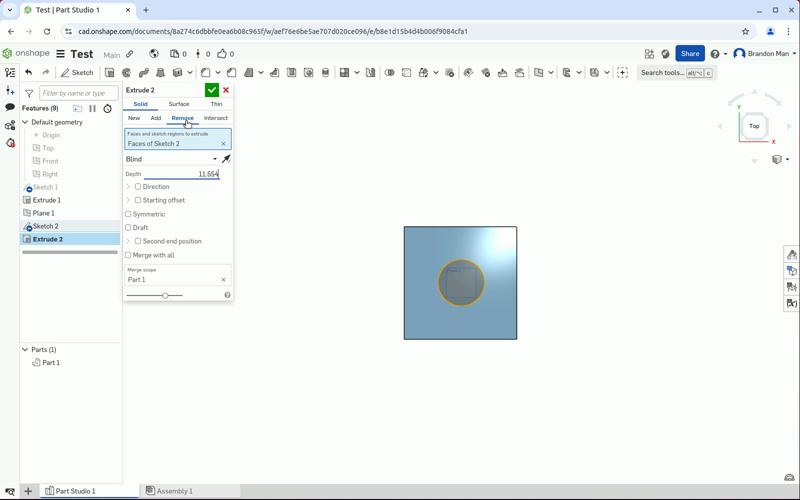
key(tab, 6)
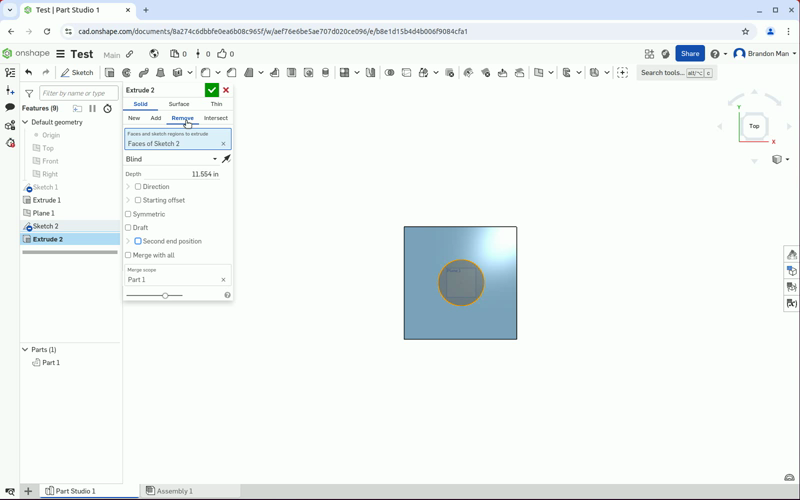
key(space)
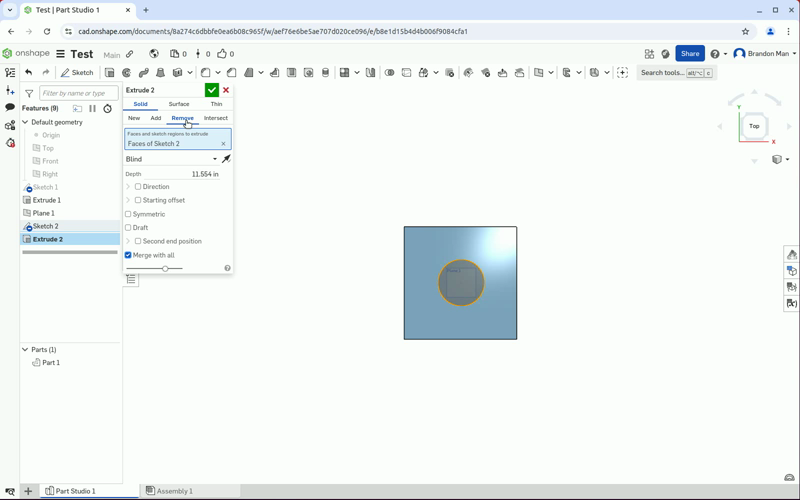
key(enter)
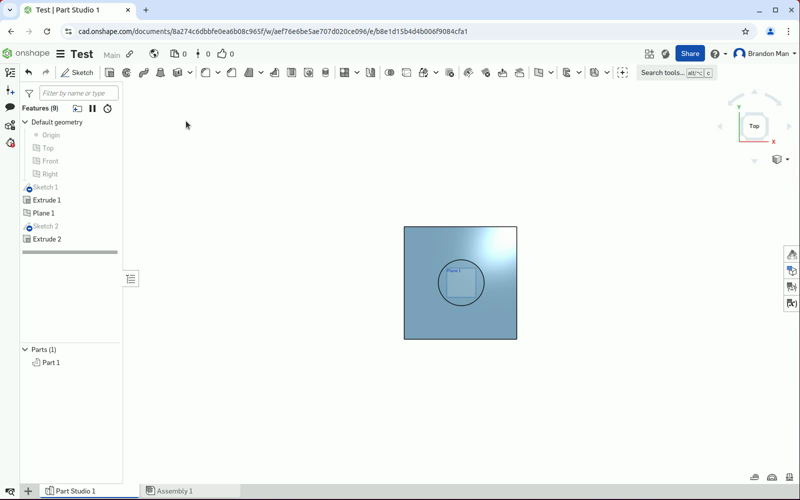
key(shift+h)
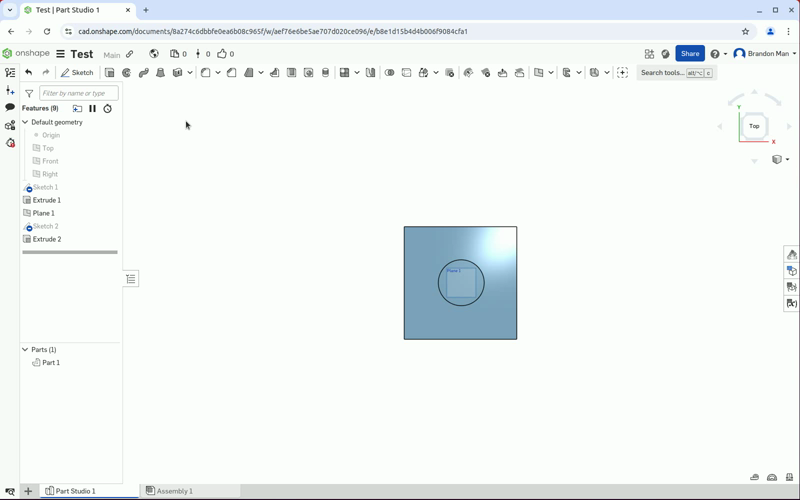
key(shift+h)
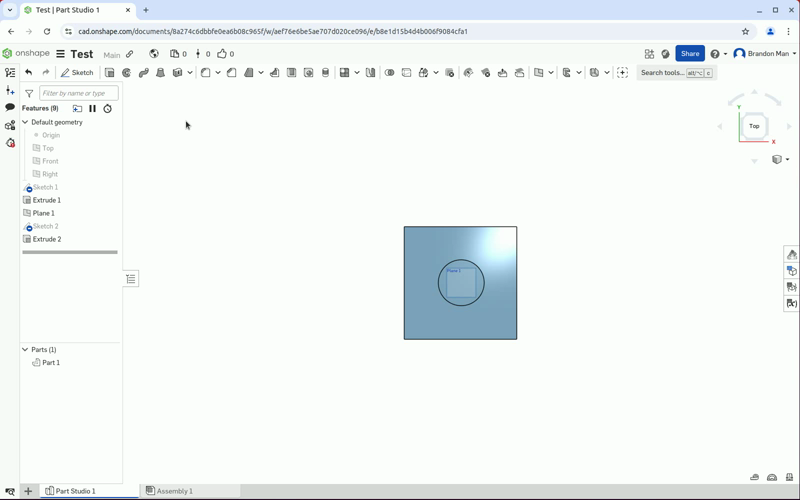
mouse_move(73, 189)
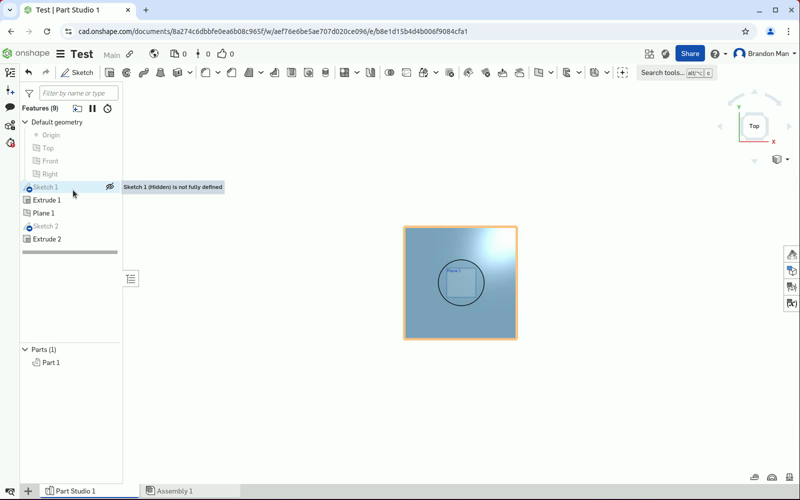
click(73, 189)
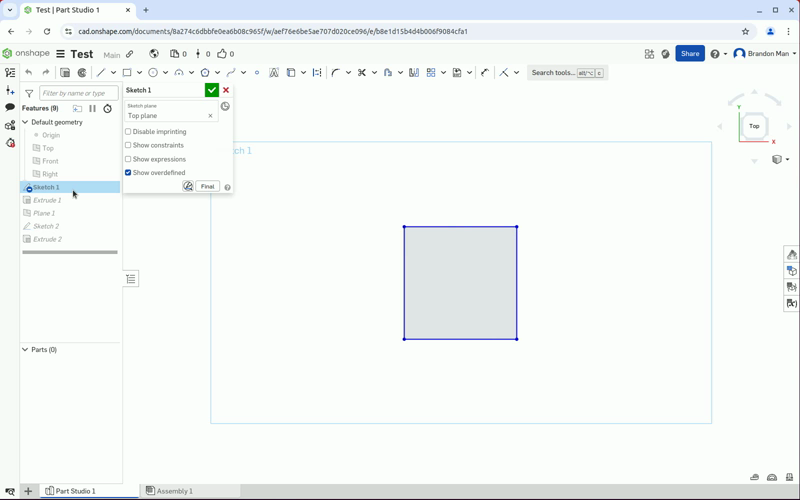
mouse_move(229, 92)
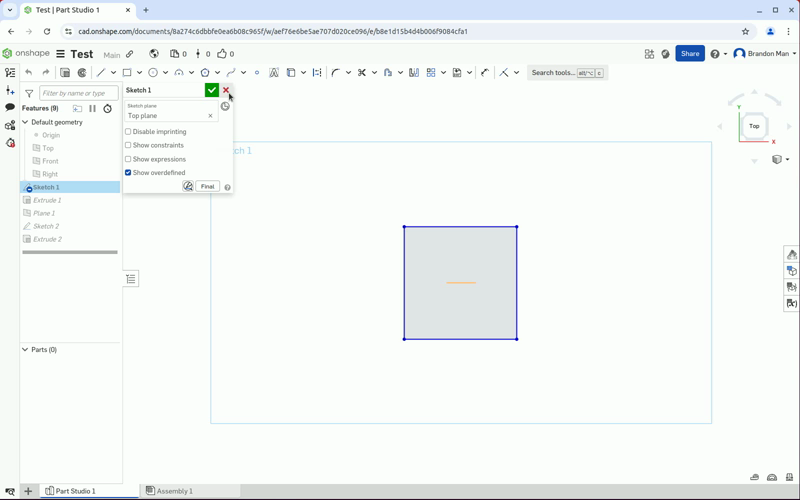
click(229, 92)
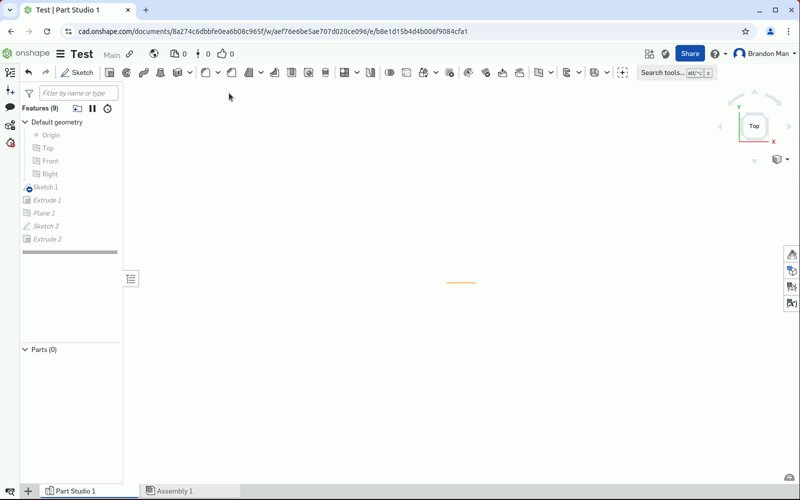
mouse_move(73, 352)
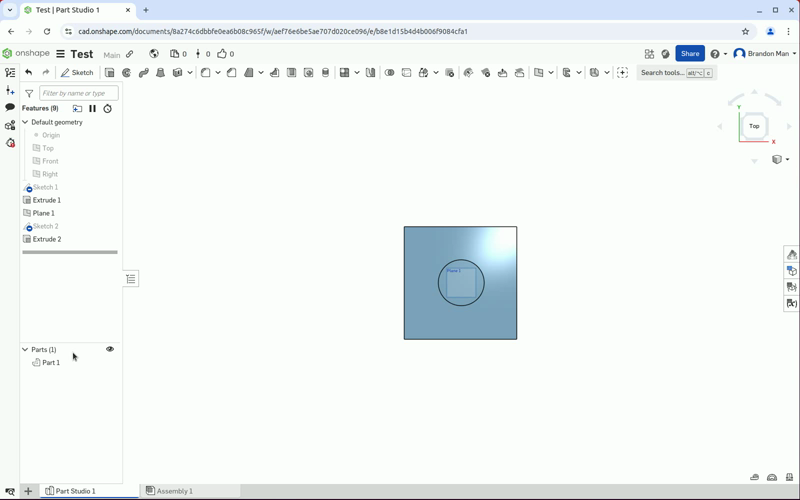
key(y)
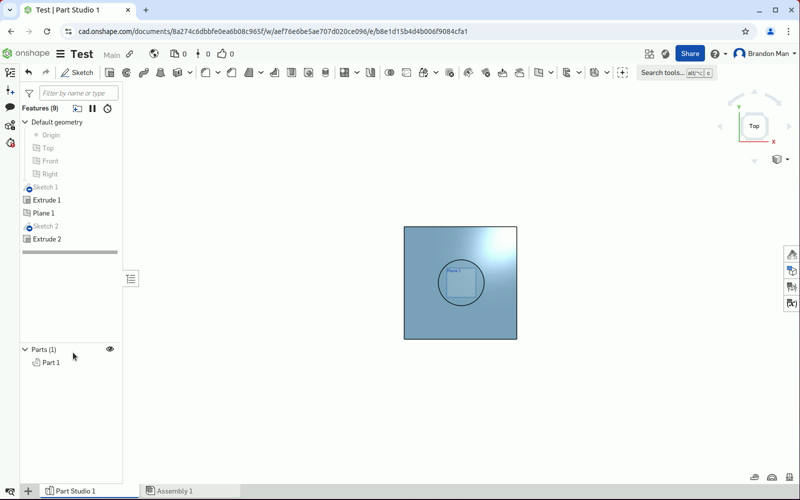
key(shift+p)
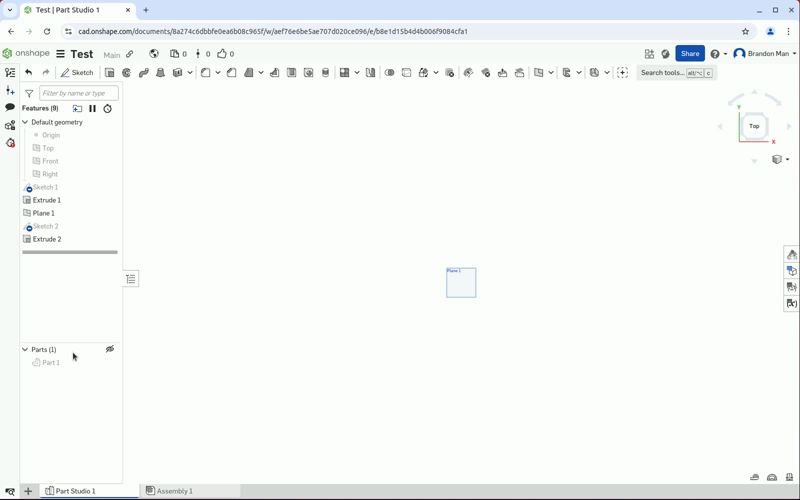
key(space)
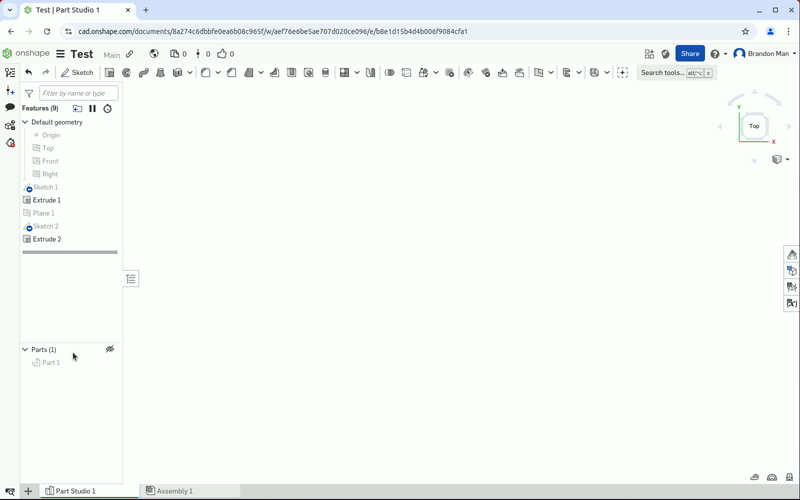
key_down(shift)
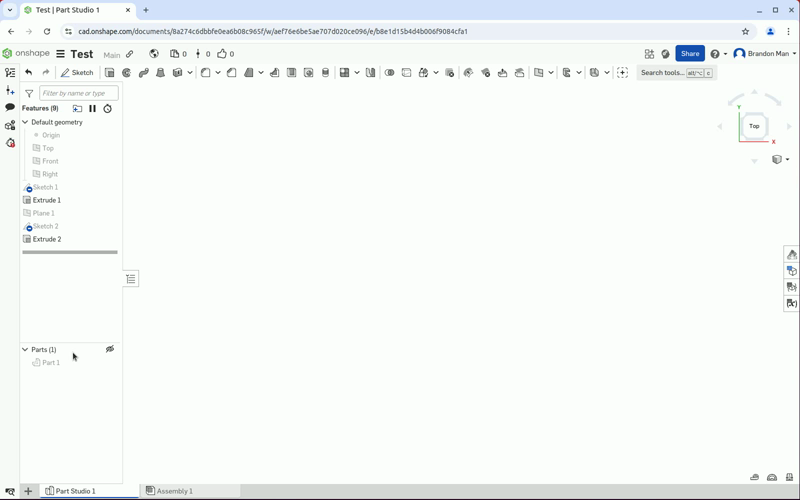
key(up)
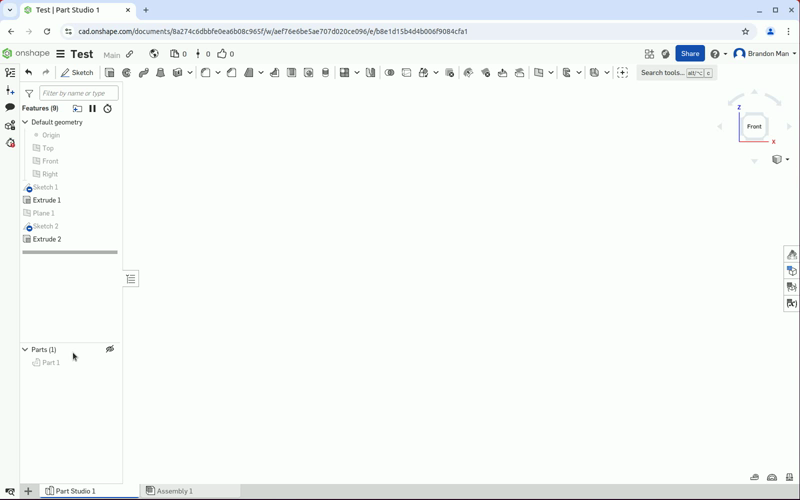
key_up(shift)
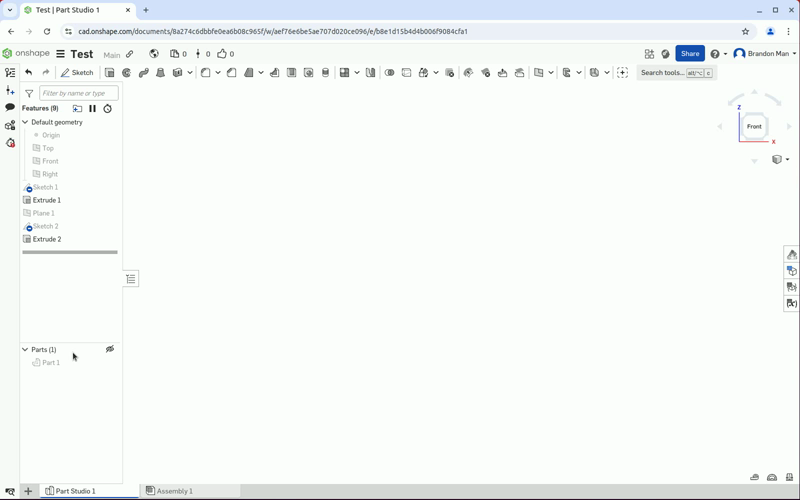
mouse_move(73, 352)
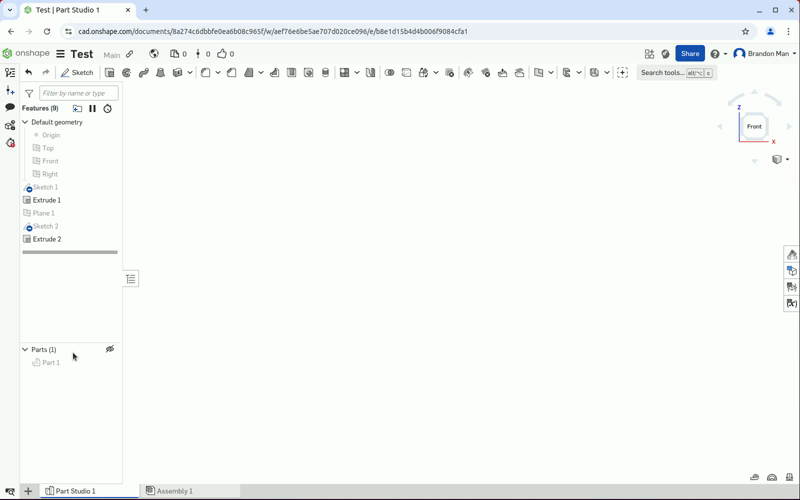
key(shift+y)
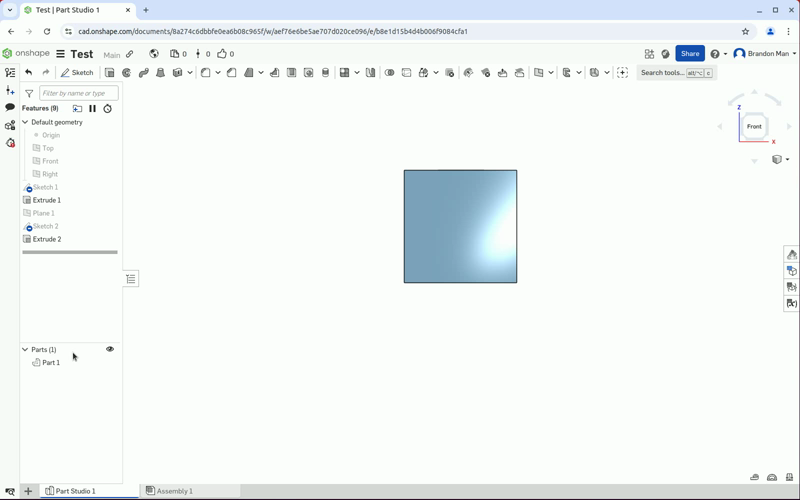
mouse_move(541, 75)
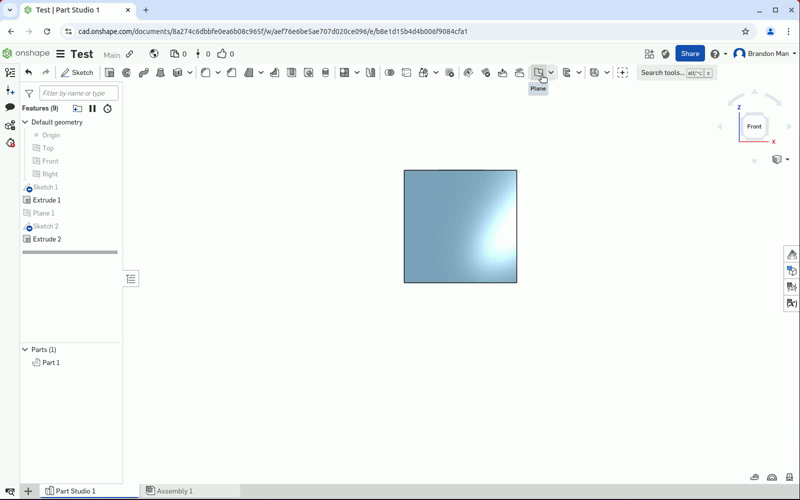
click(541, 75)
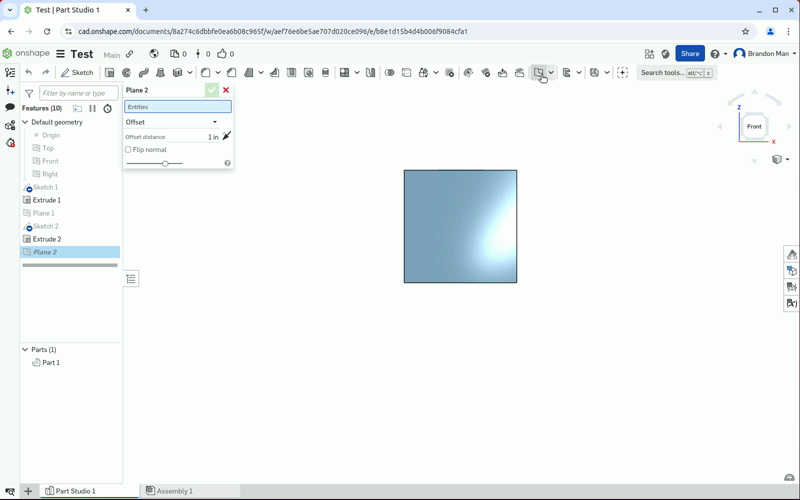
mouse_move(73, 163)
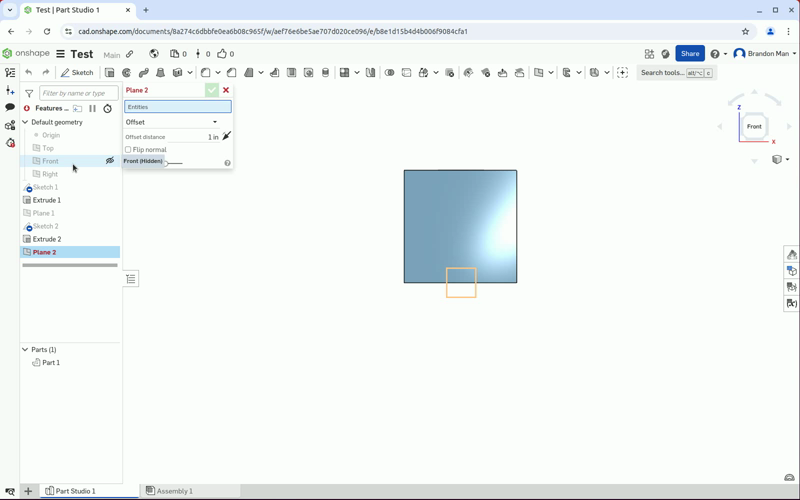
click(73, 163)
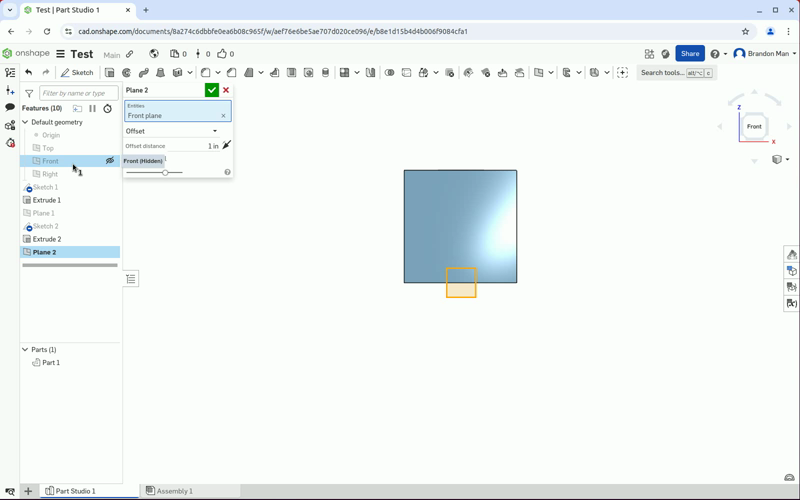
key(tab, 2)
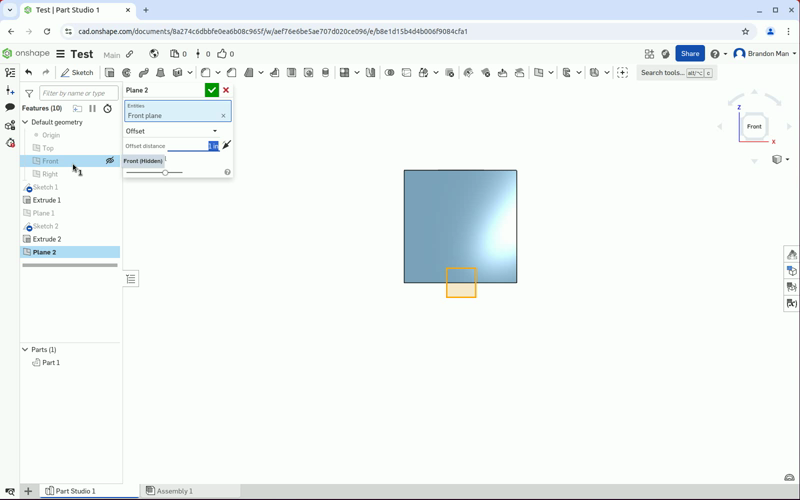
text(11.554)
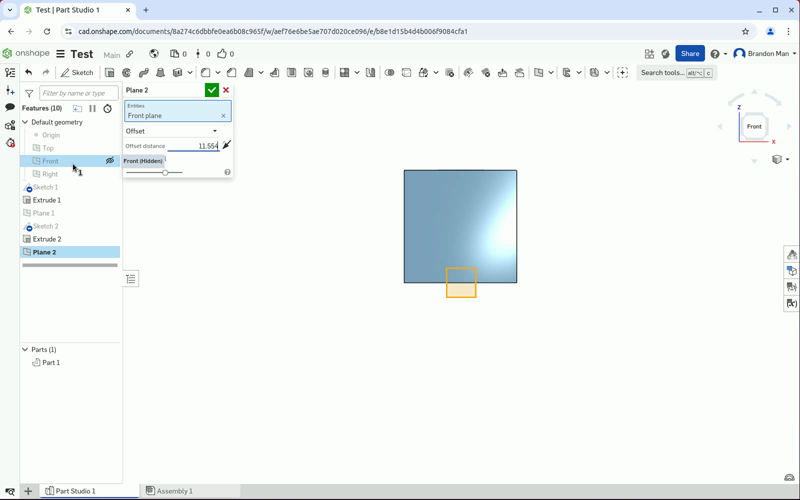
key(enter, 2)
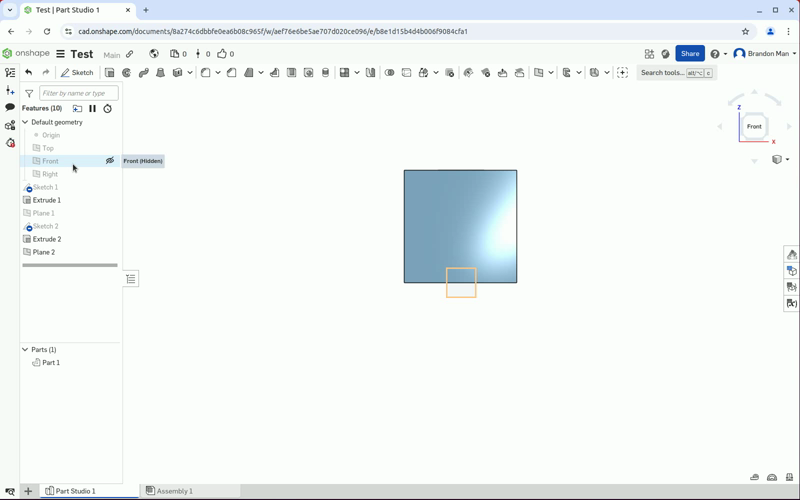
key(shift+s)
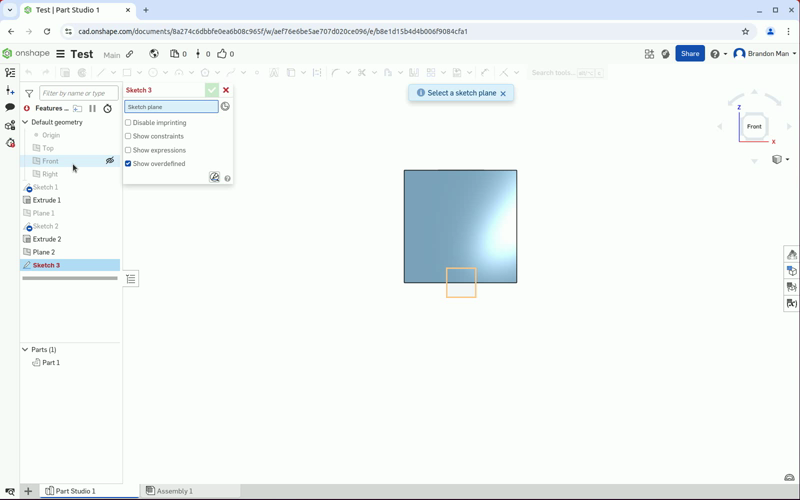
mouse_move(73, 254)
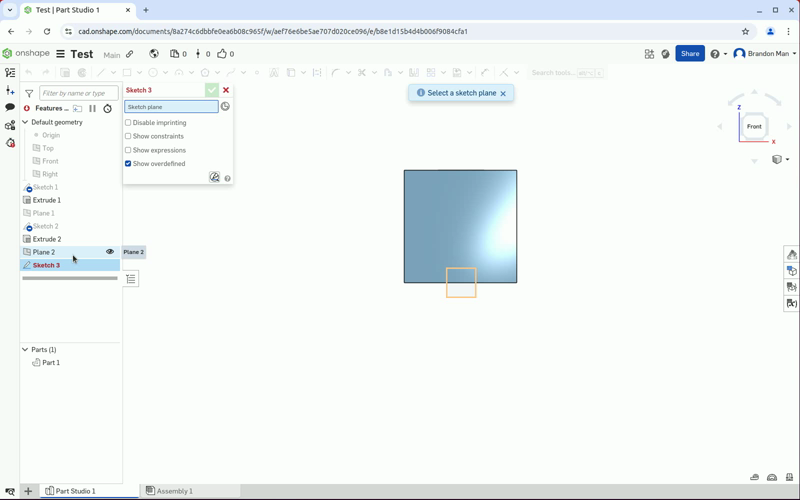
click(73, 254)
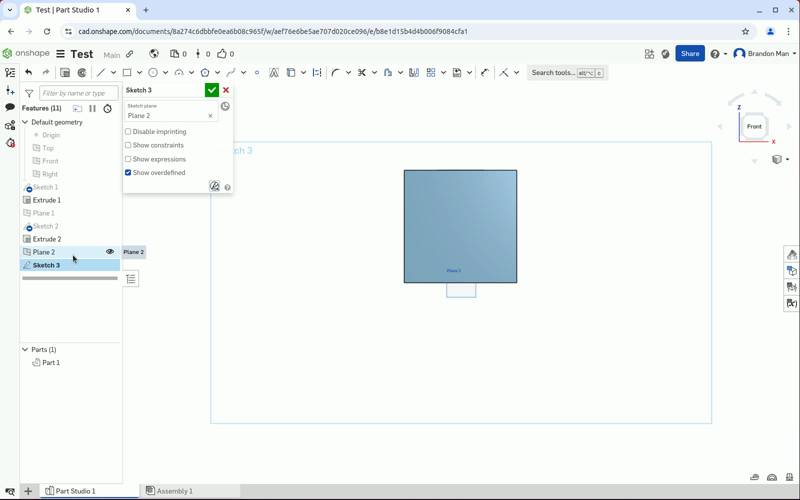
mouse_move(73, 352)
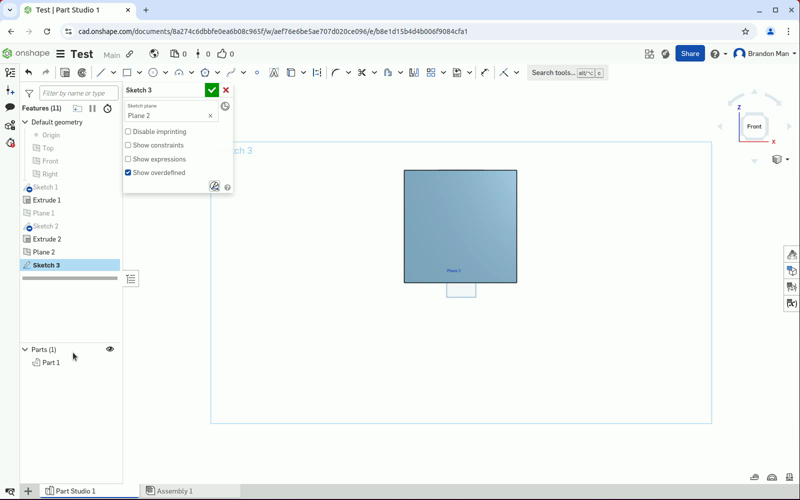
key(y)
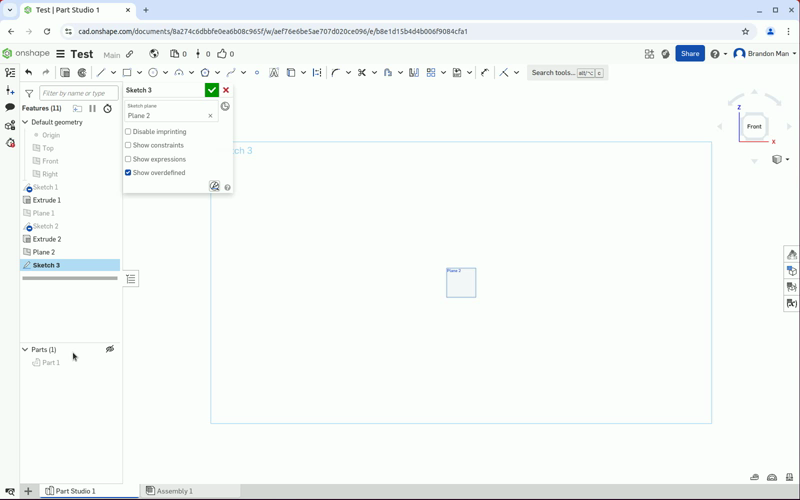
key(c)
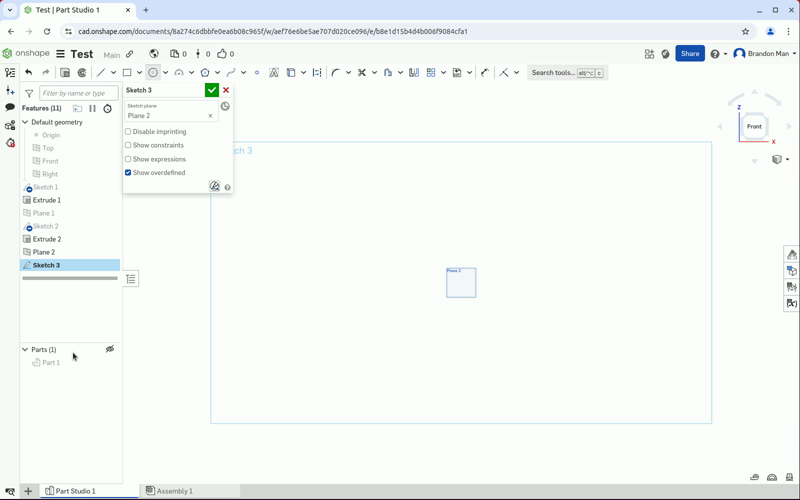
key_down(shift)
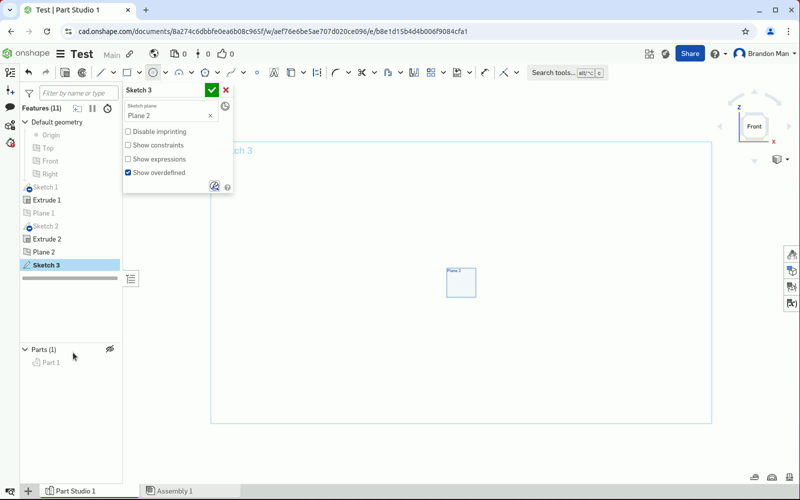
mouse_move(461, 226)
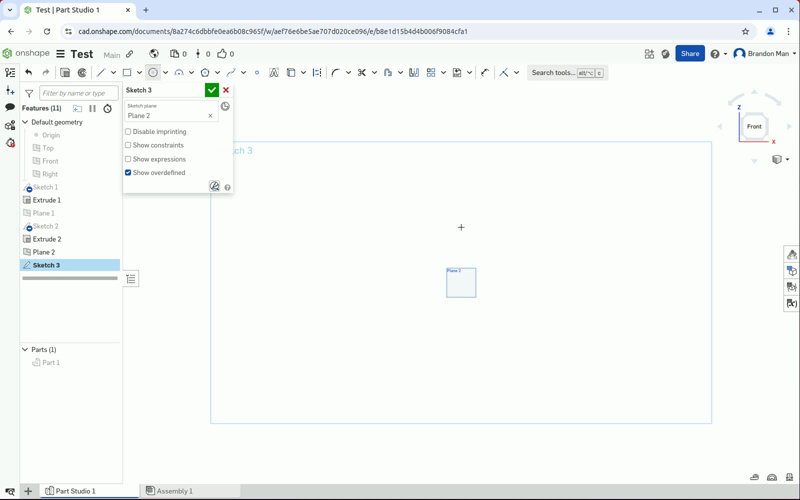
click(461, 226)
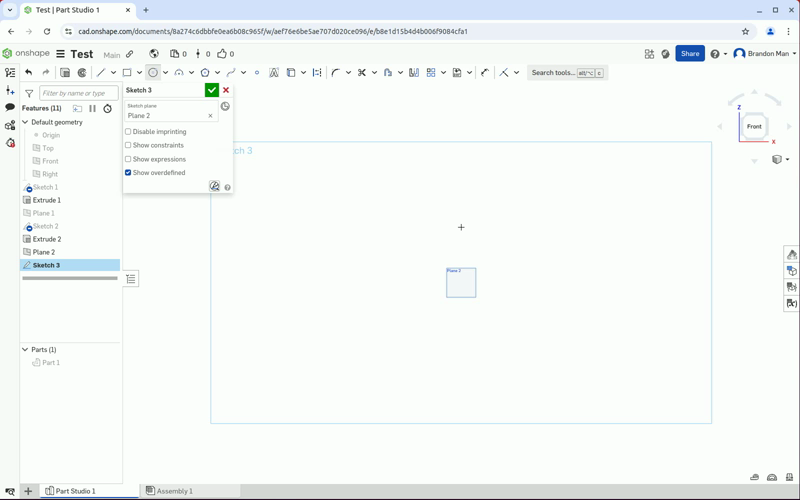
key_up(shift)
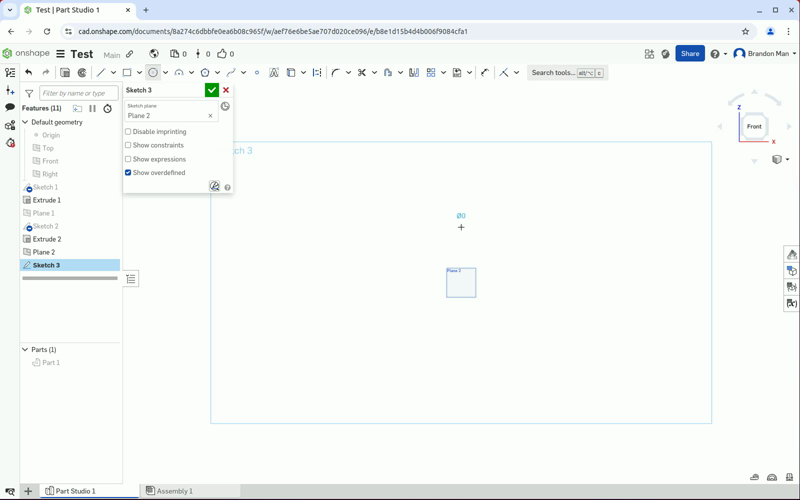
mouse_move(495, 226)
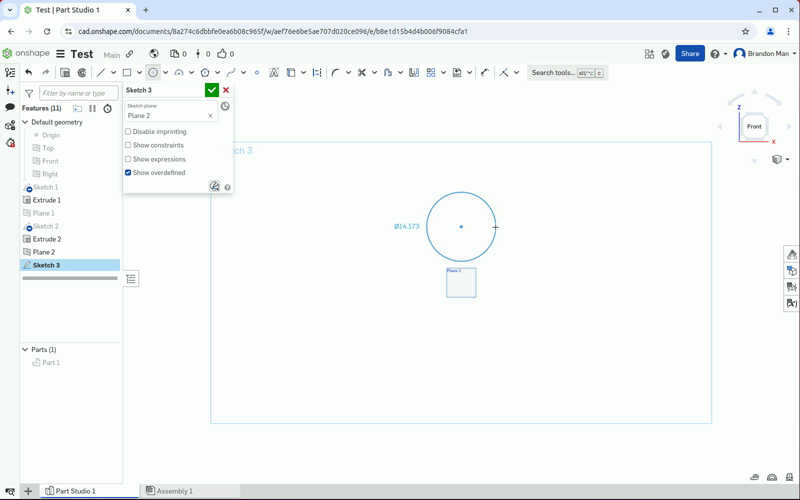
click(495, 226)
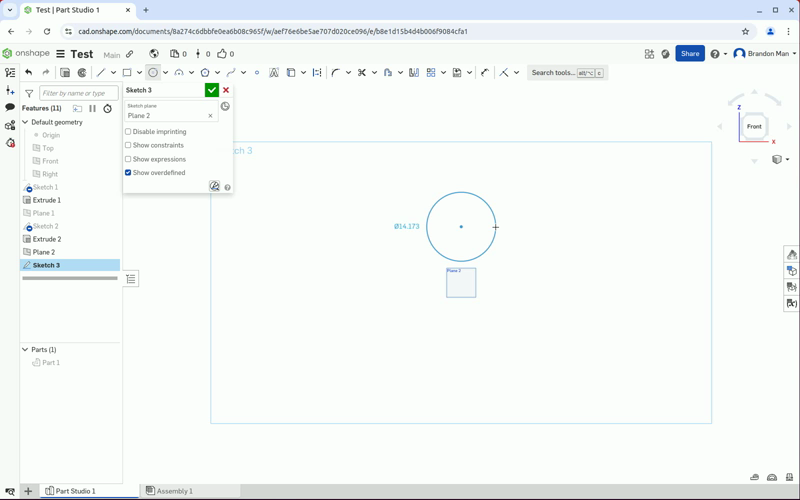
key(esc)
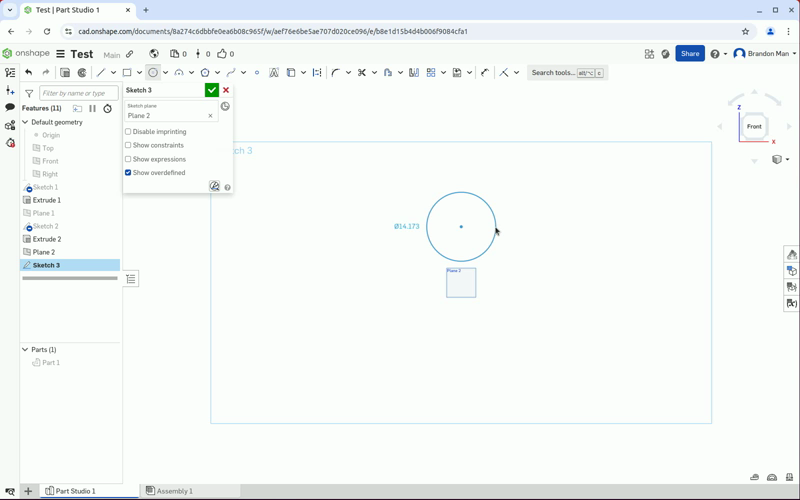
key(c)
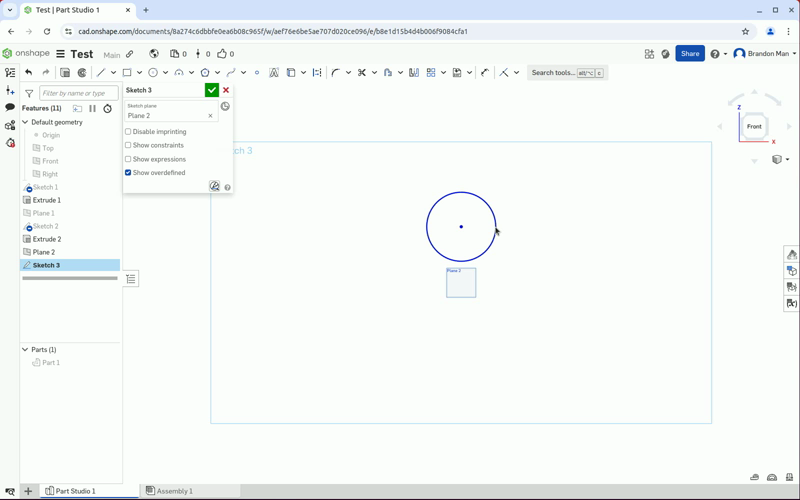
key_down(shift)
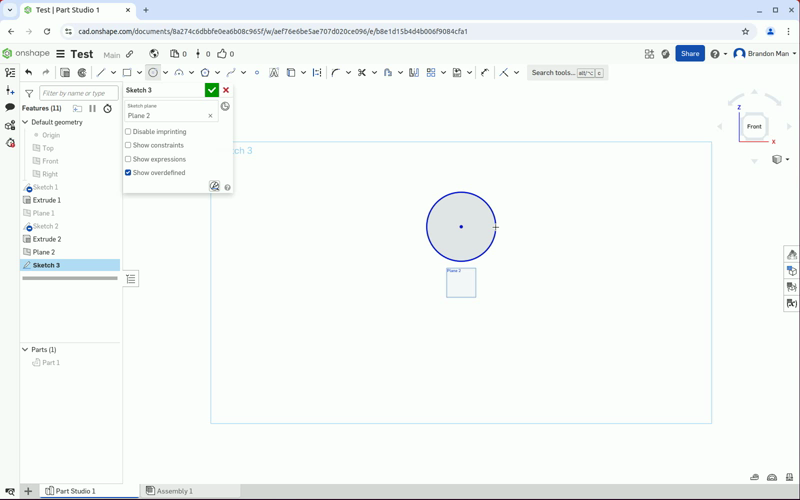
mouse_move(461, 226)
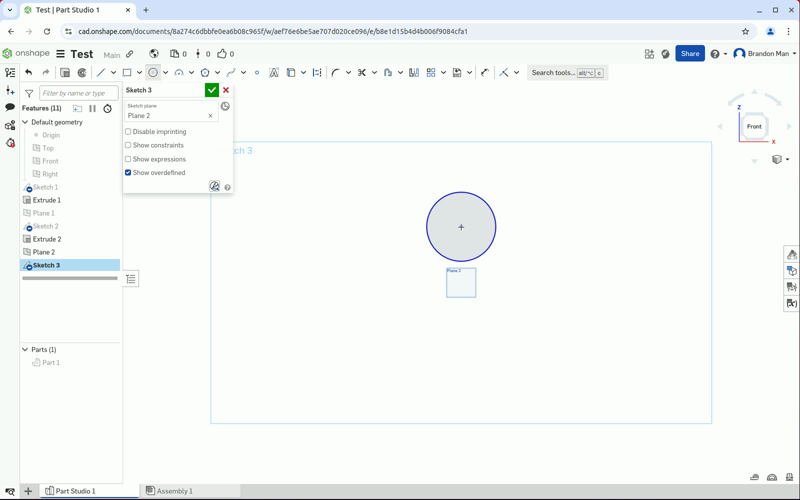
click(461, 226)
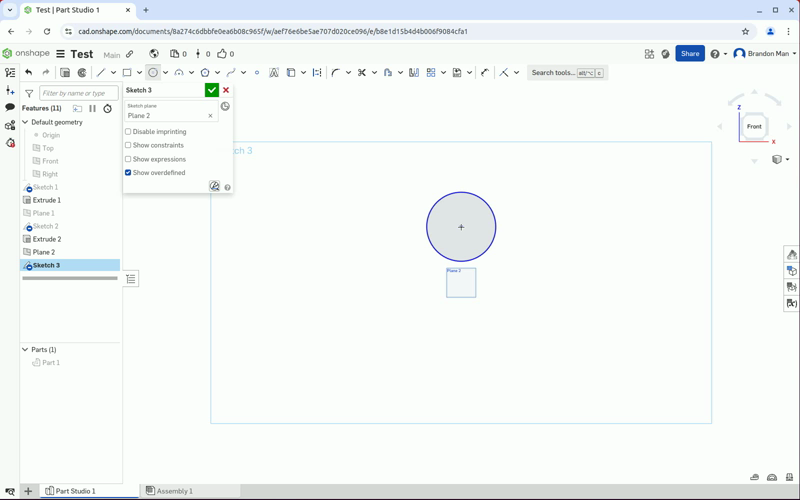
key_up(shift)
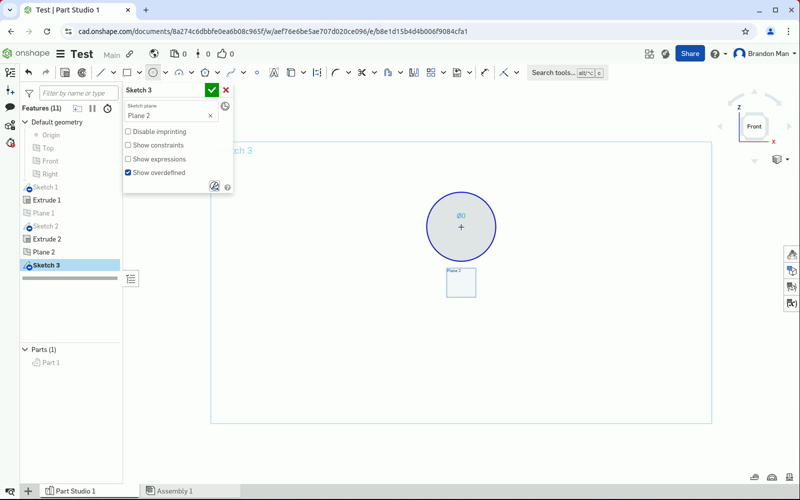
mouse_move(478, 226)
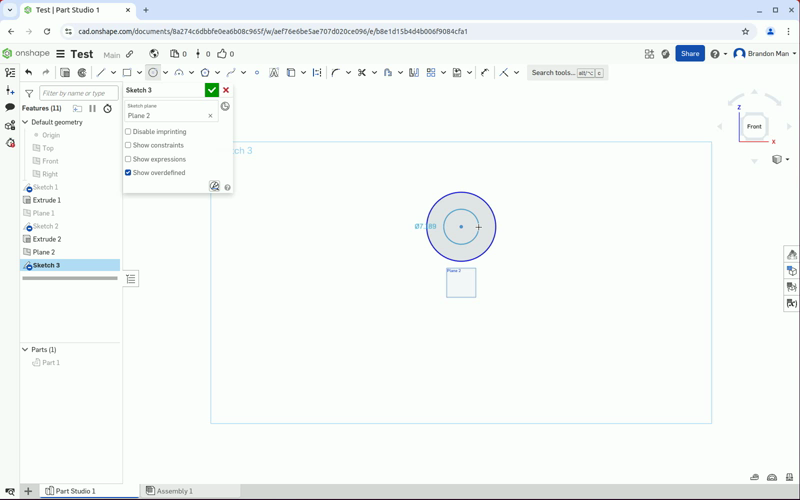
click(478, 226)
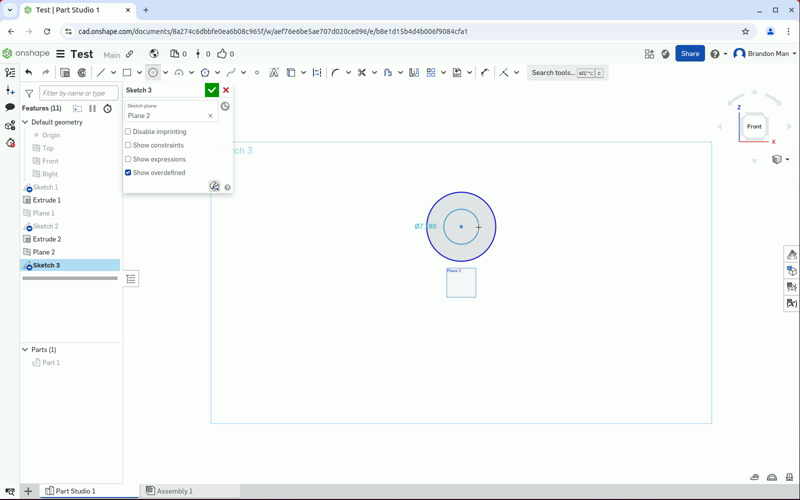
key(esc)
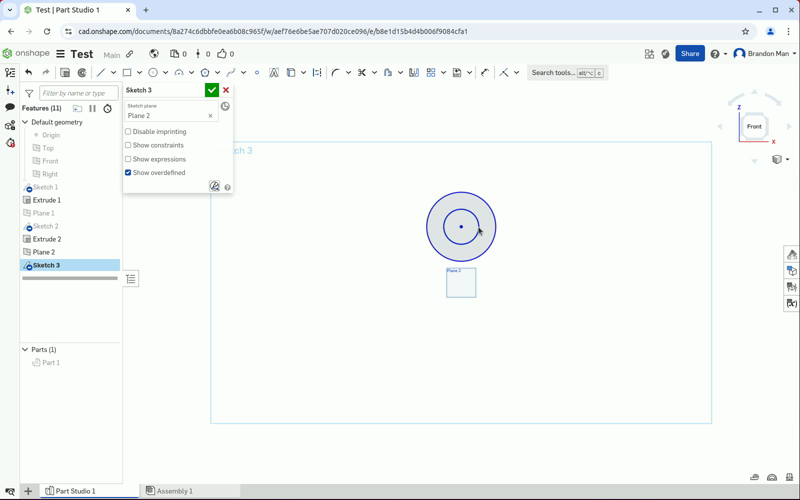
mouse_move(437, 238)
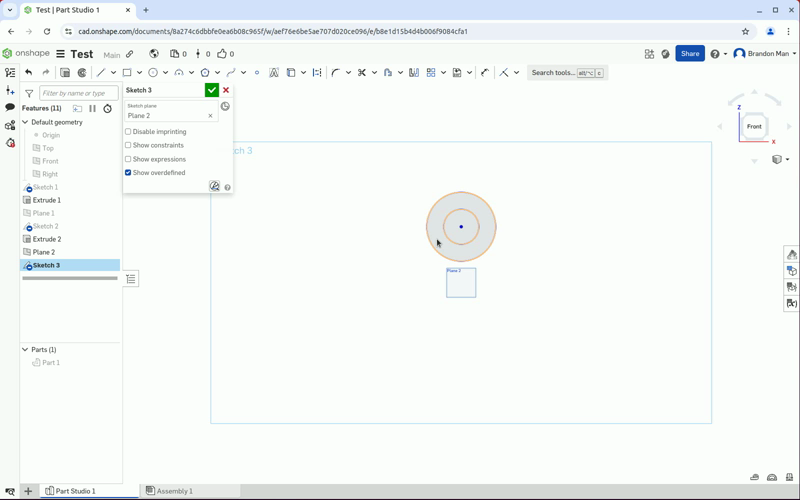
click(437, 238)
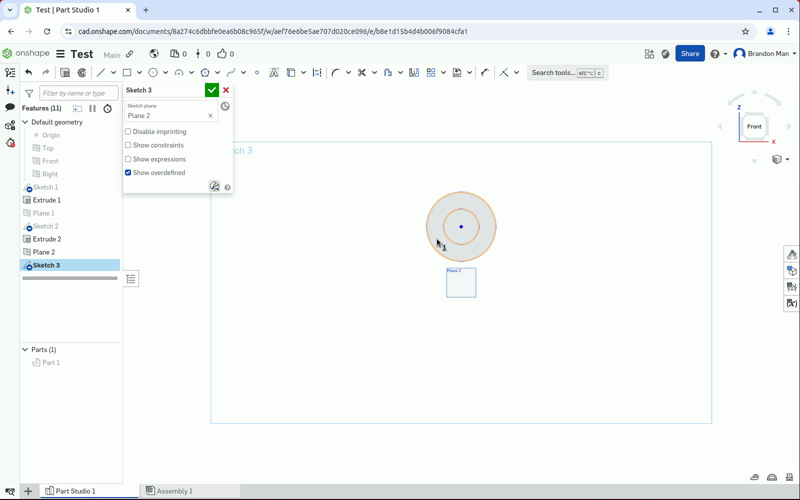
mouse_move(73, 352)
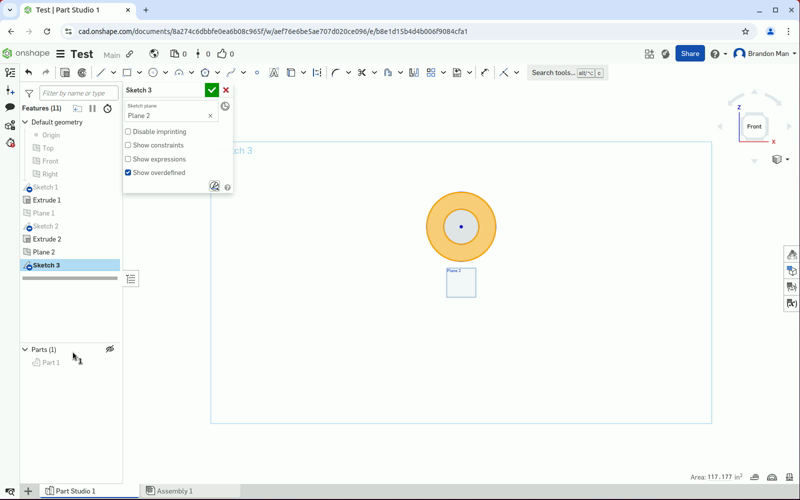
key(shift+y)
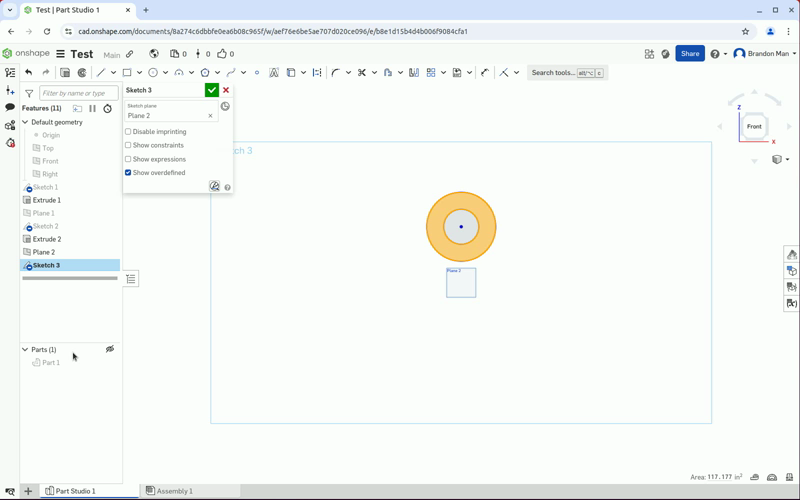
key(shift+e)
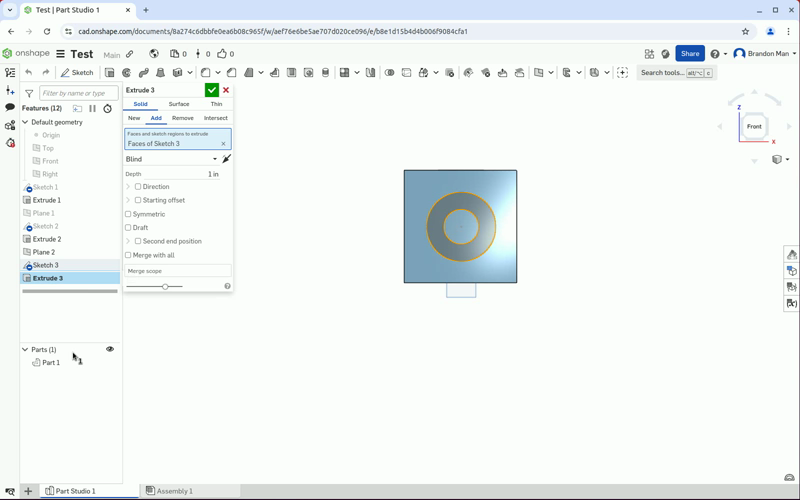
mouse_move(143, 106)
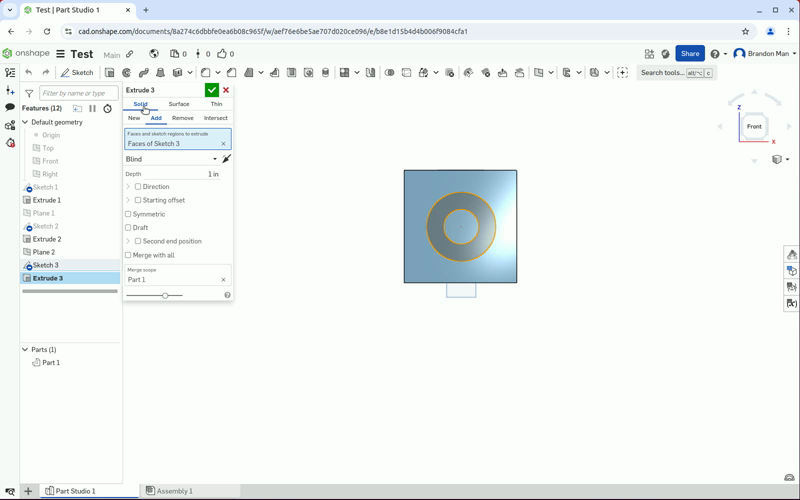
click(143, 106)
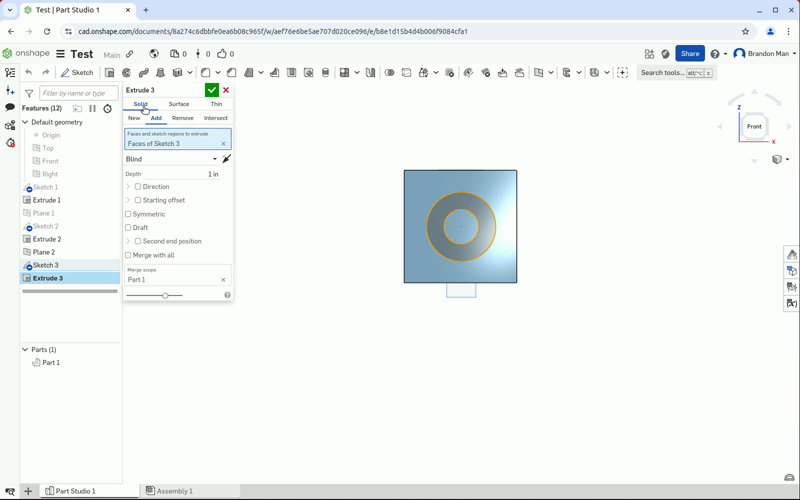
mouse_move(186, 120)
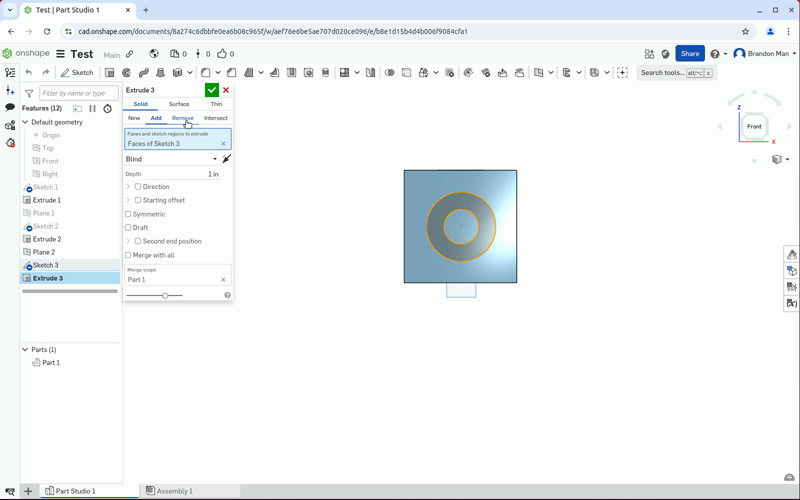
click(186, 120)
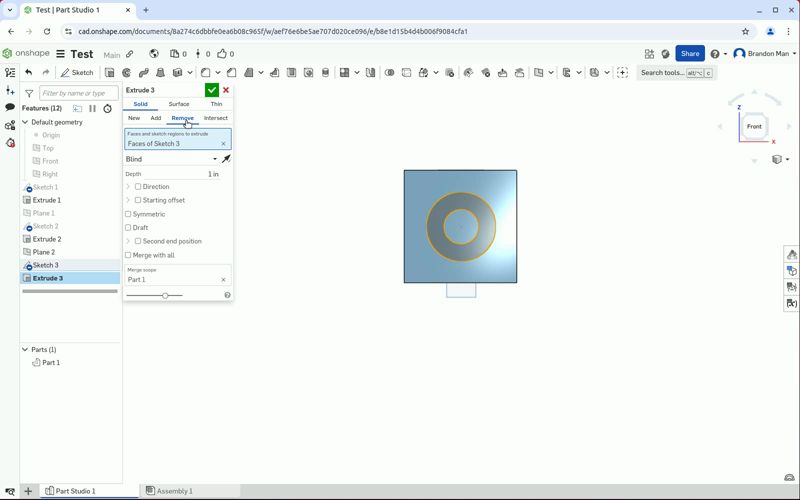
key(tab, 4)
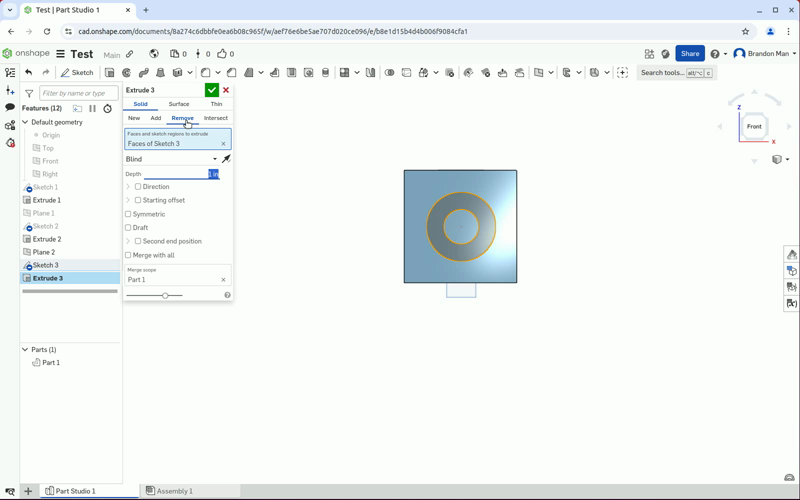
text(2.407)
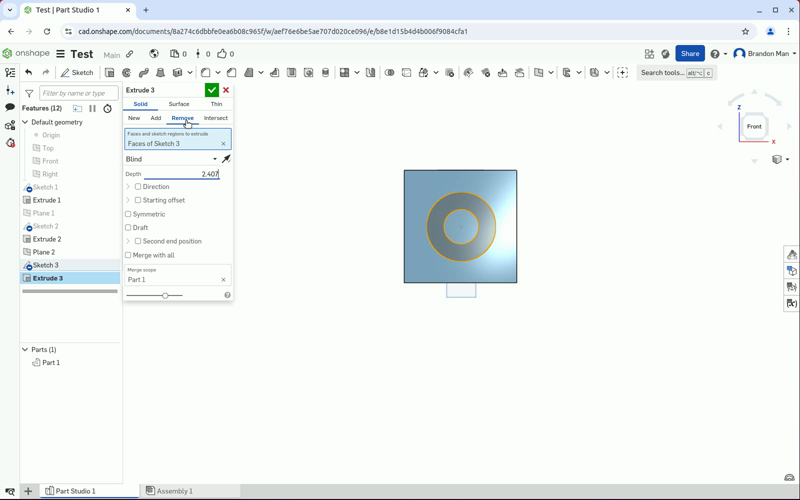
key(tab, 6)
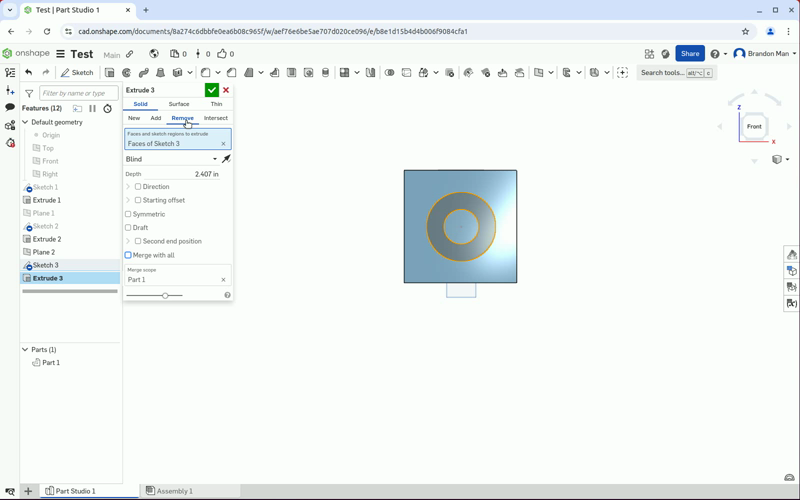
key(space)
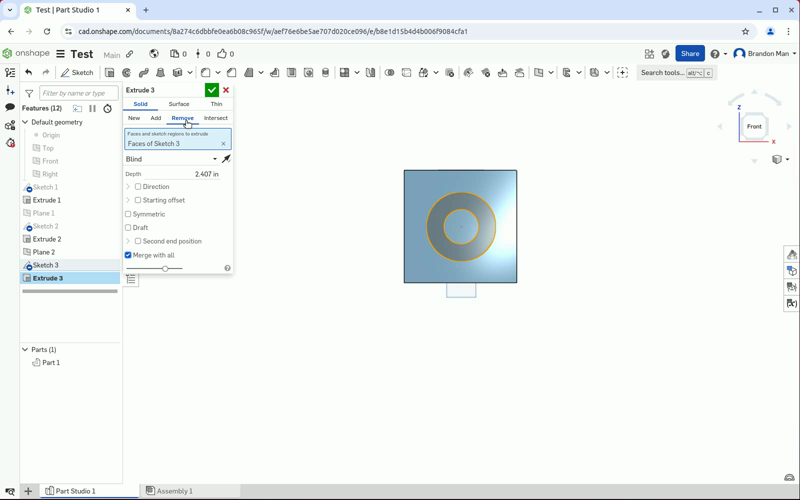
key(enter)
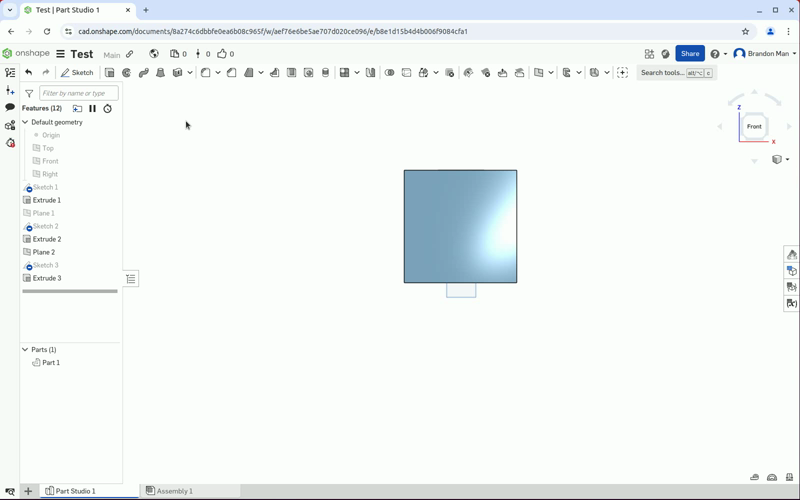
key(shift+h)
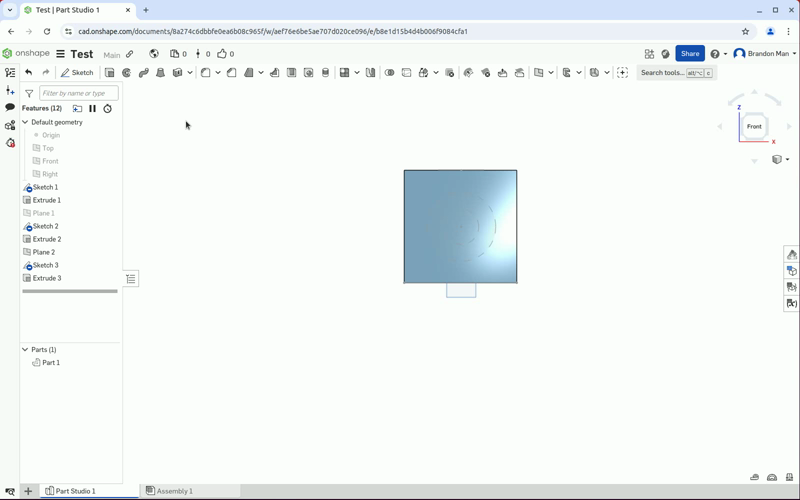
key(shift+h)
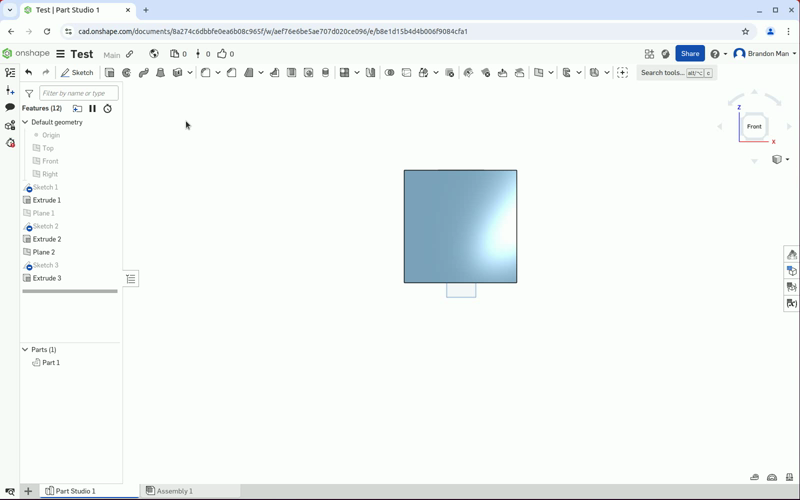
mouse_move(73, 189)
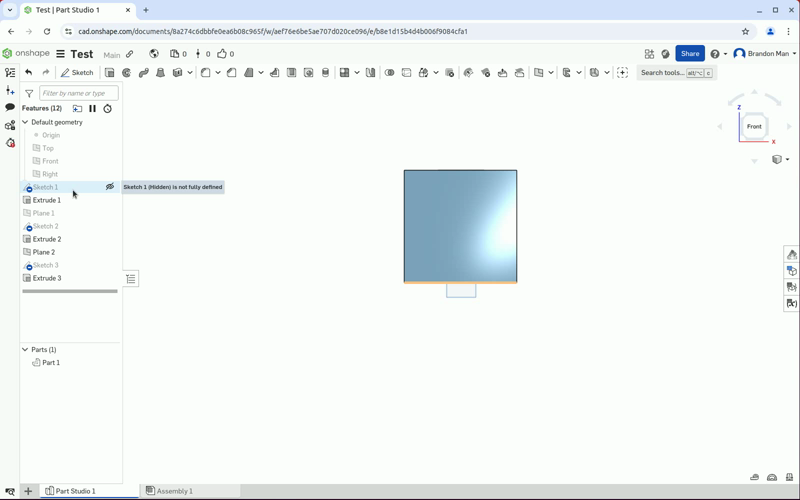
click(73, 189)
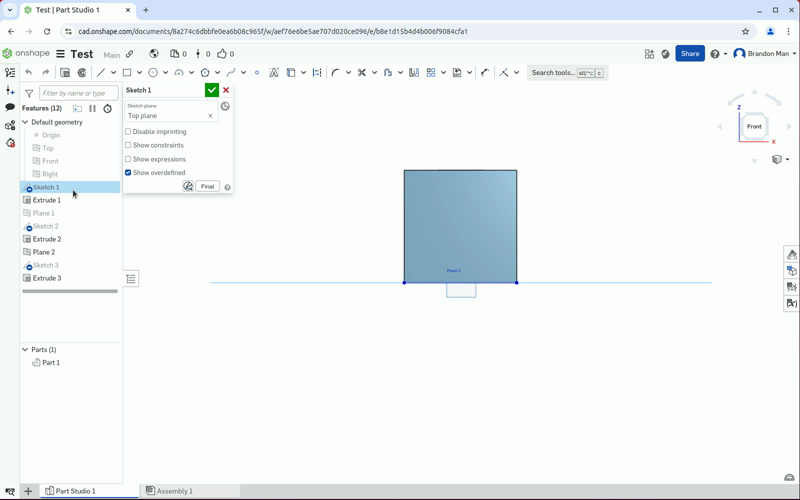
mouse_move(229, 92)
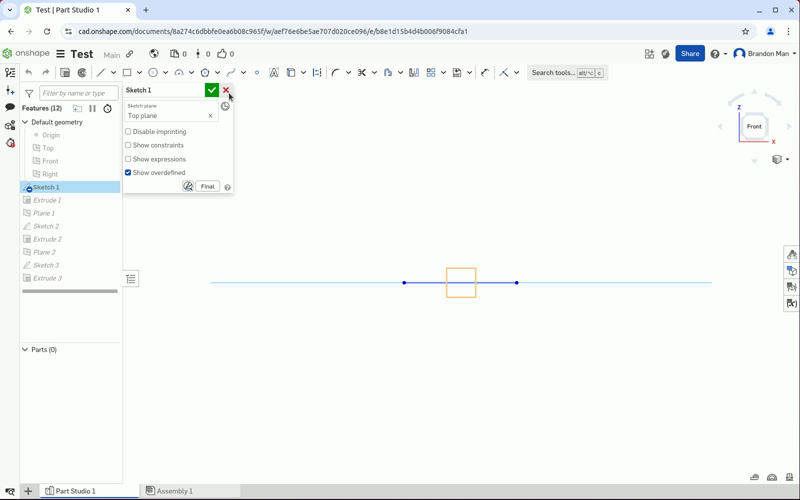
click(229, 92)
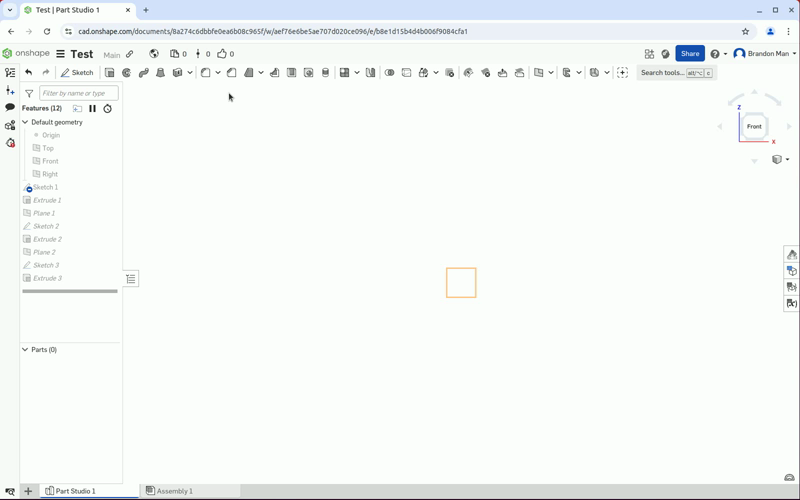
mouse_move(73, 352)
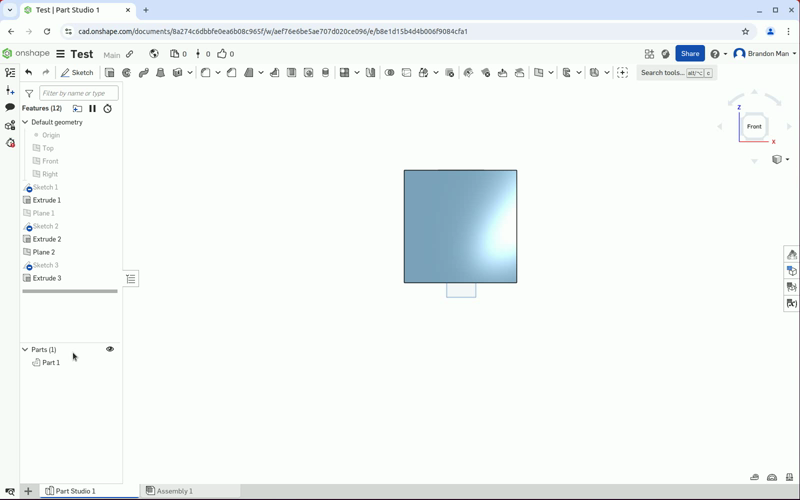
key(y)
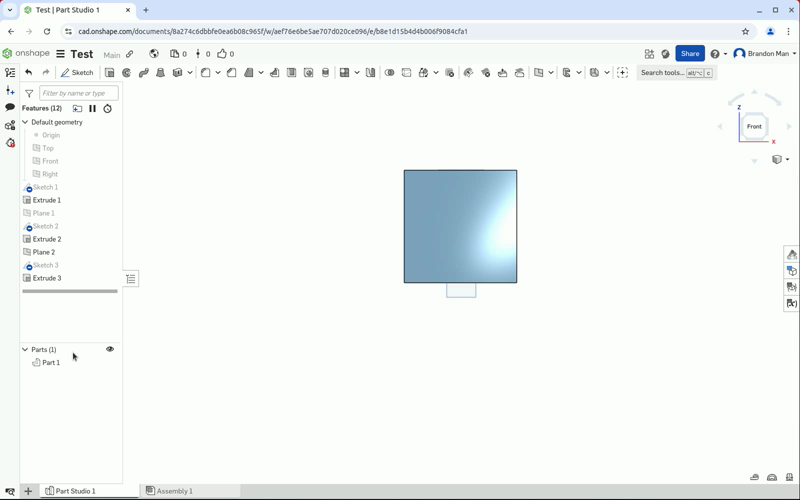
key(shift+p)
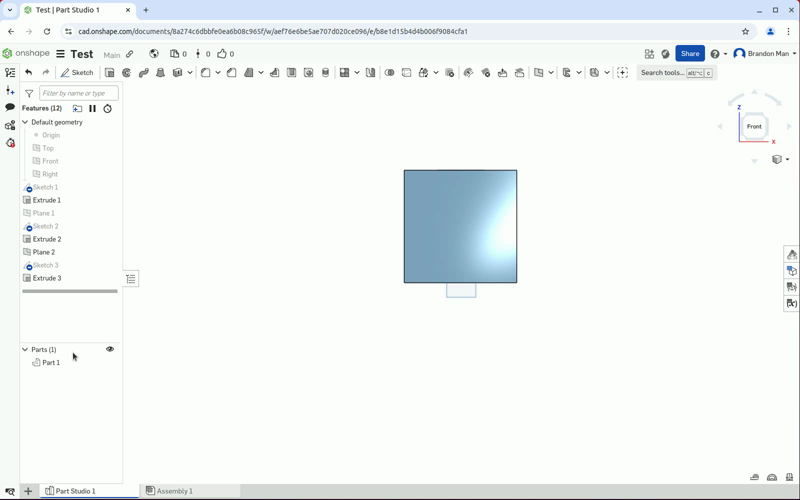
key(space)
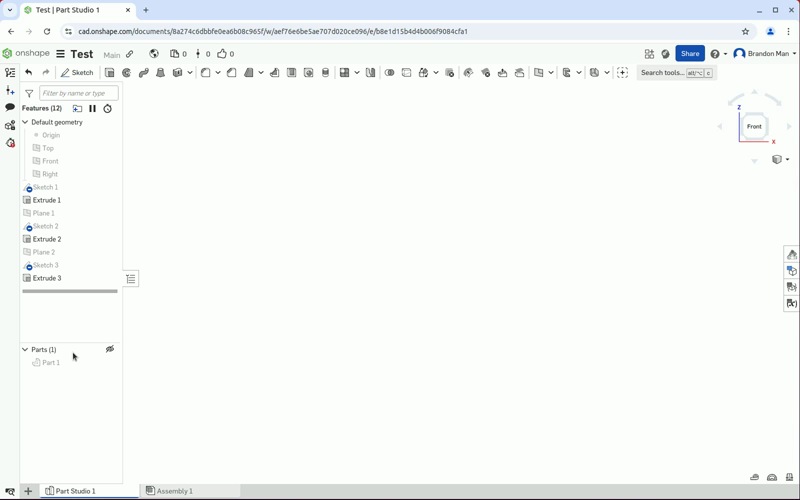
key_down(shift)
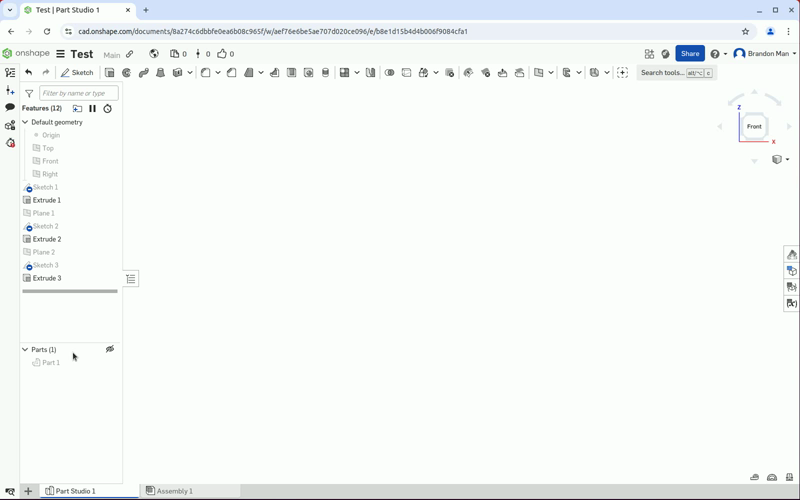
key(left)
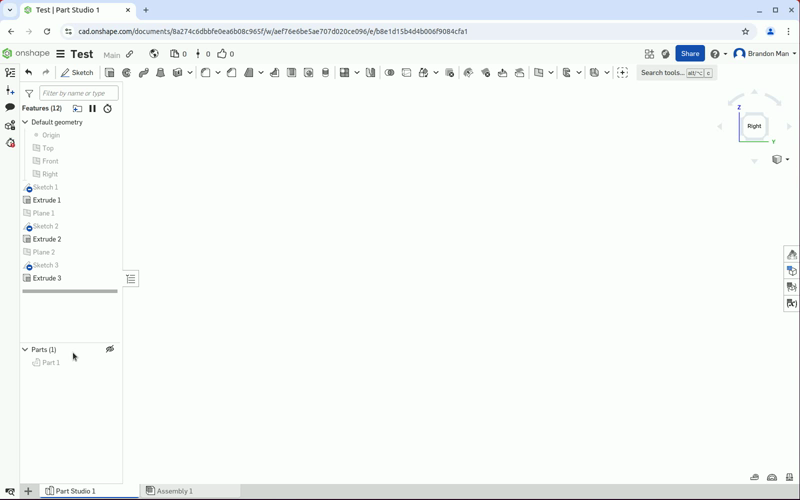
key_up(shift)
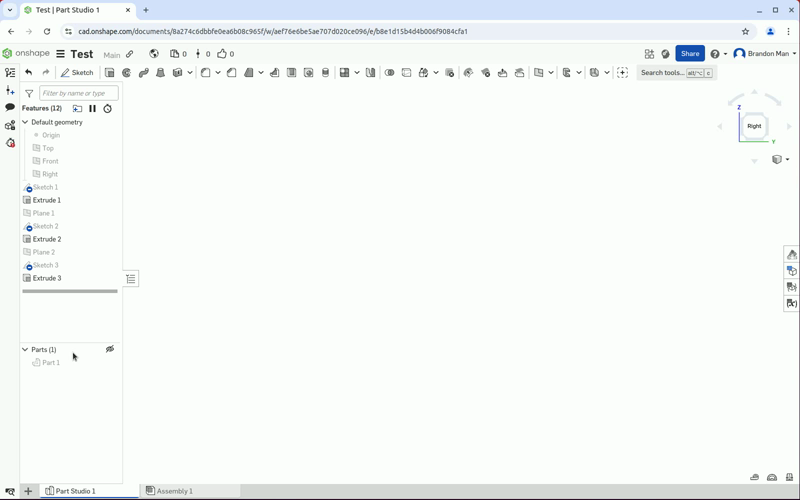
mouse_move(73, 352)
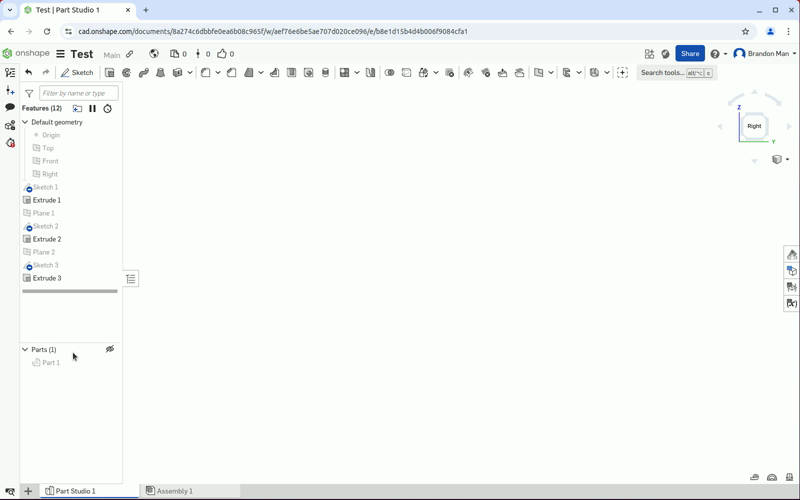
key(shift+y)
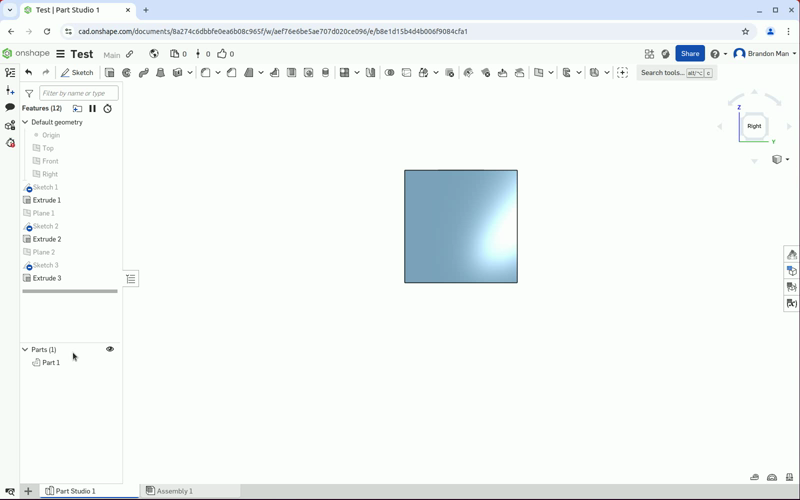
mouse_move(541, 75)
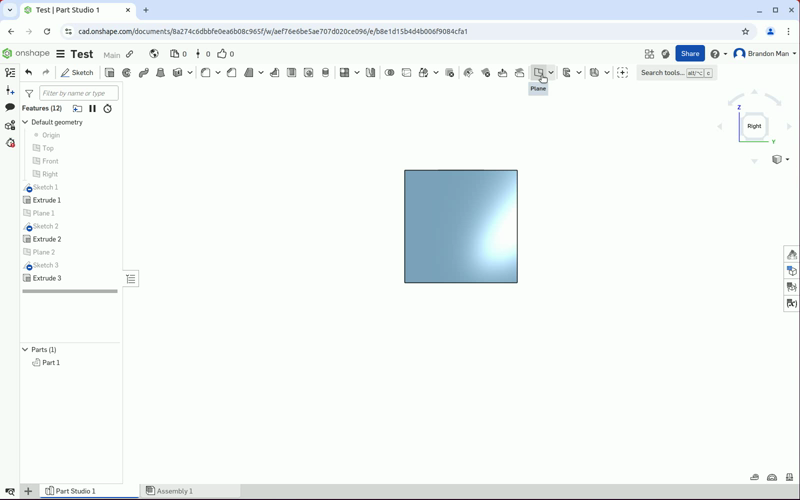
click(541, 75)
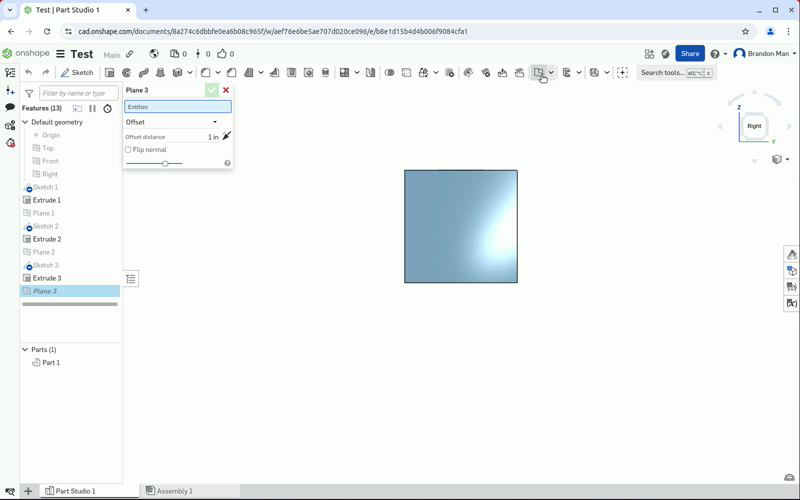
mouse_move(73, 176)
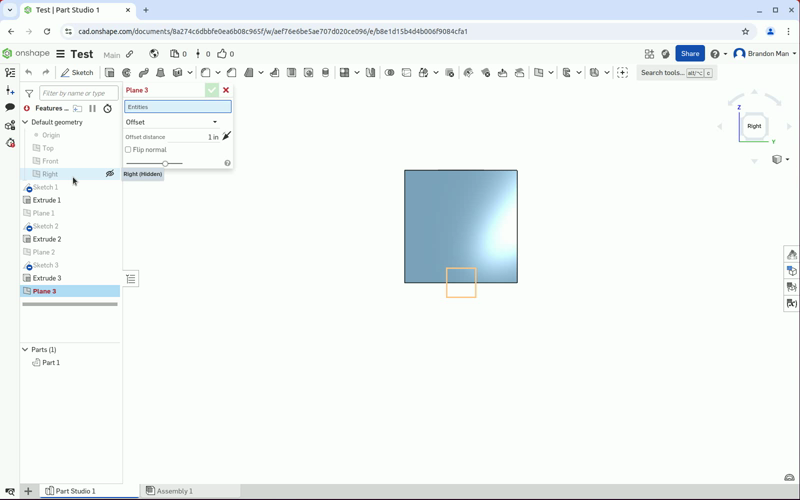
click(73, 176)
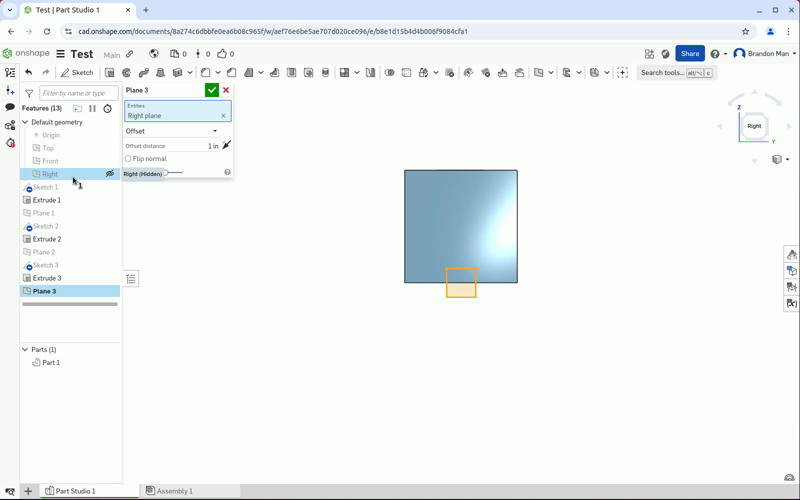
key(tab, 2)
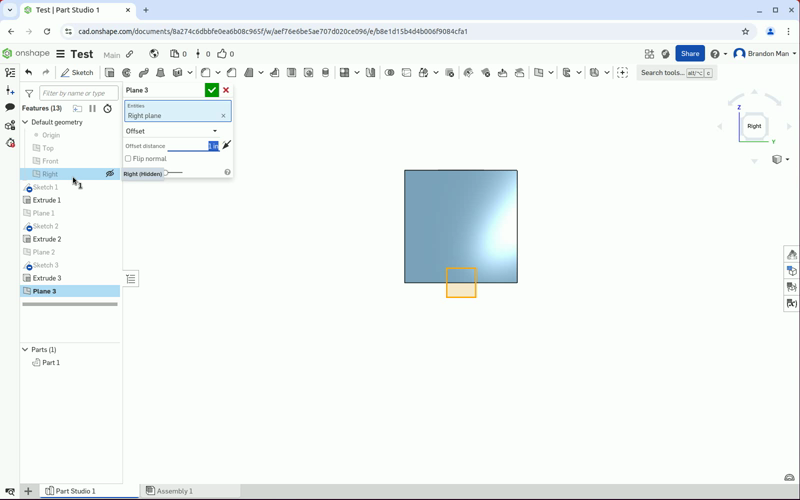
text(11.554)
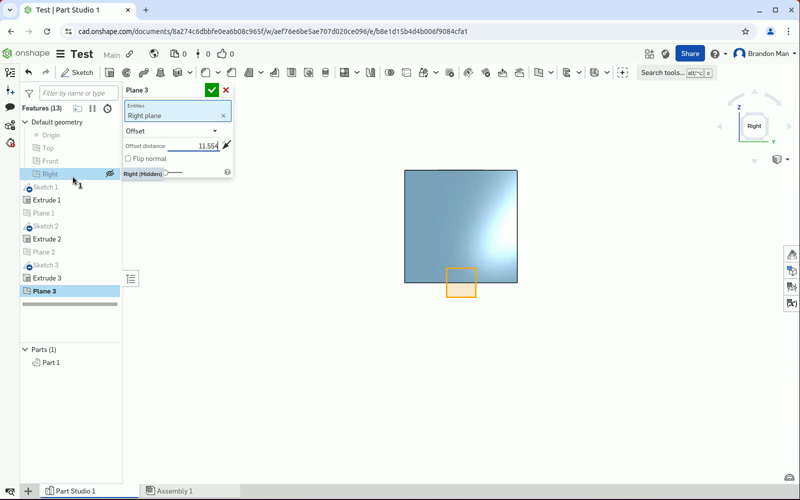
key(enter, 2)
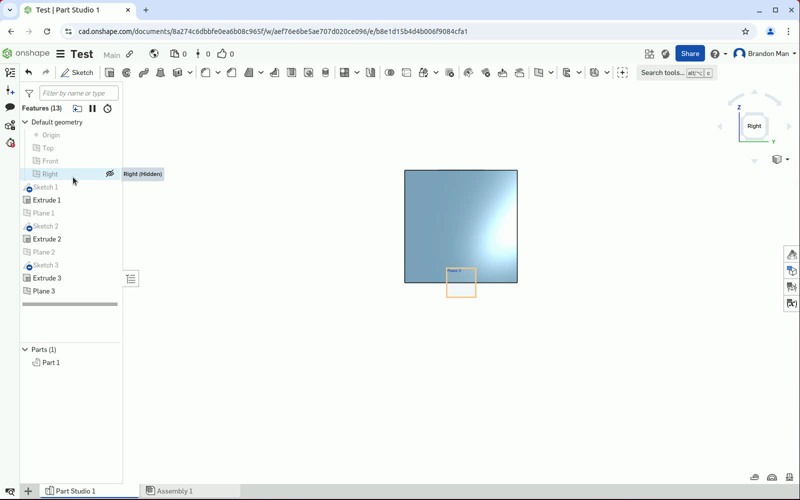
key(shift+s)
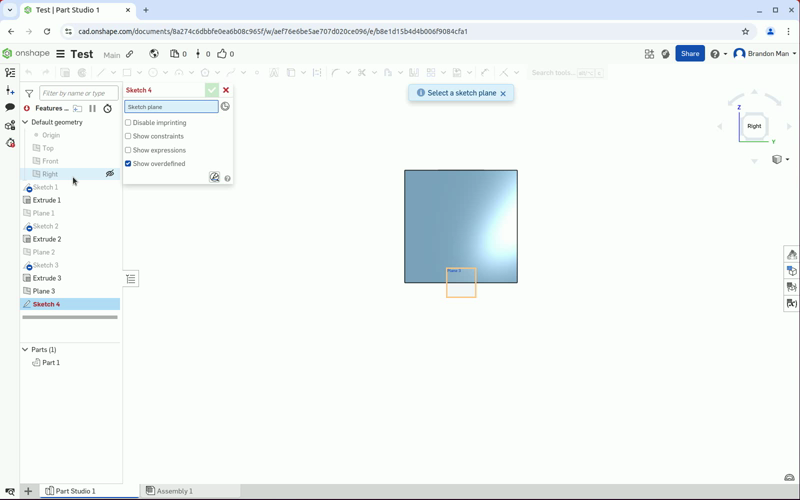
mouse_move(73, 293)
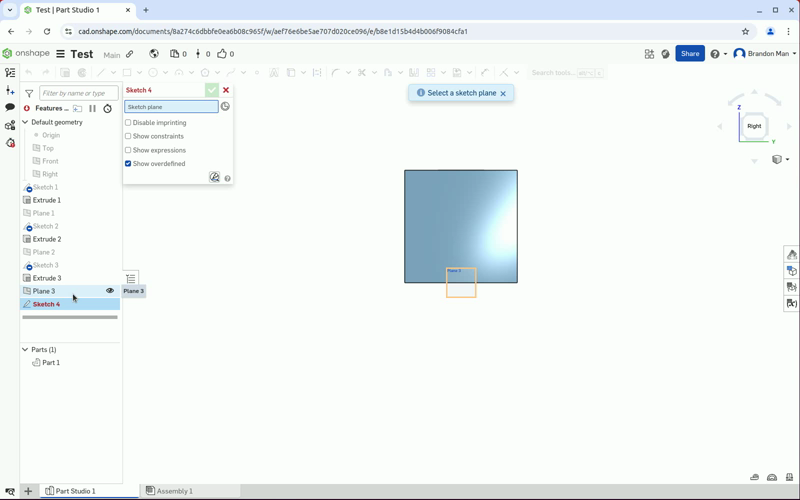
click(73, 293)
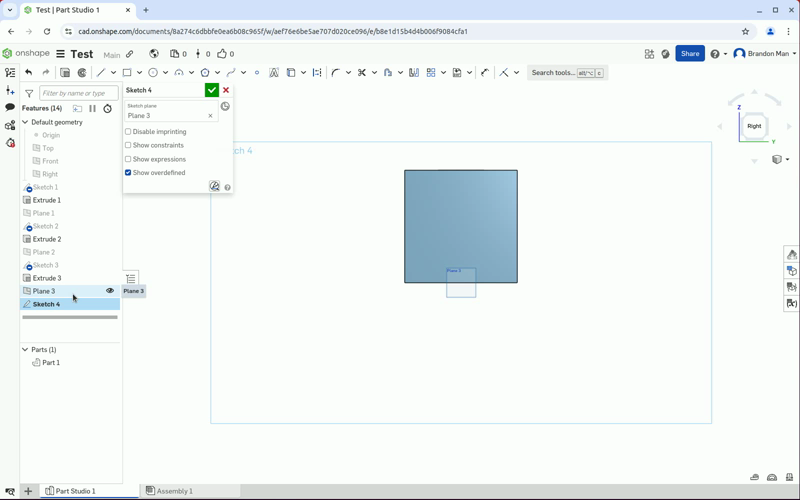
mouse_move(73, 352)
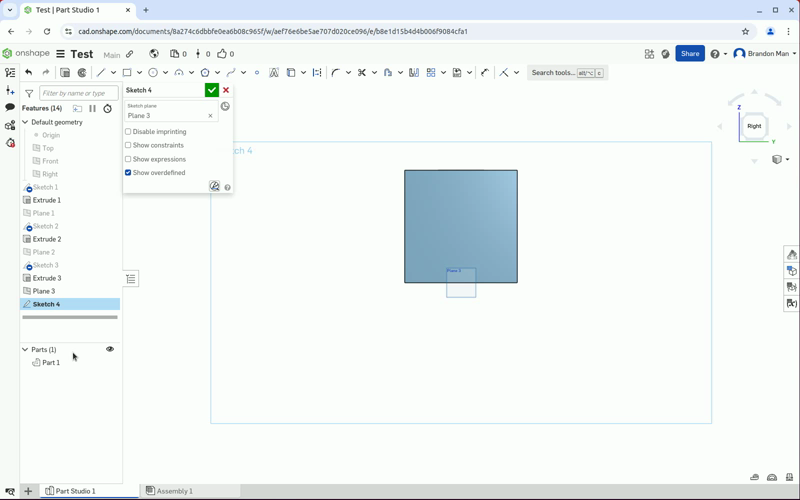
key(y)
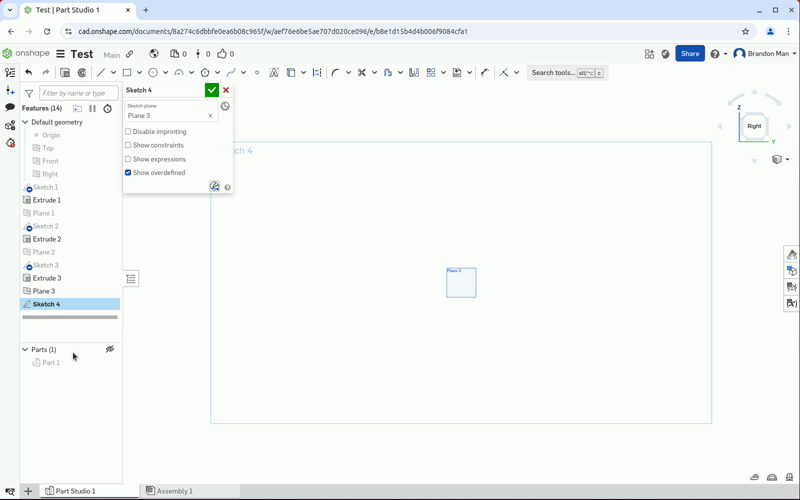
key(l)
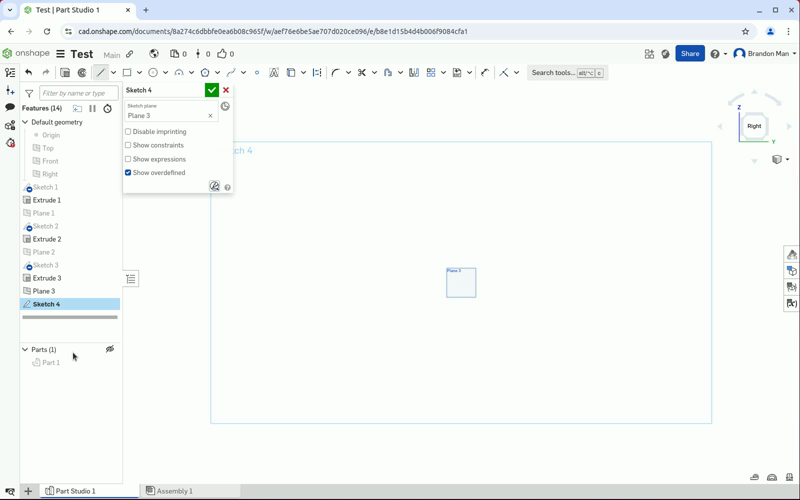
key_down(shift)
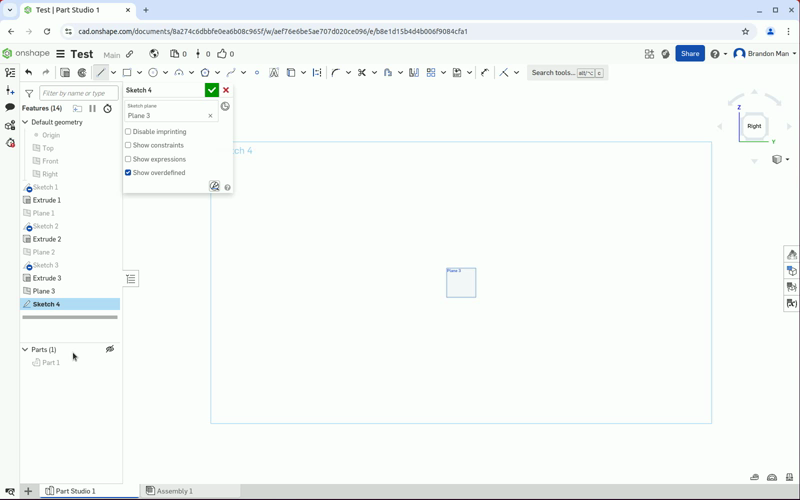
mouse_move(404, 238)
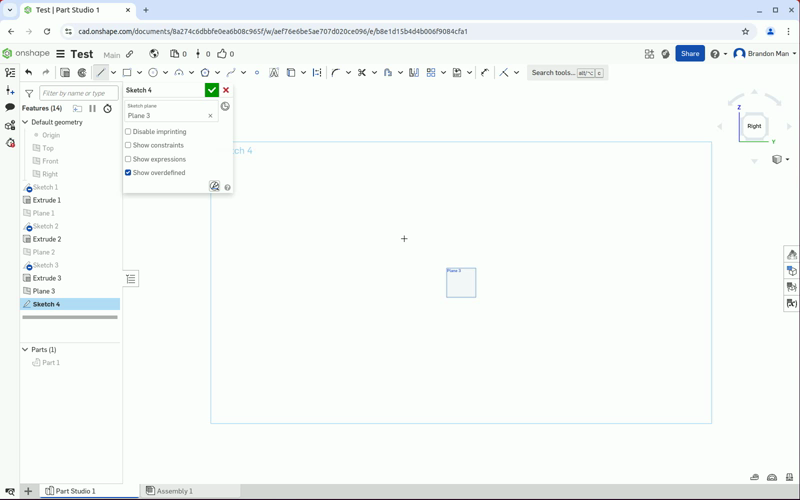
click(404, 238)
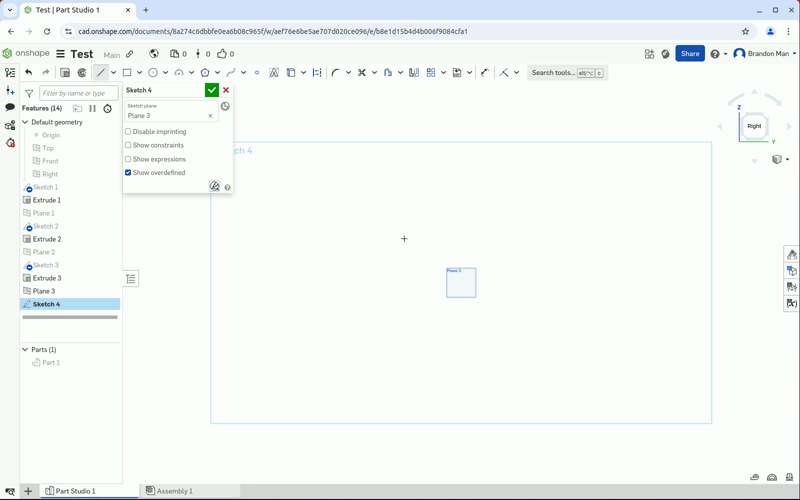
key_up(shift)
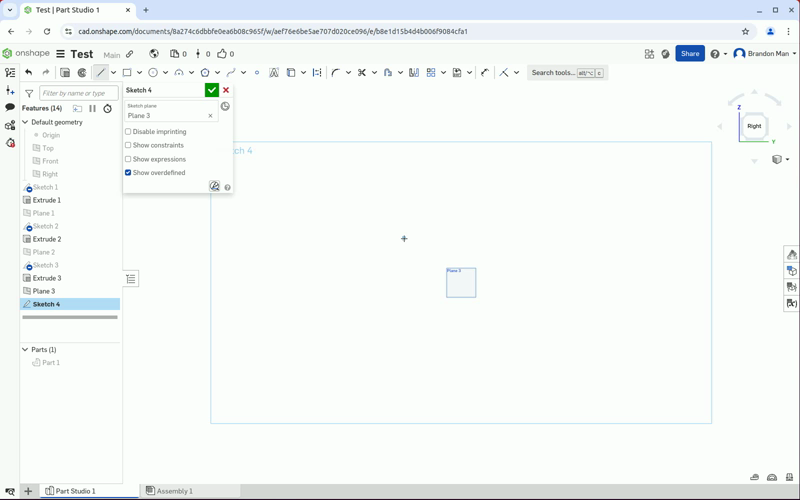
key_down(shift)
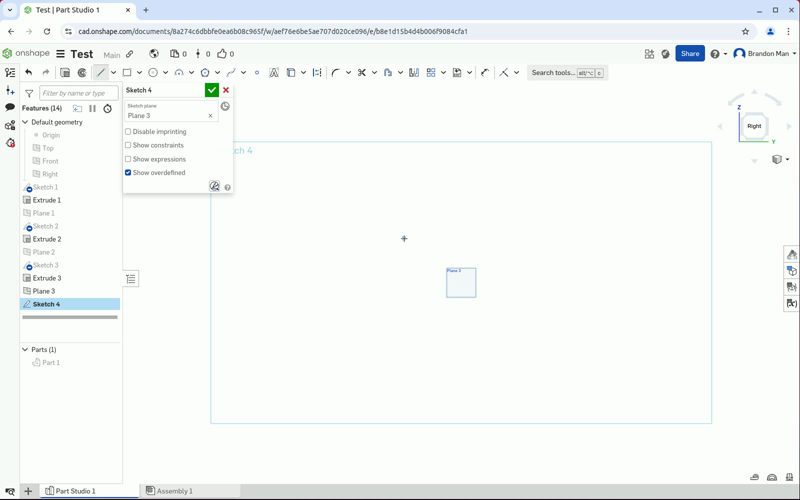
mouse_move(516, 238)
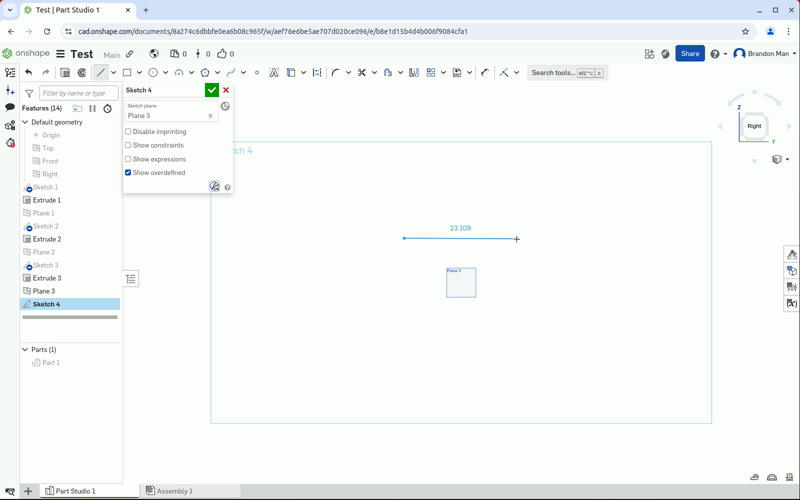
click(516, 238)
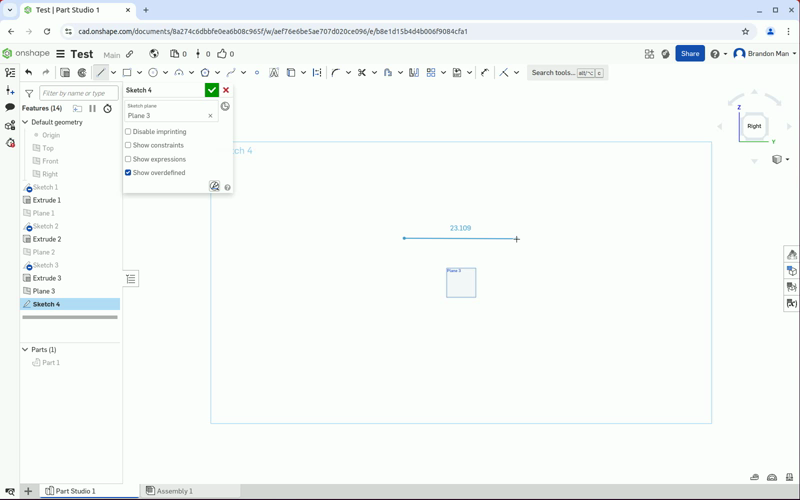
key_up(shift)
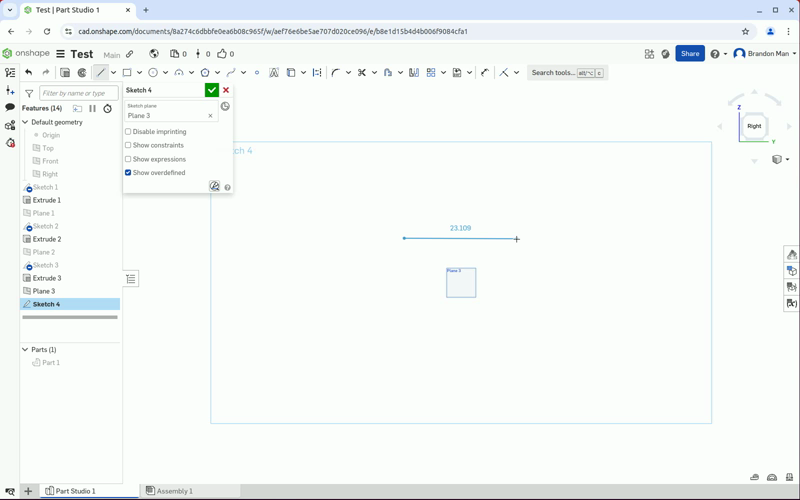
key_down(shift)
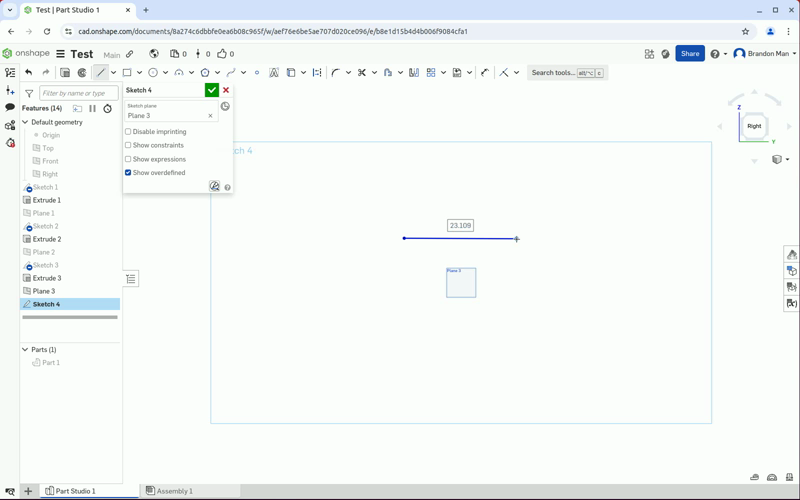
mouse_move(546, 238)
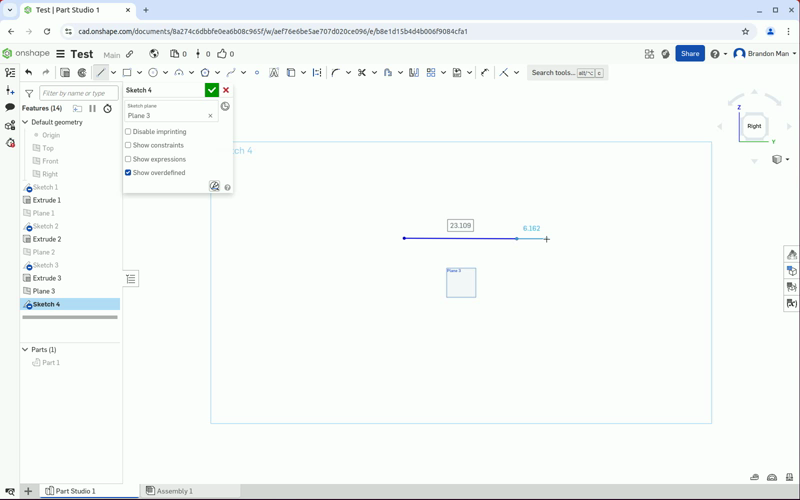
mouse_move(516, 205)
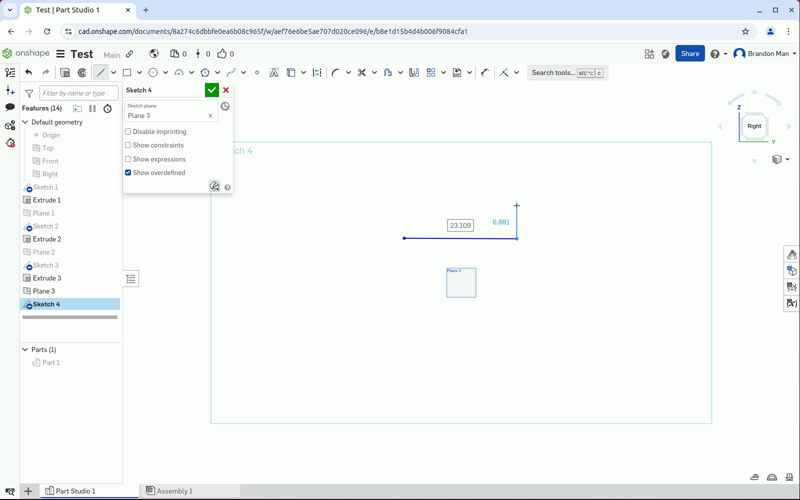
click(516, 205)
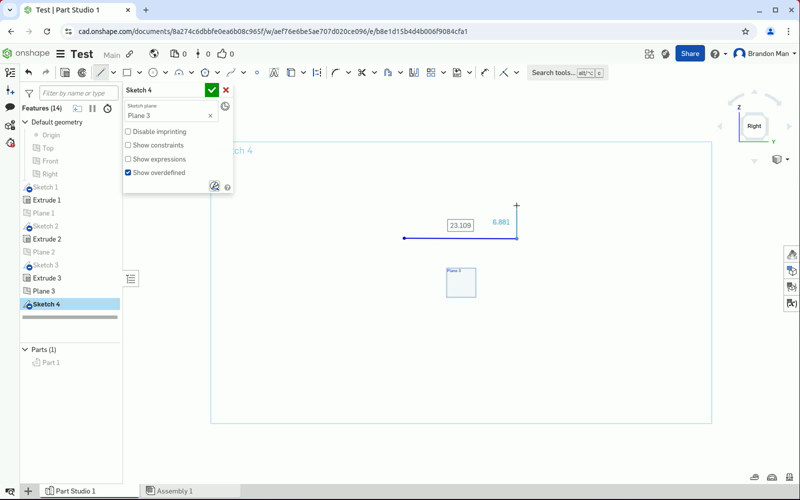
key_up(shift)
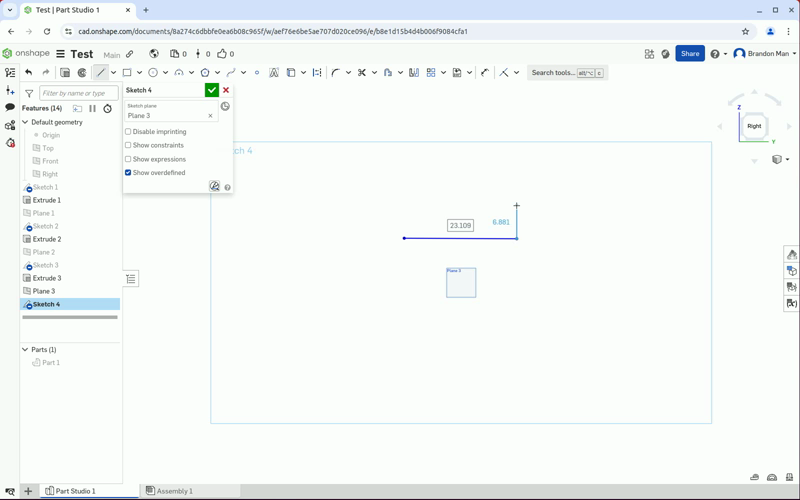
key_down(shift)
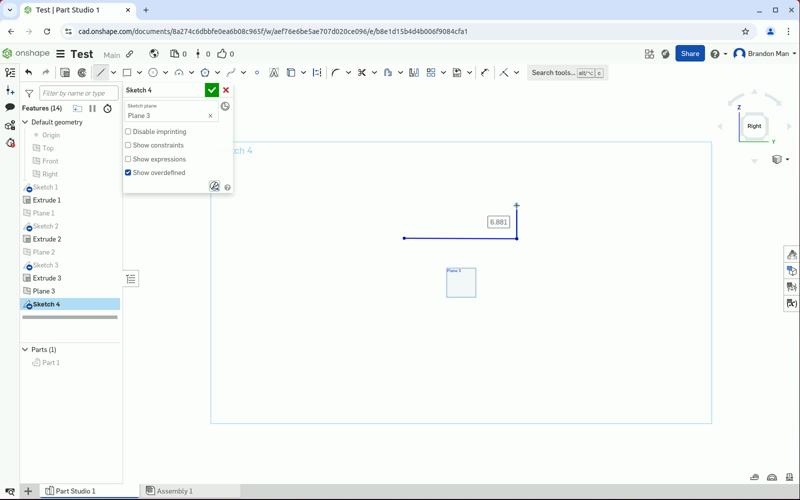
mouse_move(404, 193)
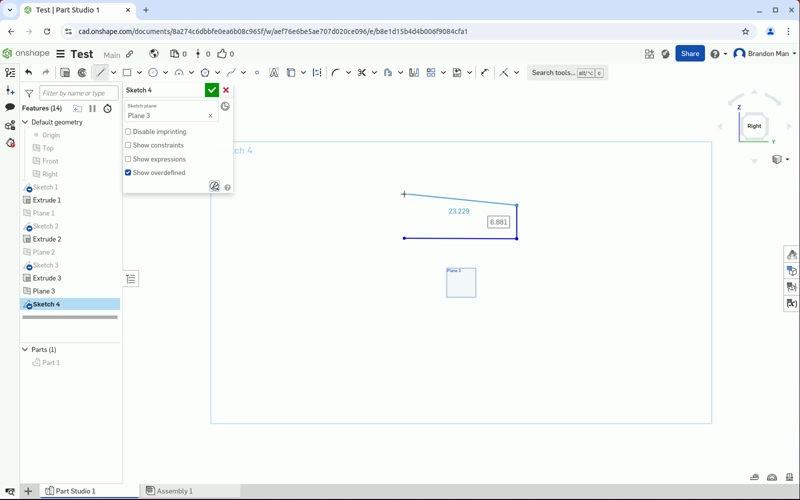
click(404, 193)
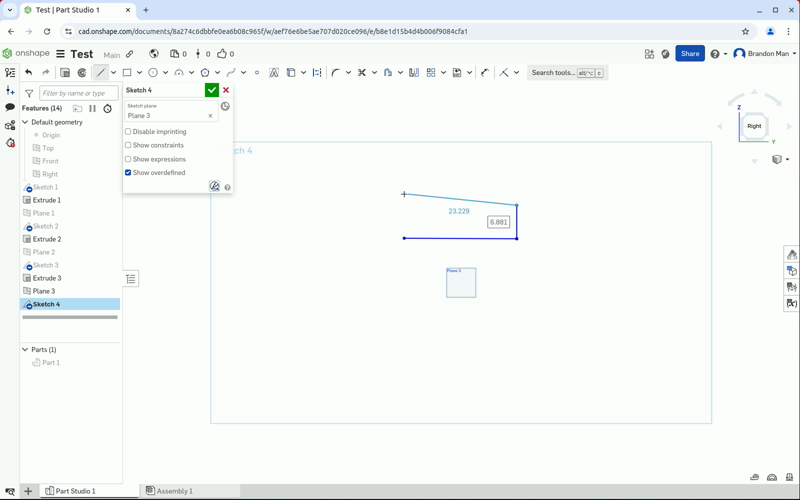
key_up(shift)
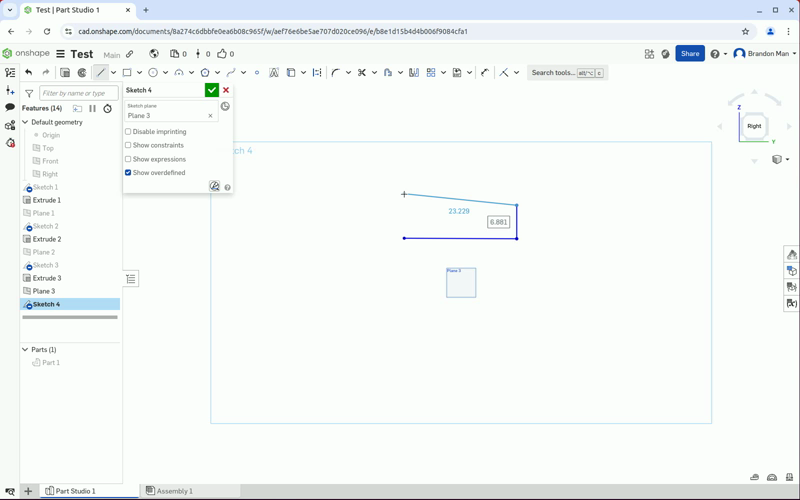
mouse_move(434, 193)
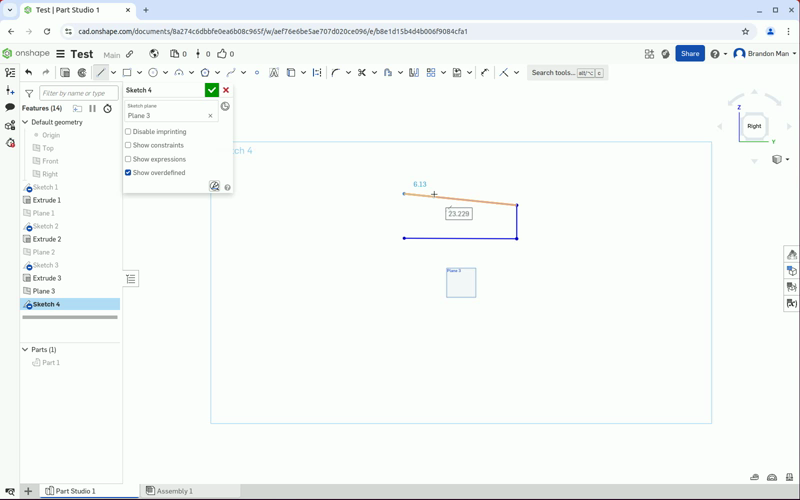
key_down(shift)
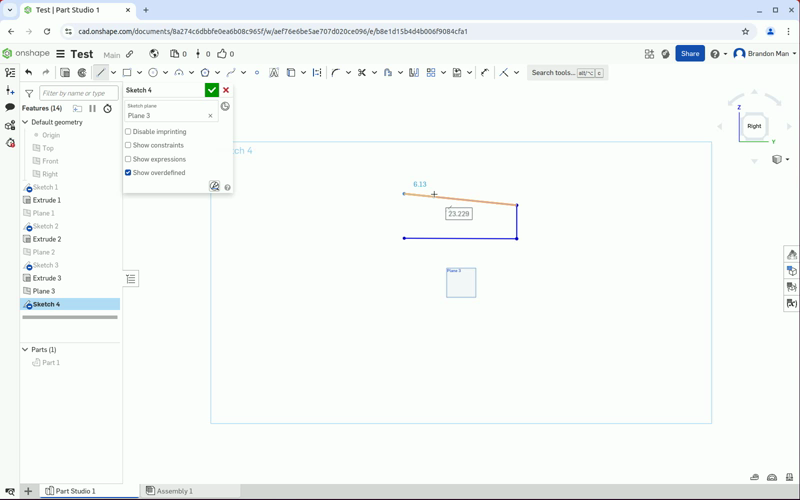
mouse_move(404, 238)
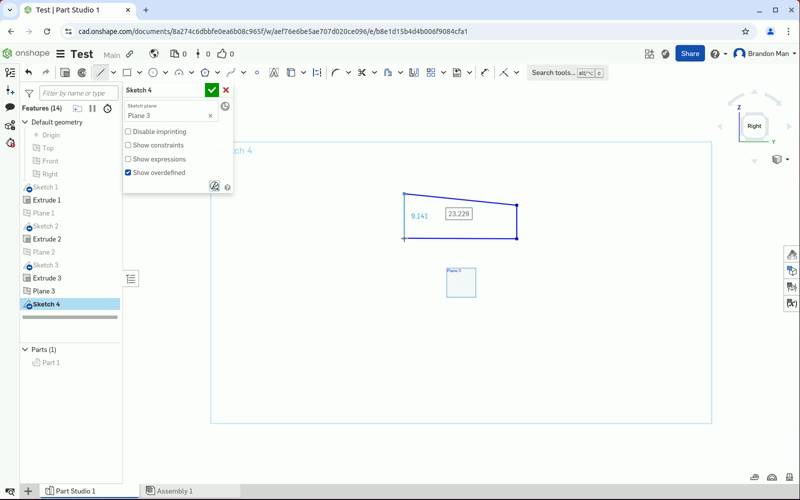
key_up(shift)
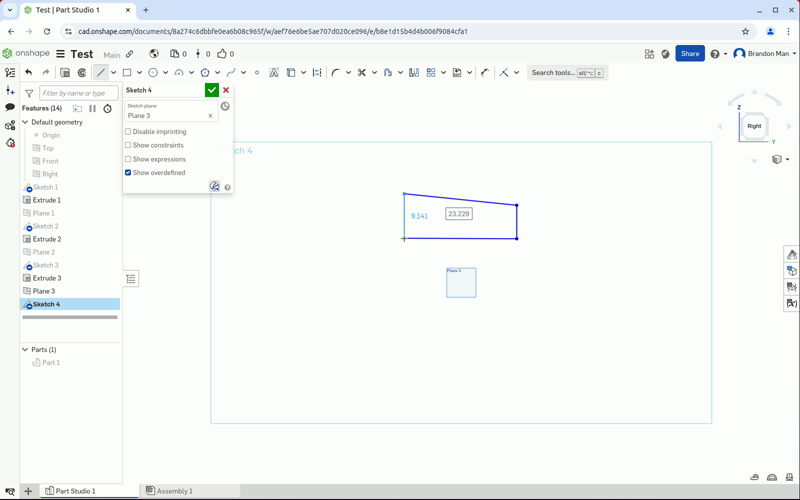
click(404, 238)
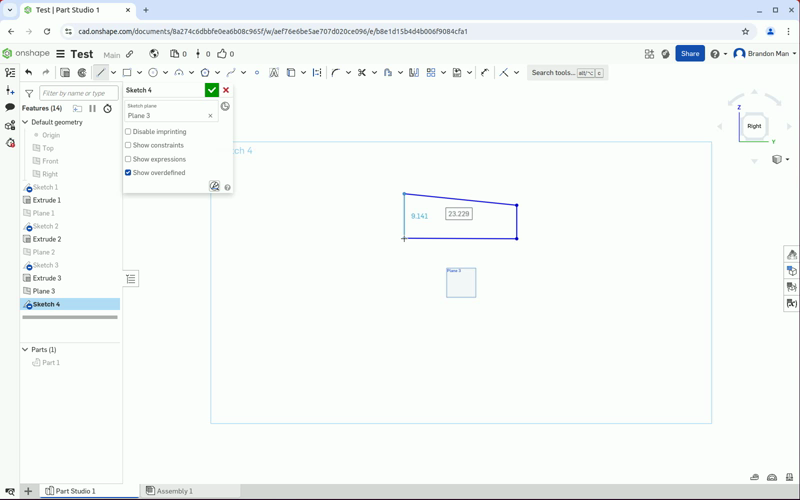
key(esc)
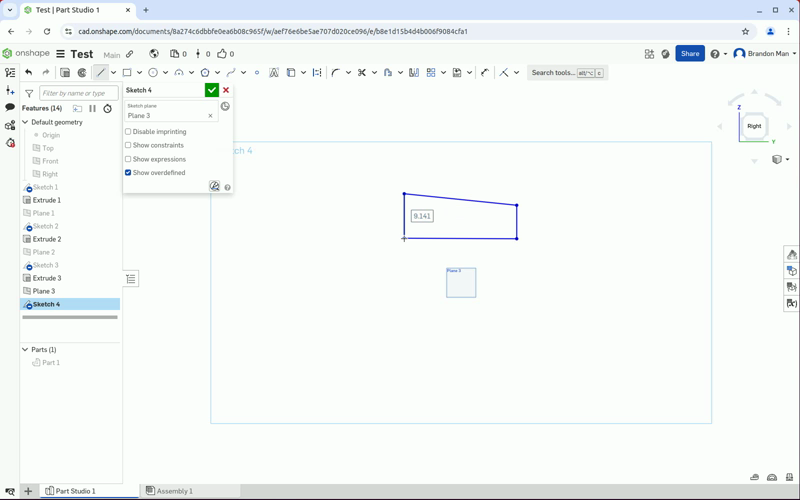
mouse_move(478, 217)
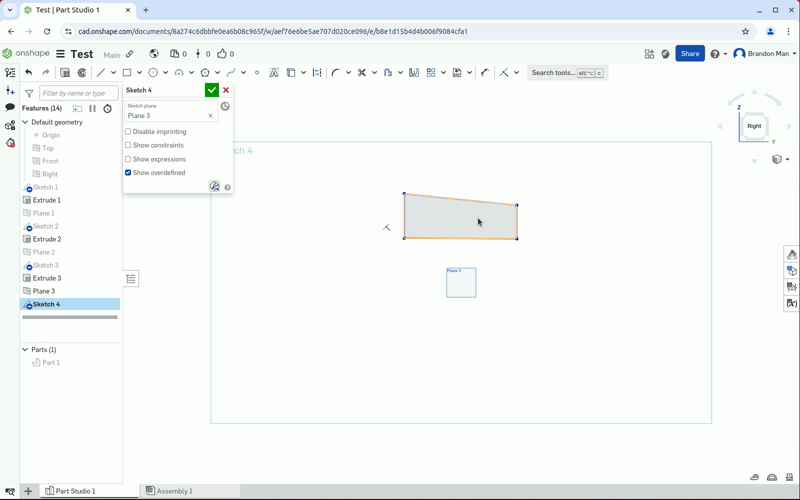
click(478, 217)
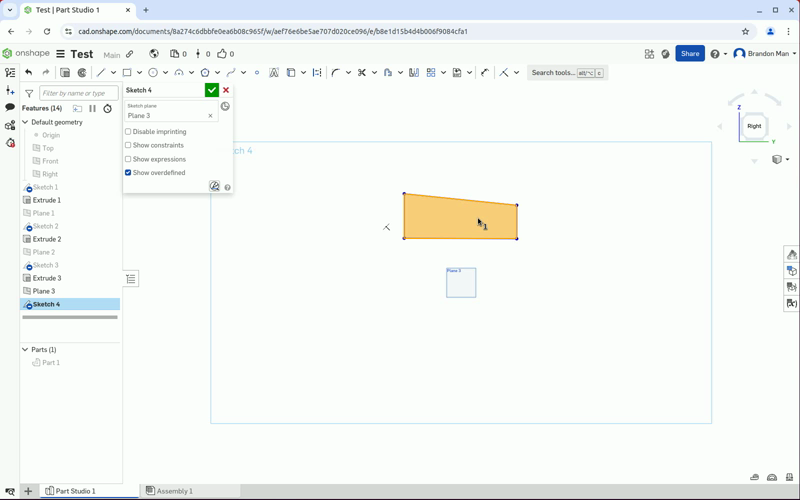
mouse_move(73, 352)
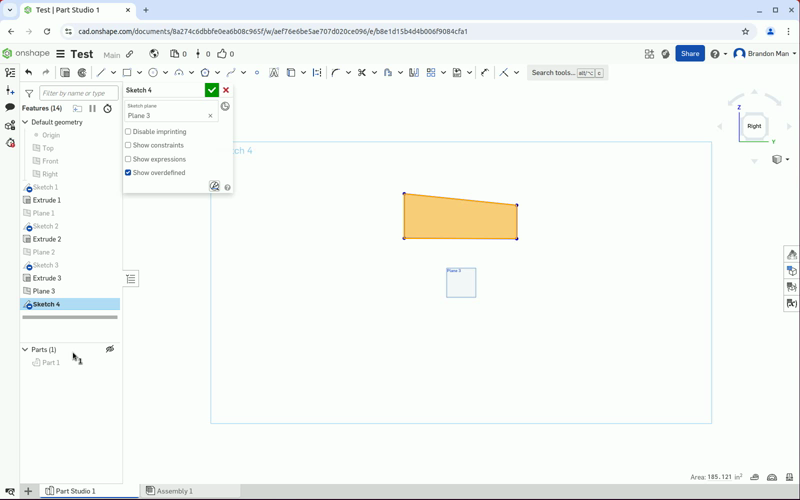
key(shift+y)
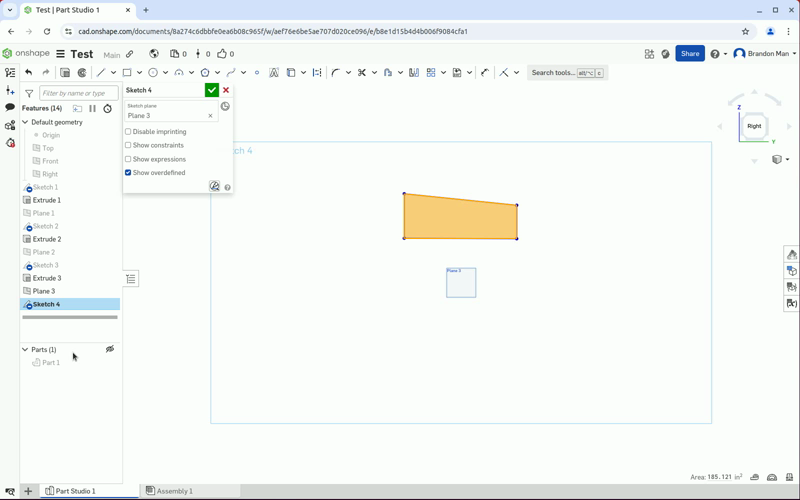
key(shift+e)
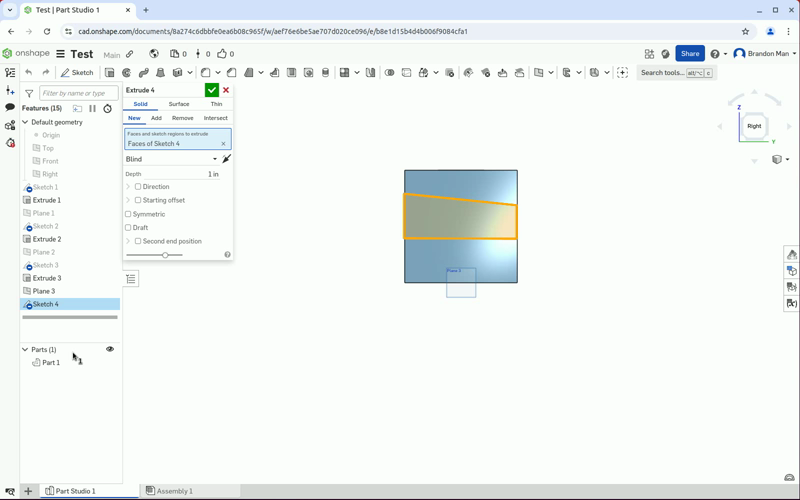
mouse_move(143, 106)
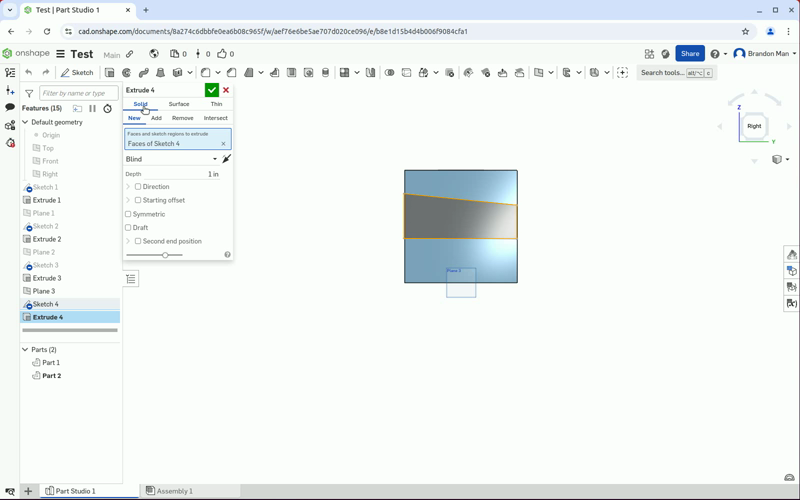
click(143, 106)
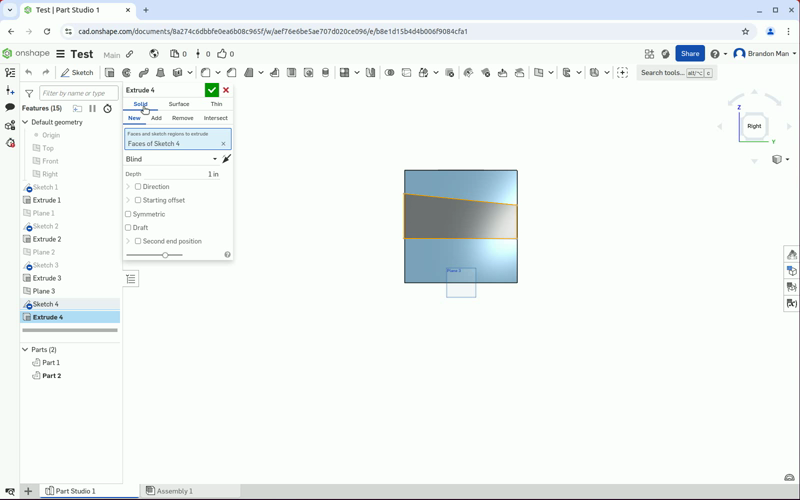
mouse_move(186, 120)
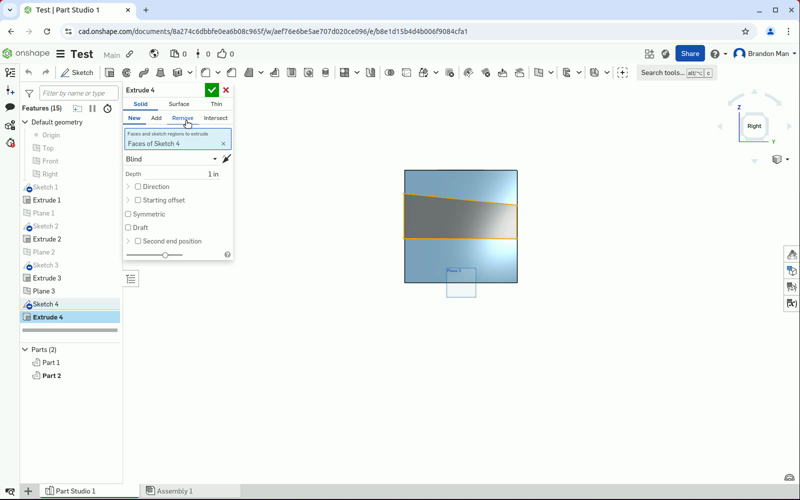
click(186, 120)
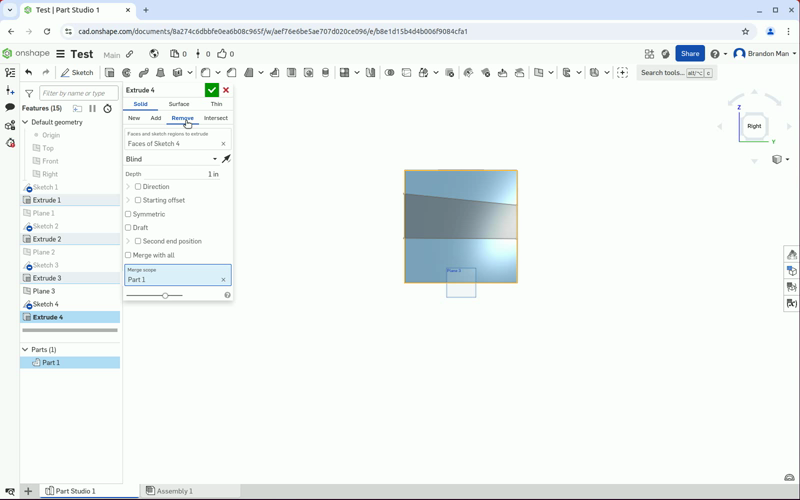
key(tab, 4)
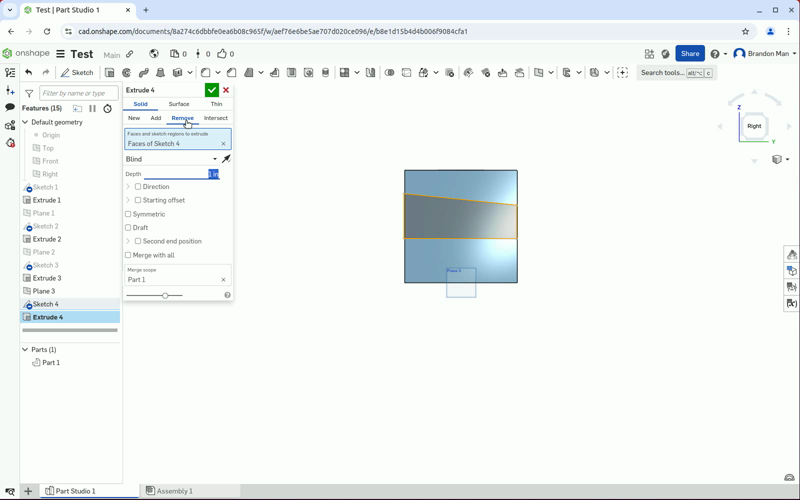
text(1.444)
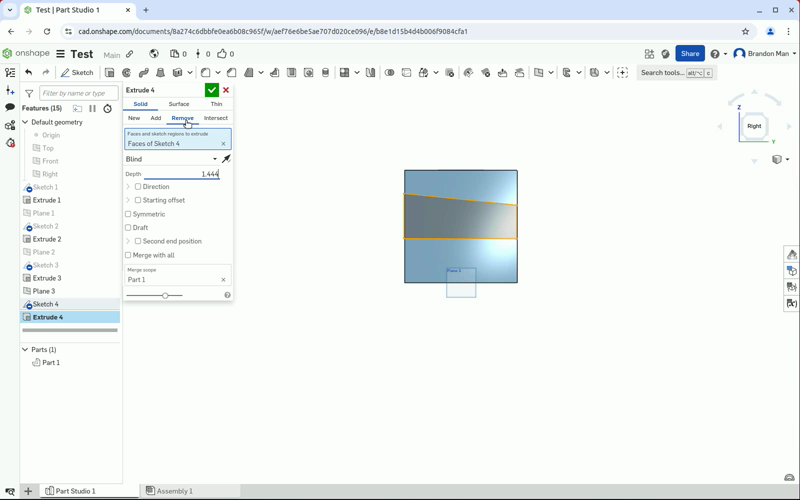
key(tab, 6)
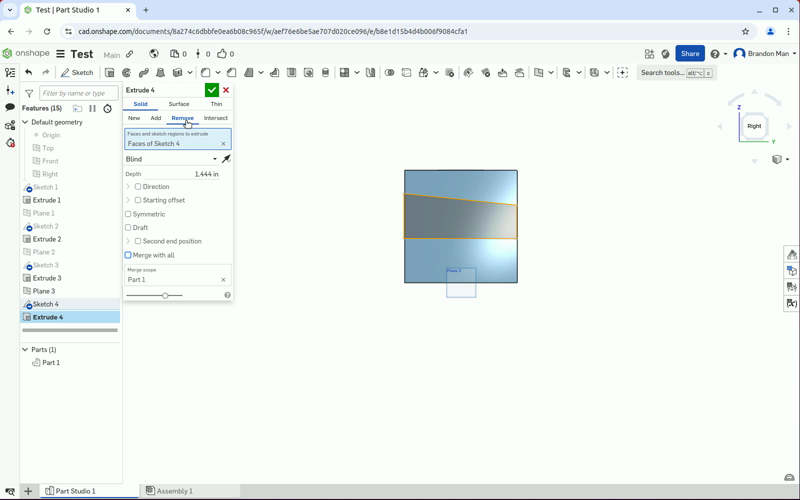
key(space)
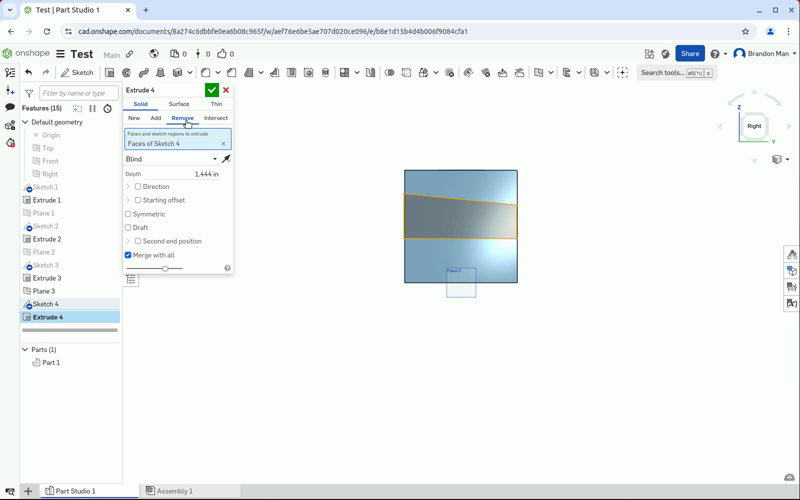
key(enter)
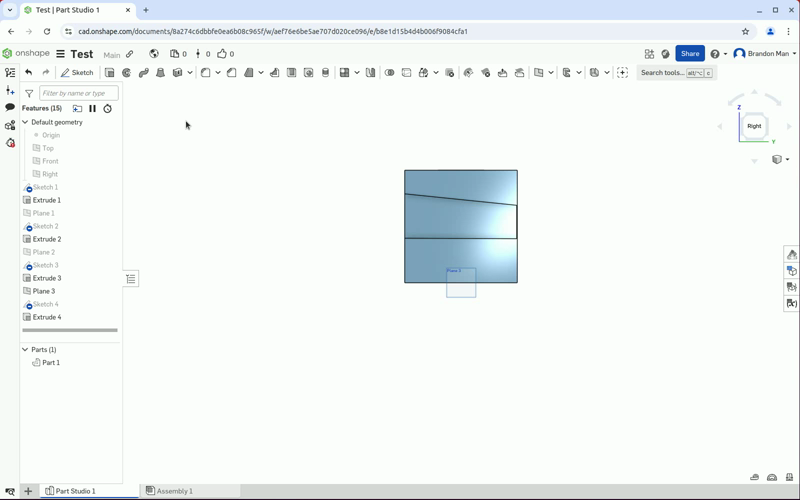
key(shift+h)
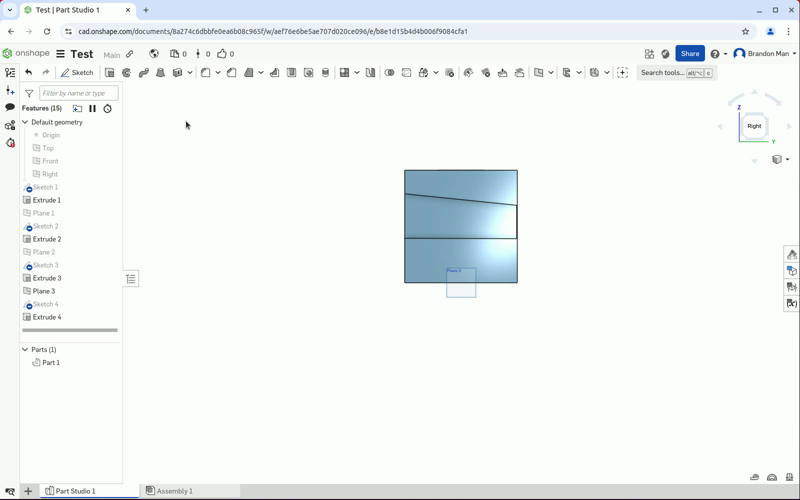
key(shift+h)
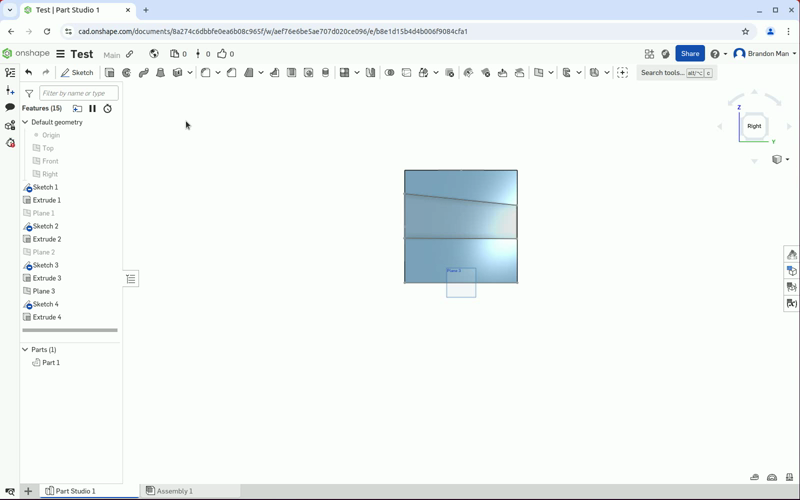
key(shift+7)
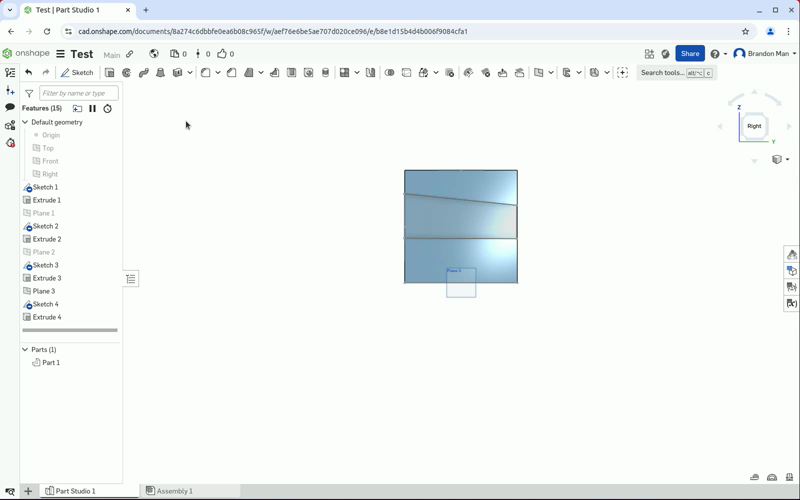
key(right, 2)
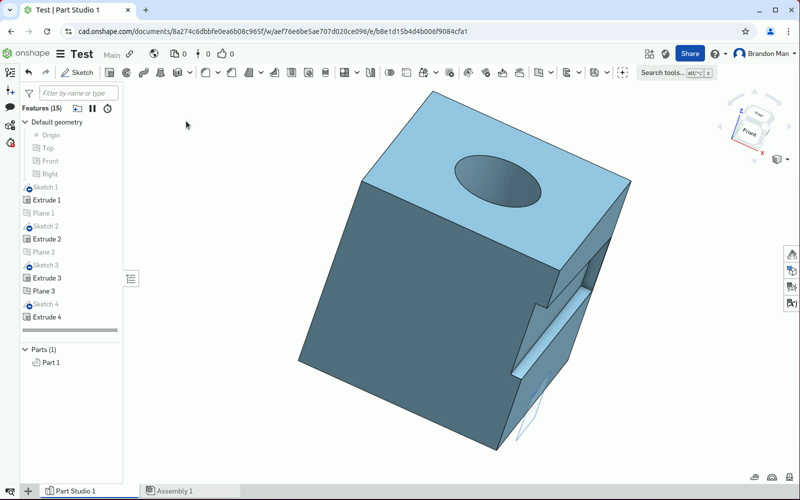
key(down, 2)
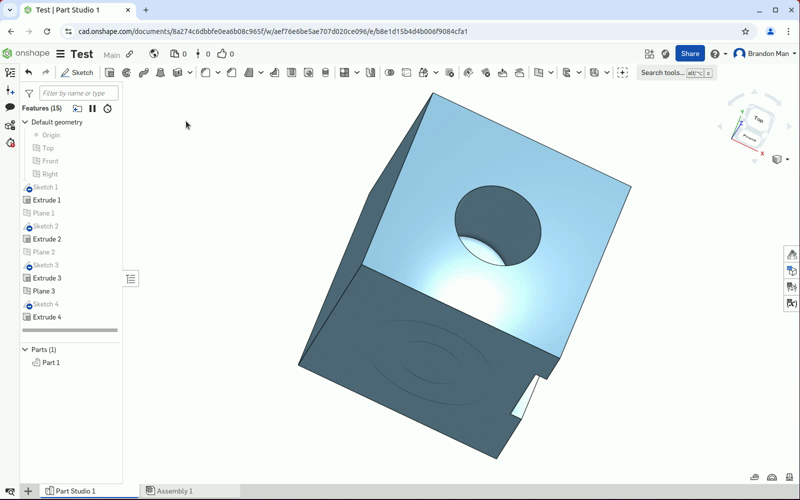
key(up, 2)
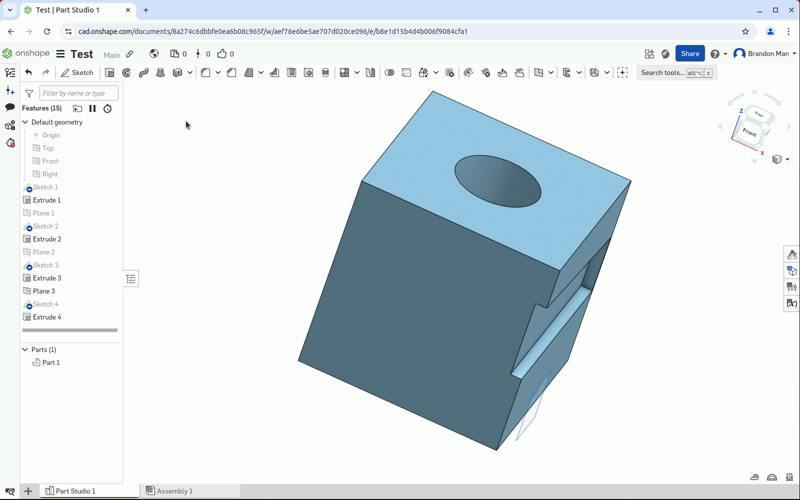
key(left, 2)
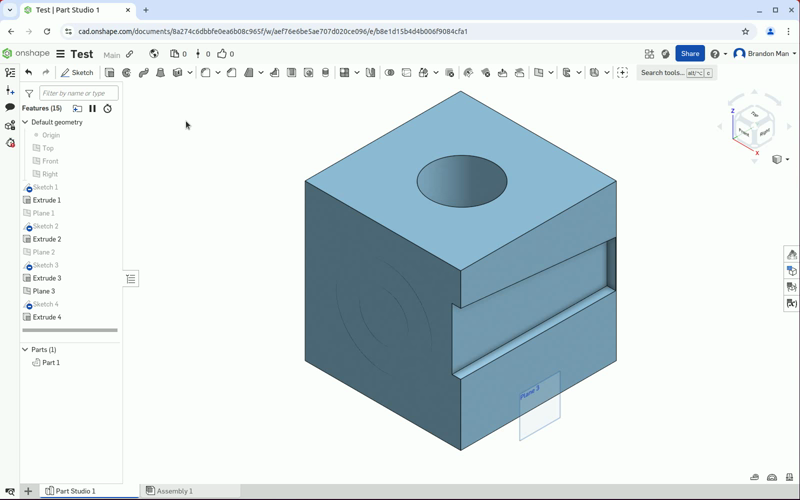
mouse_move(73, 189)
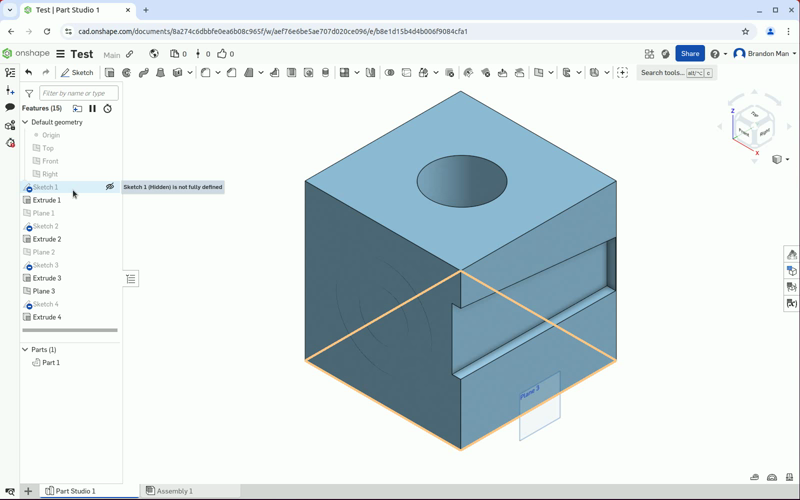
click(73, 189)